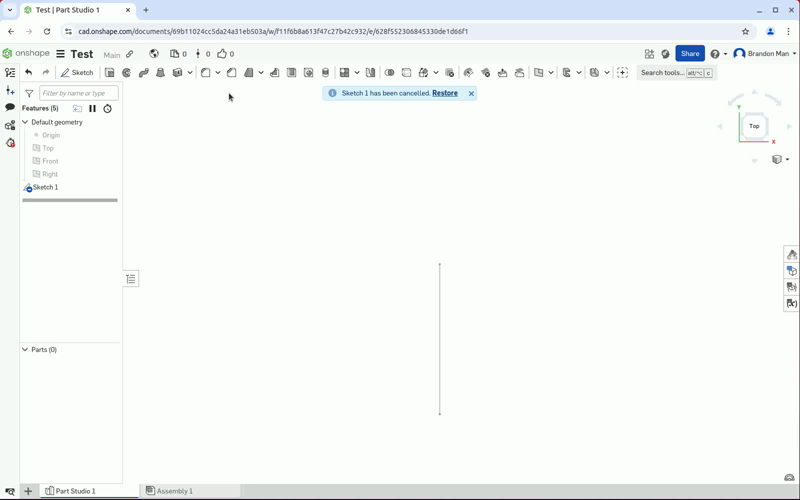
key(shift+h)
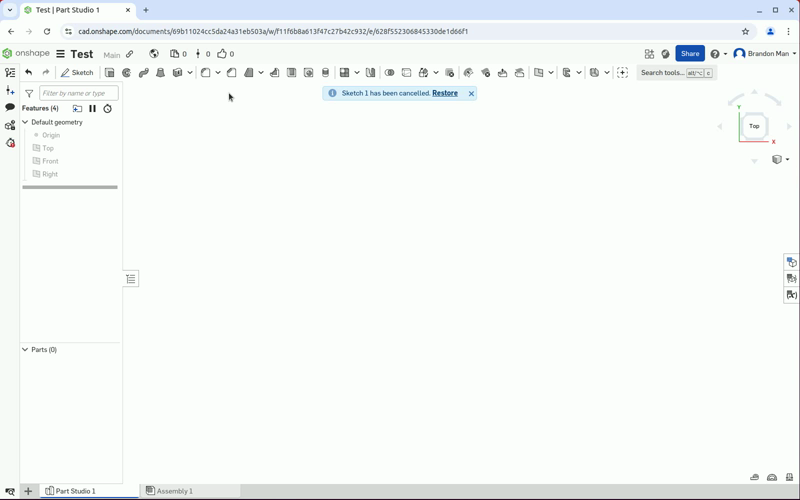
mouse_move(73, 352)
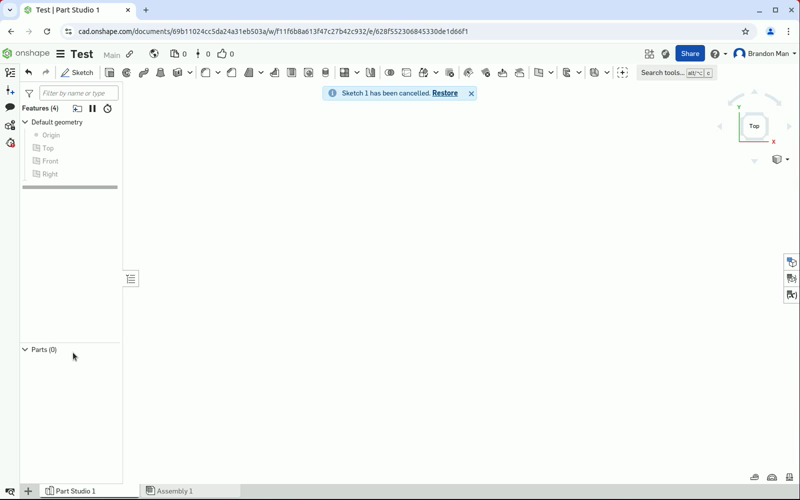
key(y)
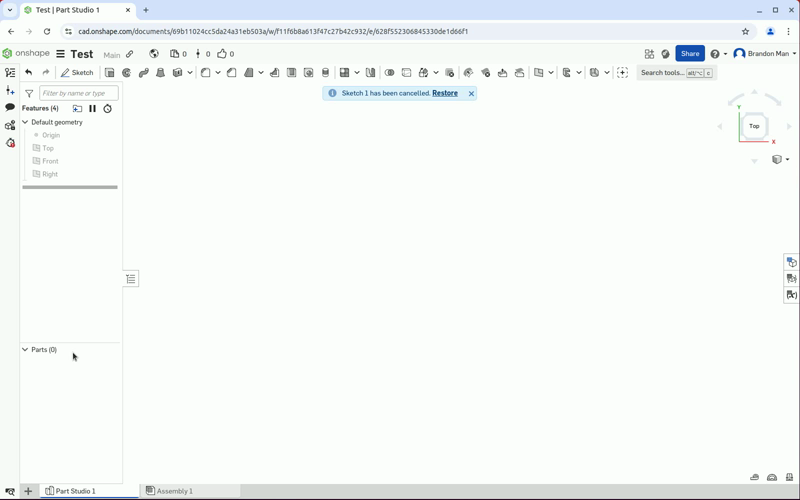
key(shift+p)
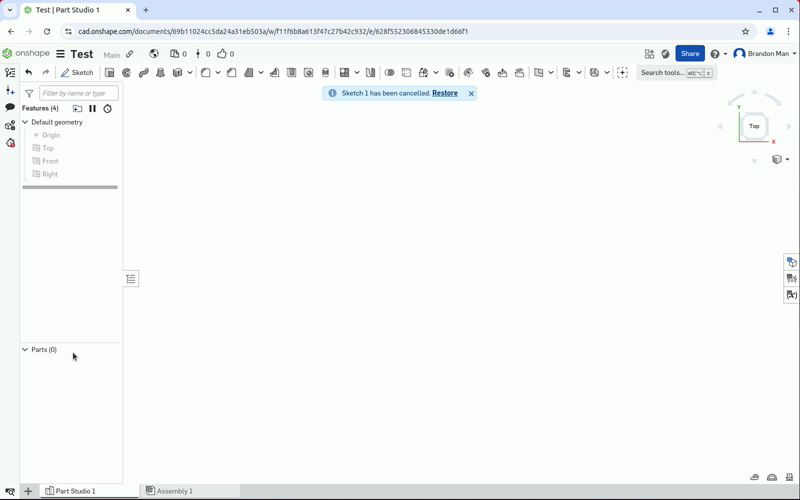
key(space)
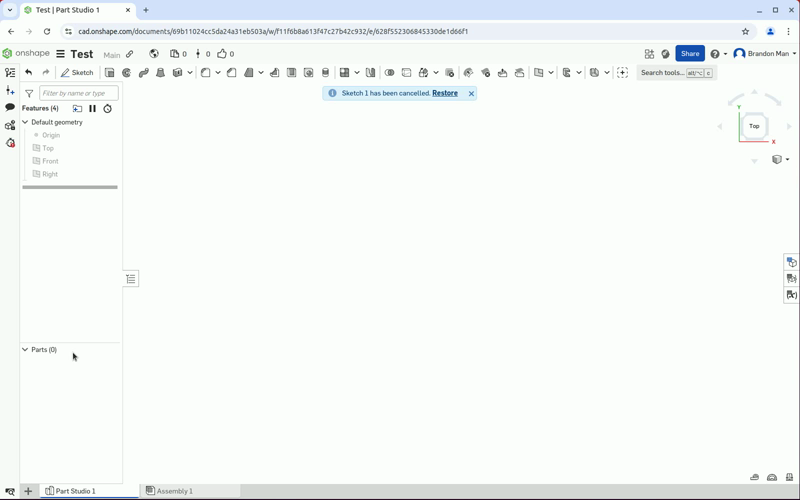
key_down(shift)
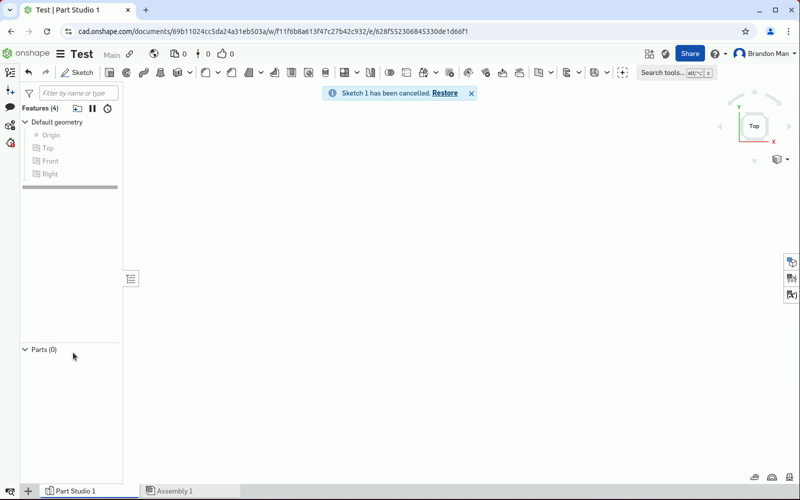
key(up)
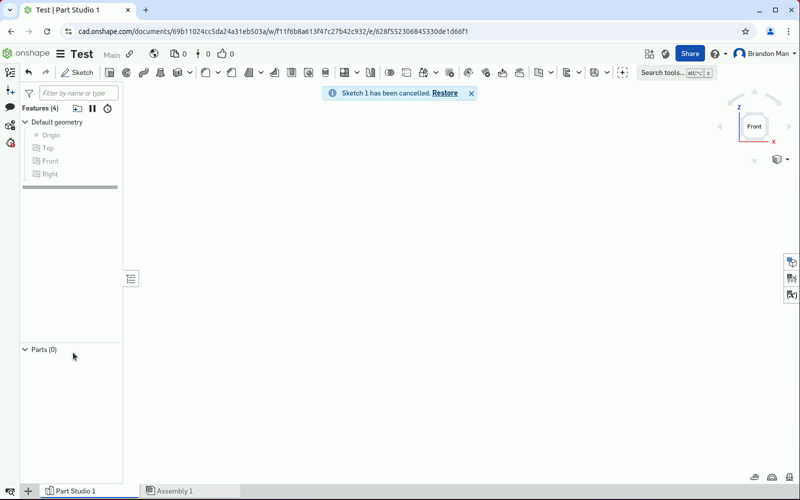
key_up(shift)
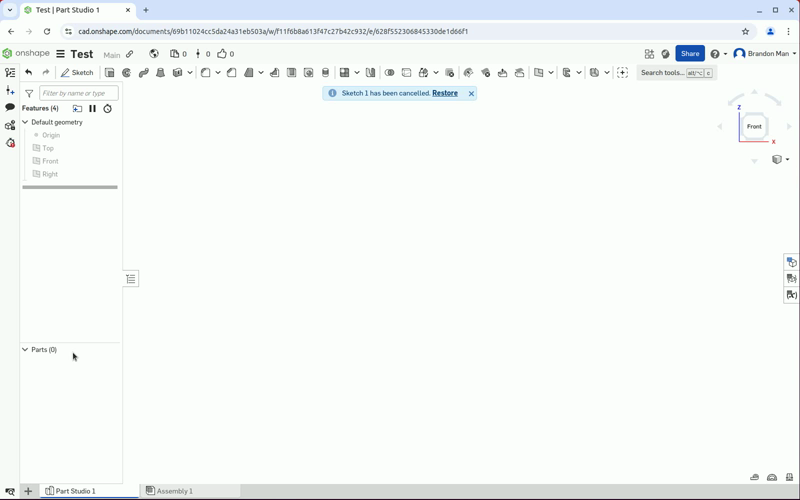
mouse_move(73, 352)
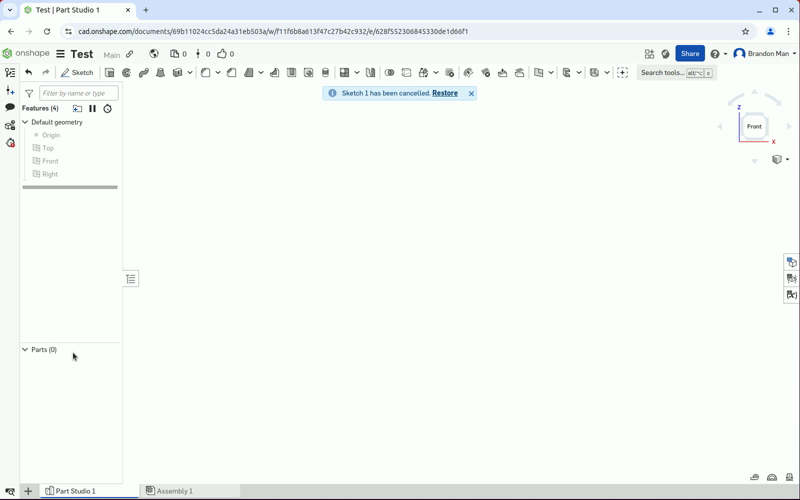
key(shift+y)
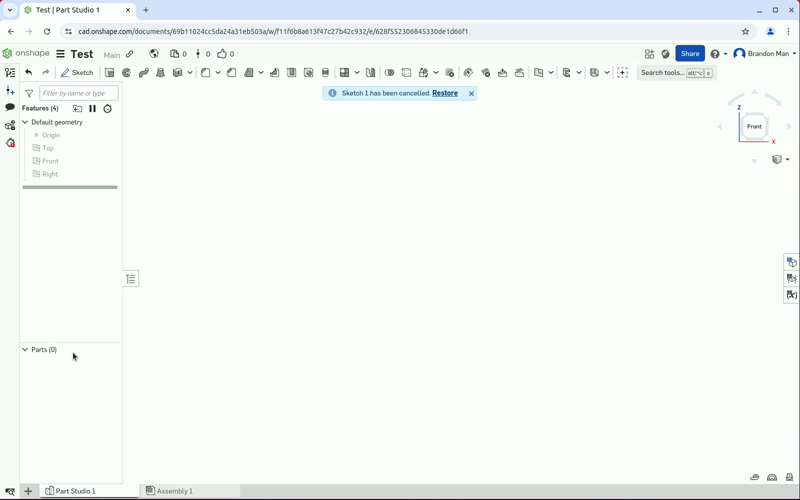
key(shift+s)
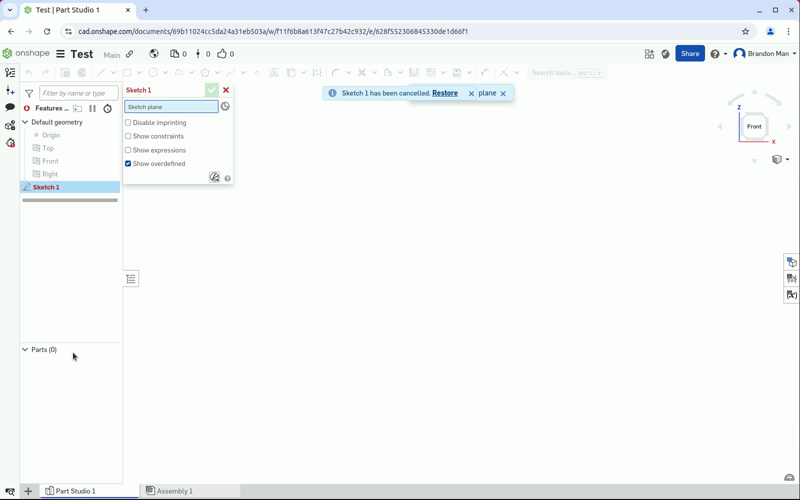
mouse_move(73, 163)
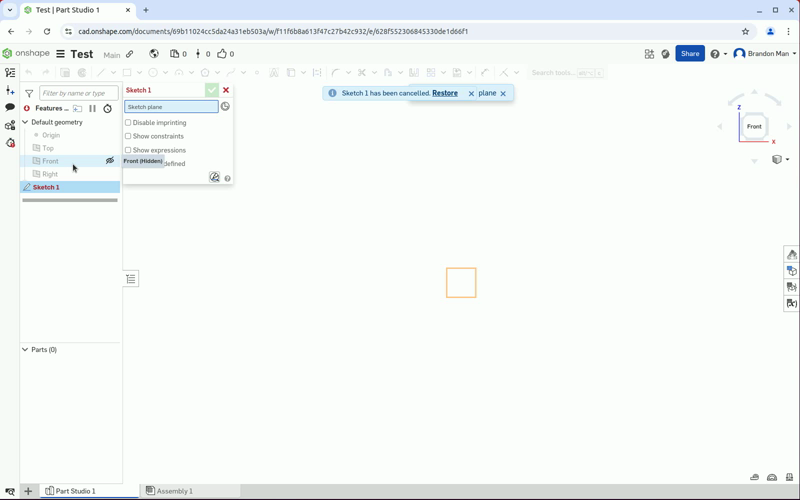
click(73, 163)
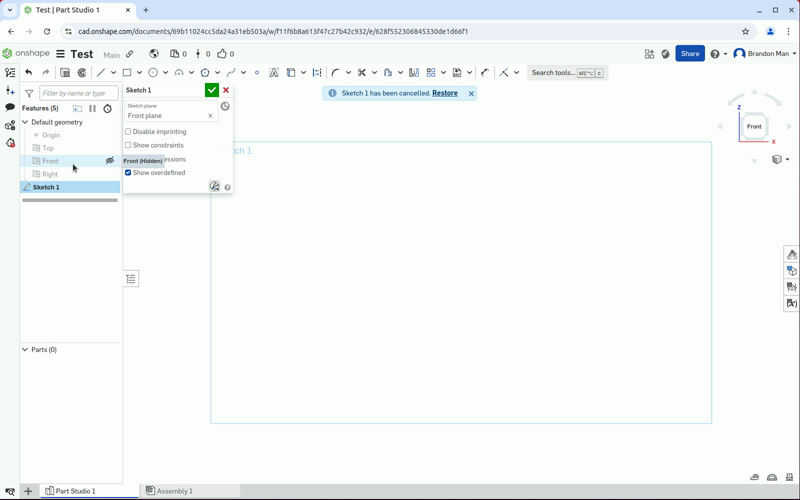
mouse_move(73, 352)
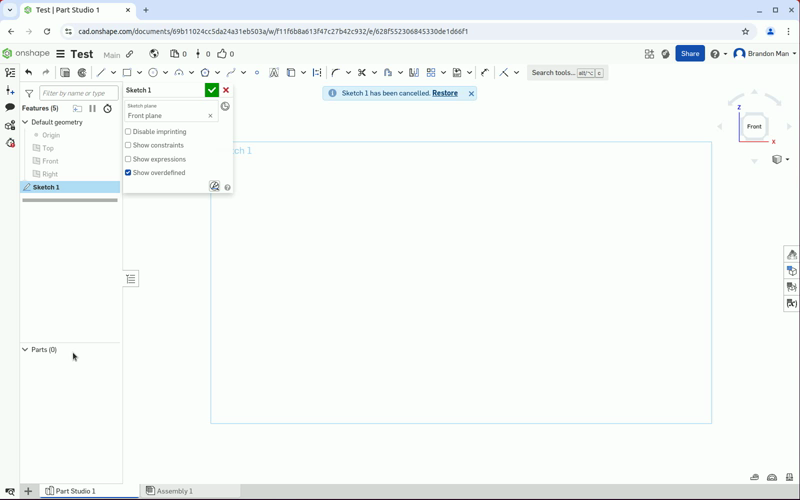
key(y)
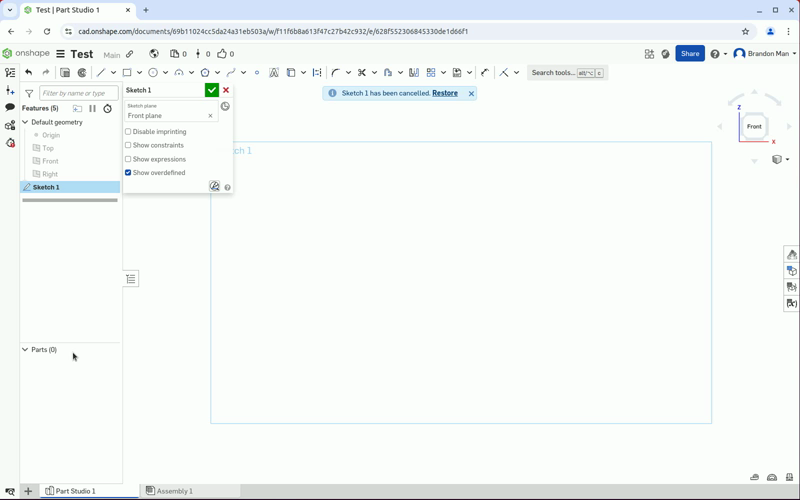
key(l)
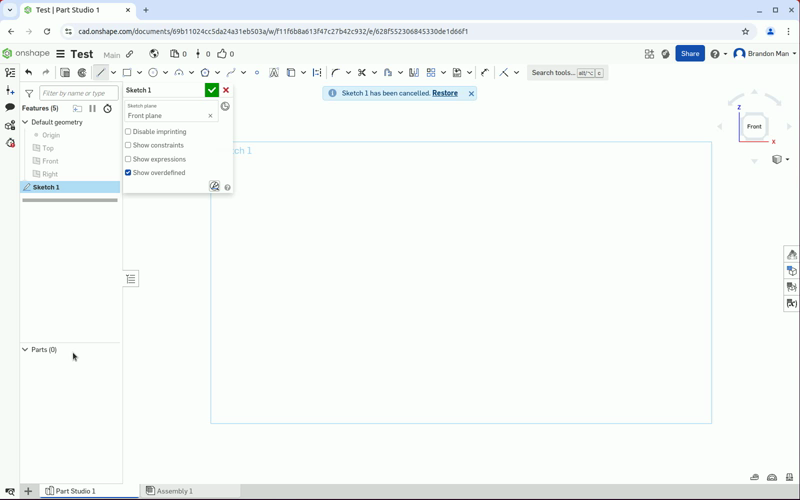
key_down(shift)
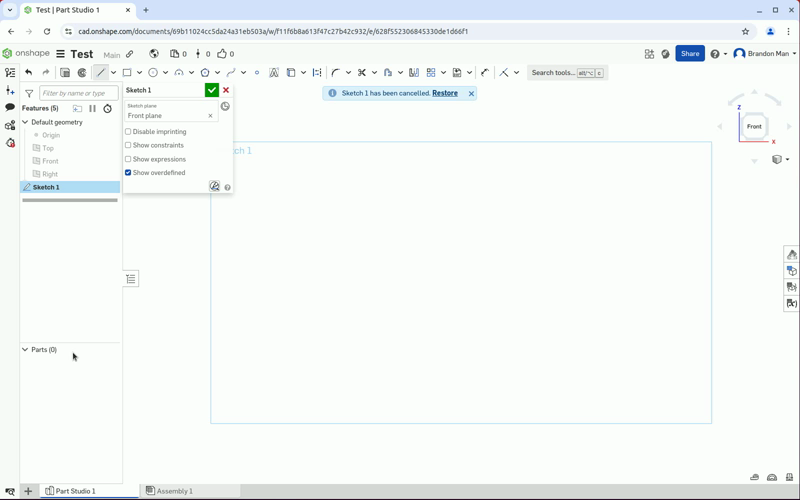
mouse_move(438, 395)
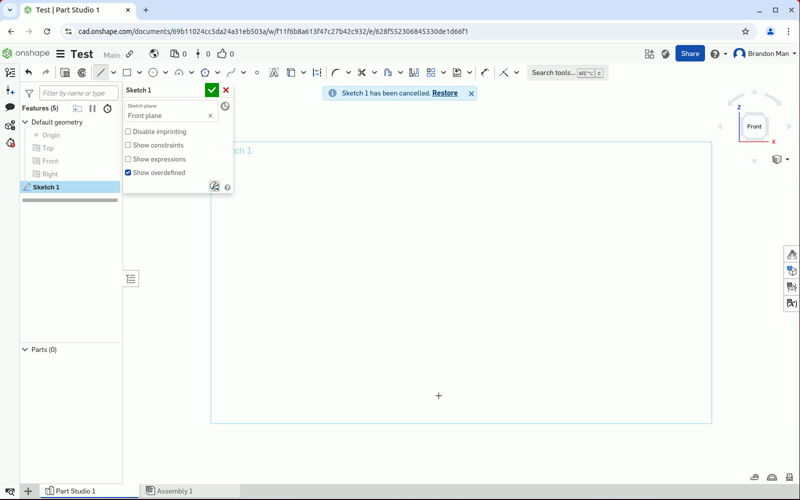
click(438, 395)
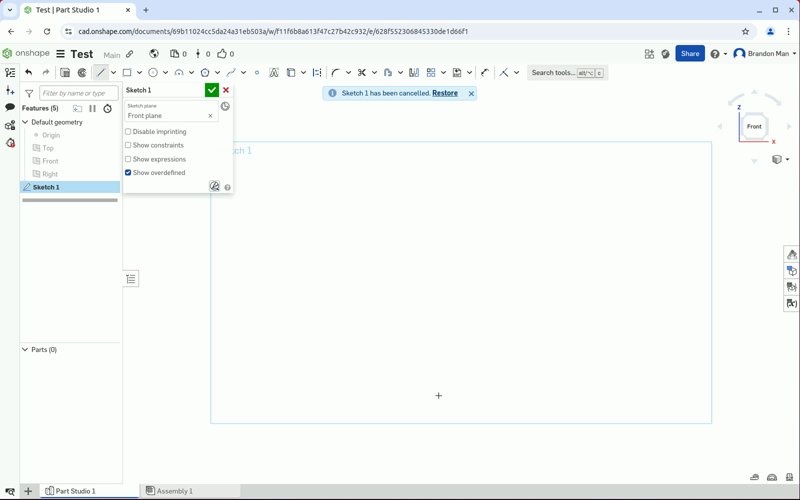
key_up(shift)
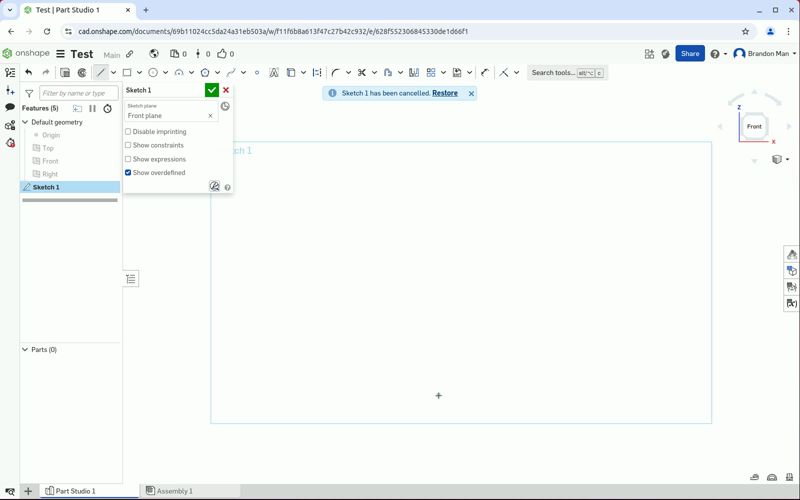
key_down(shift)
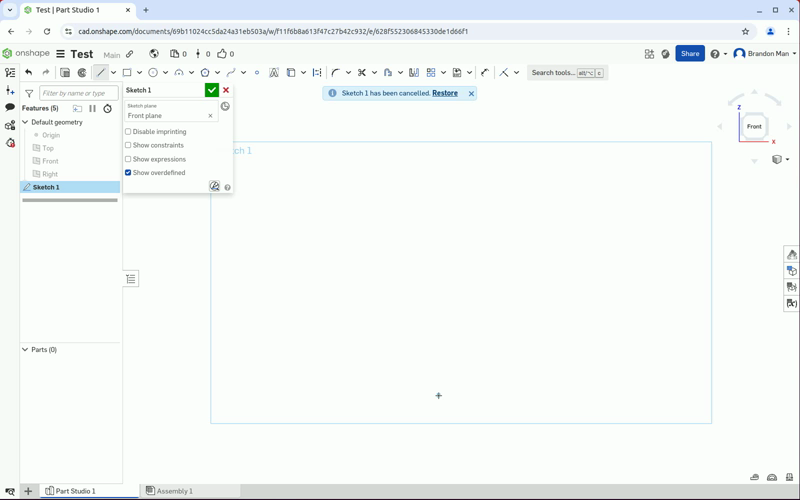
mouse_move(468, 395)
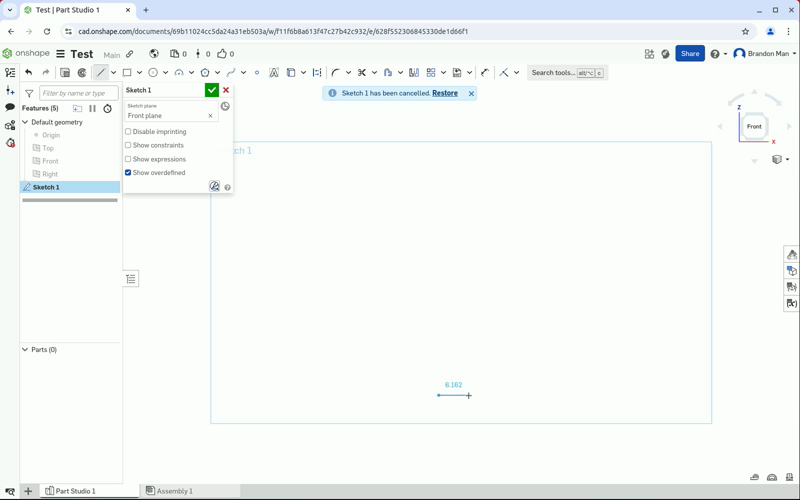
mouse_move(483, 395)
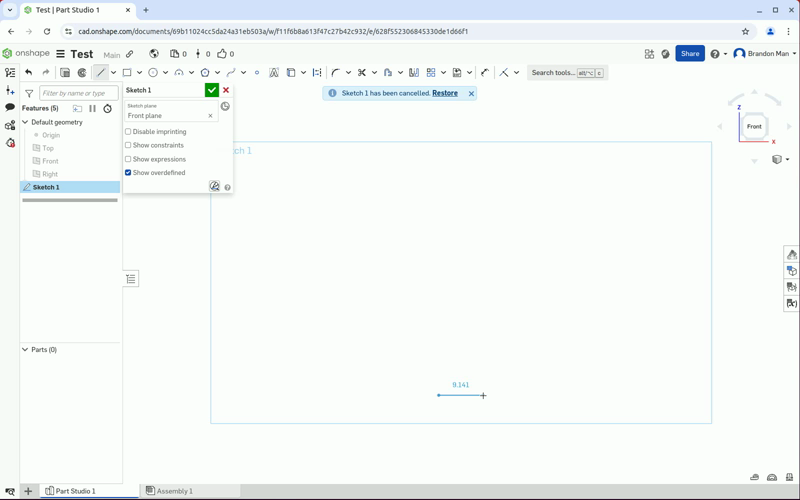
click(483, 395)
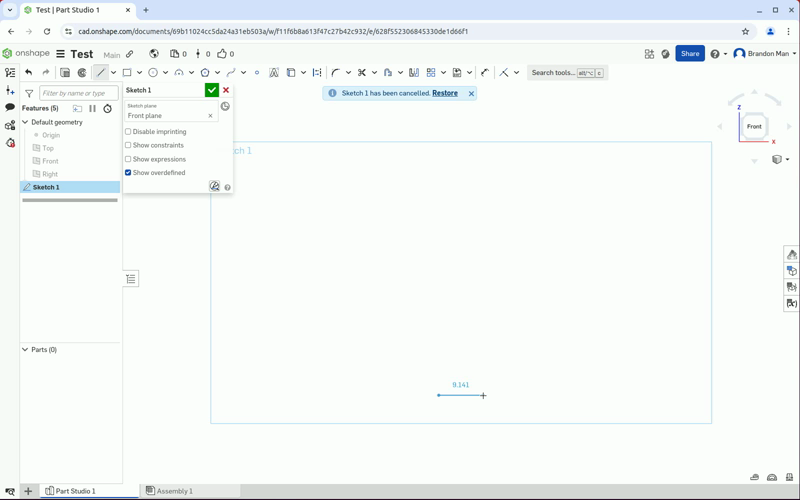
key_up(shift)
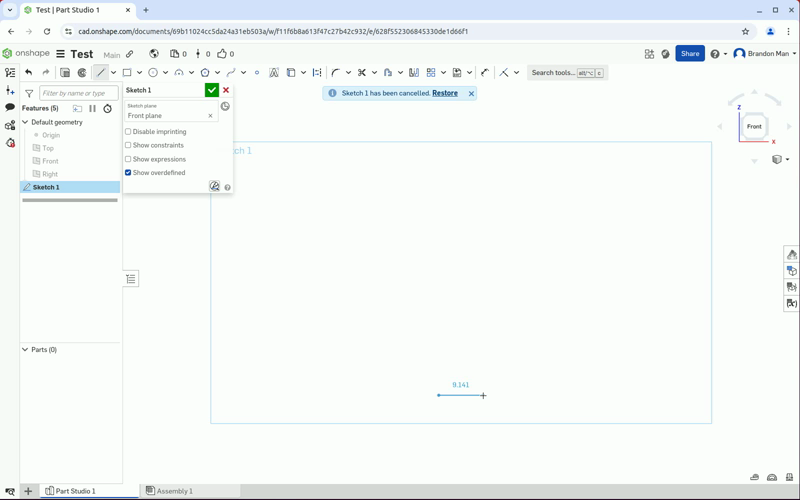
key_down(shift)
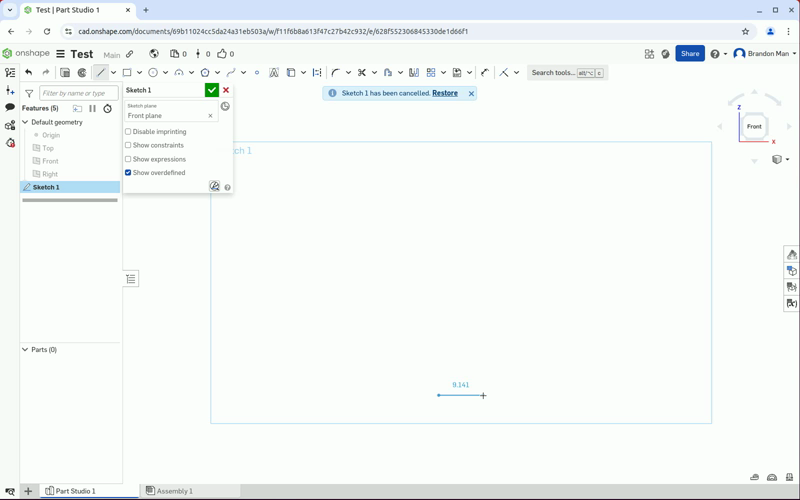
mouse_move(483, 171)
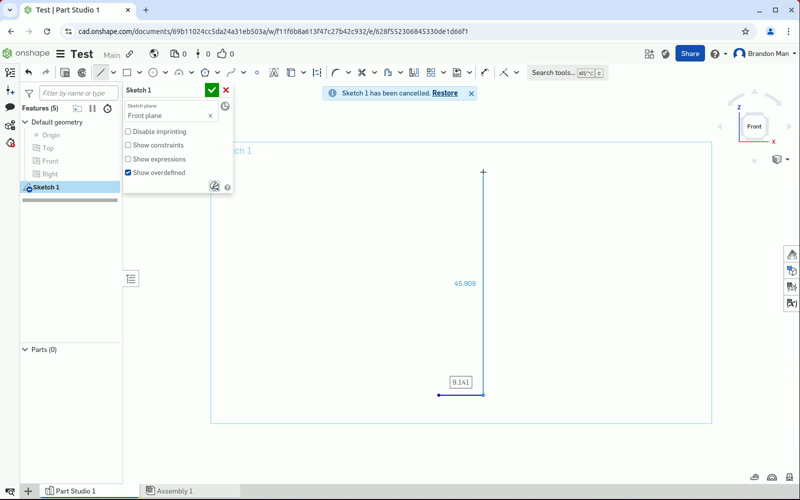
click(483, 171)
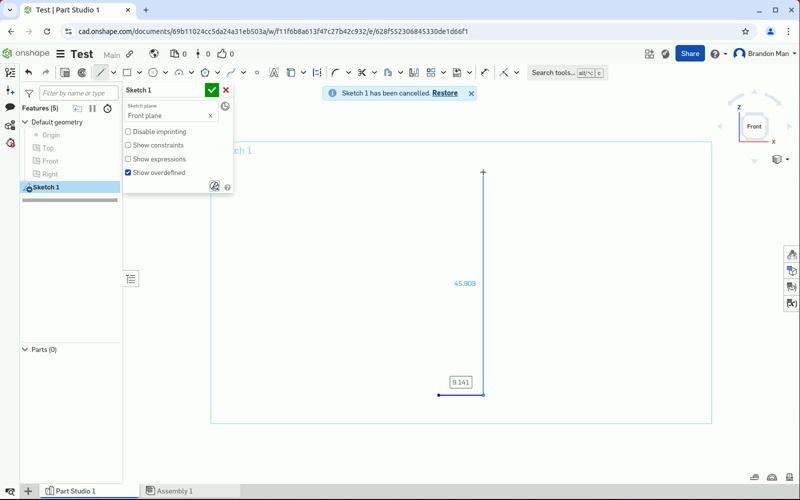
key_up(shift)
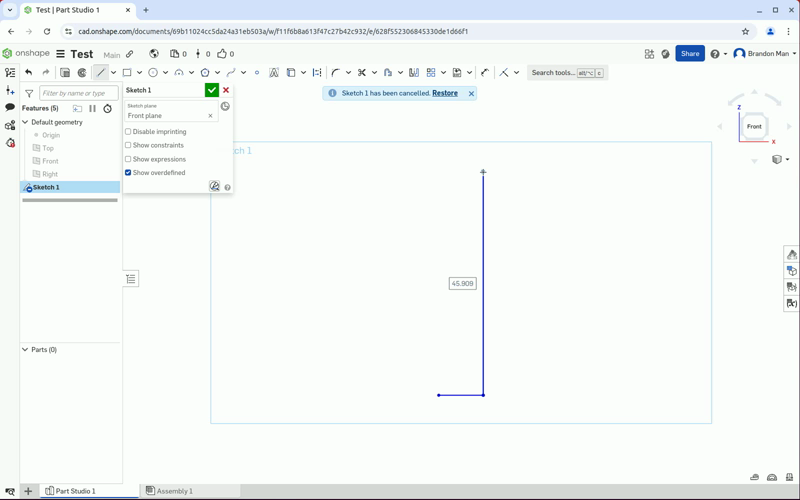
key_down(shift)
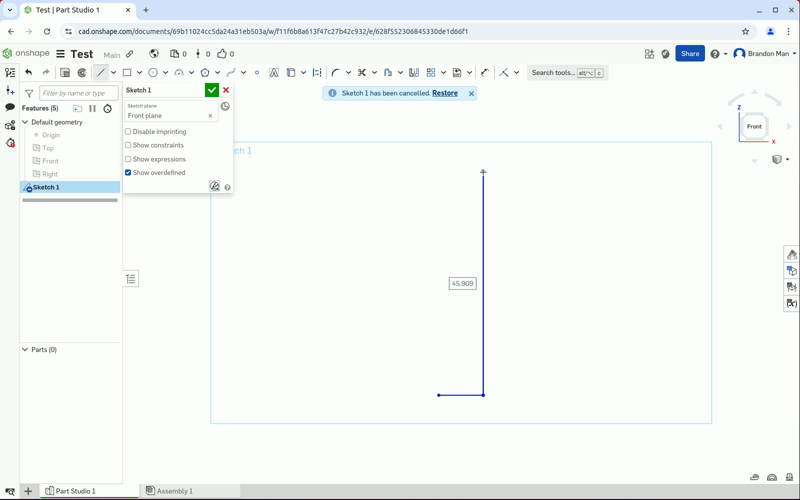
mouse_move(513, 171)
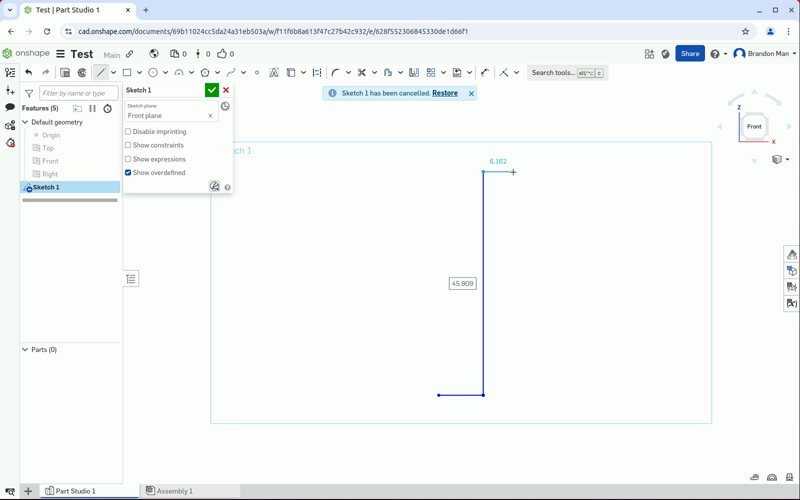
mouse_move(438, 171)
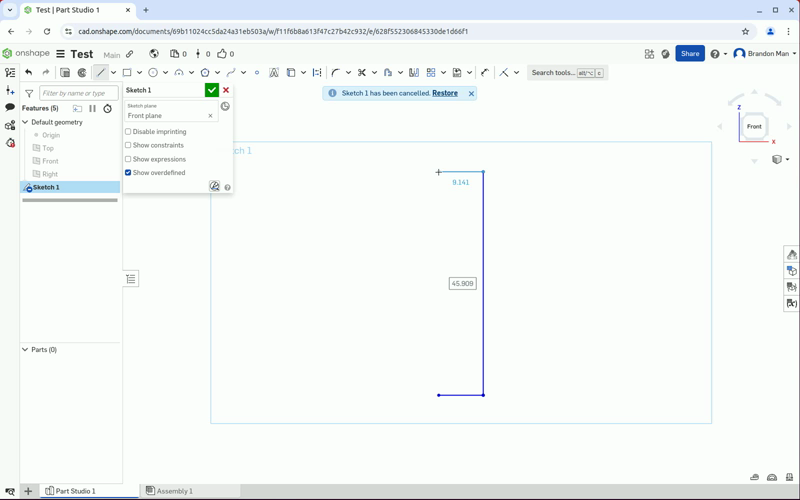
click(438, 171)
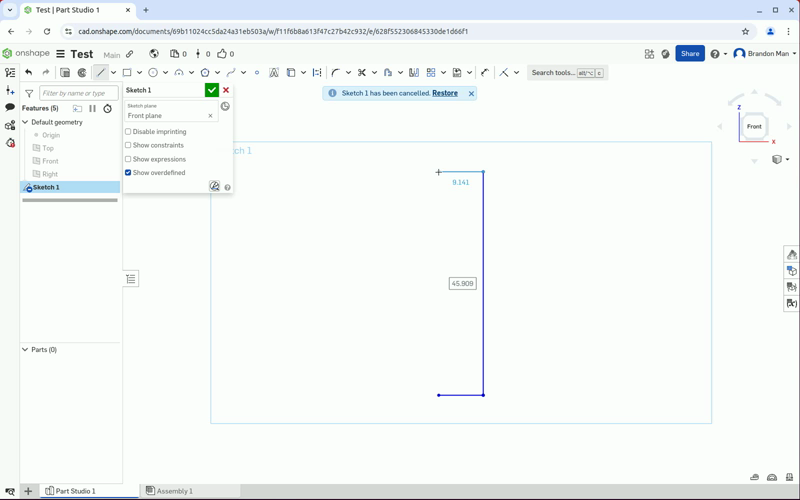
key_up(shift)
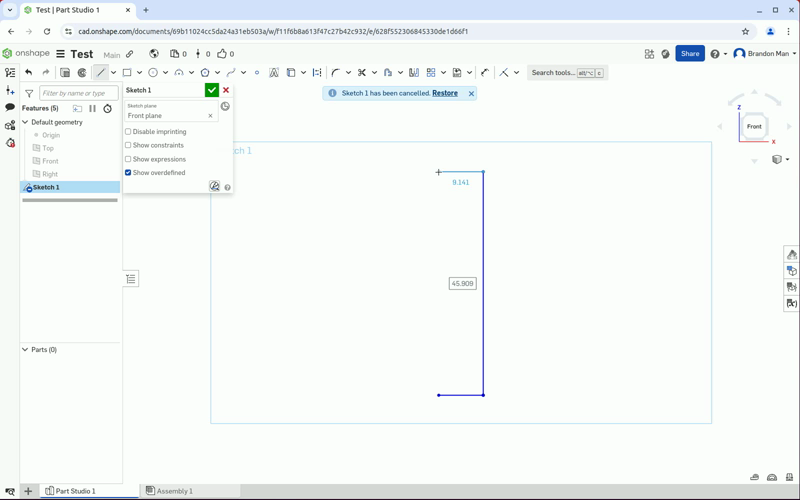
key_down(shift)
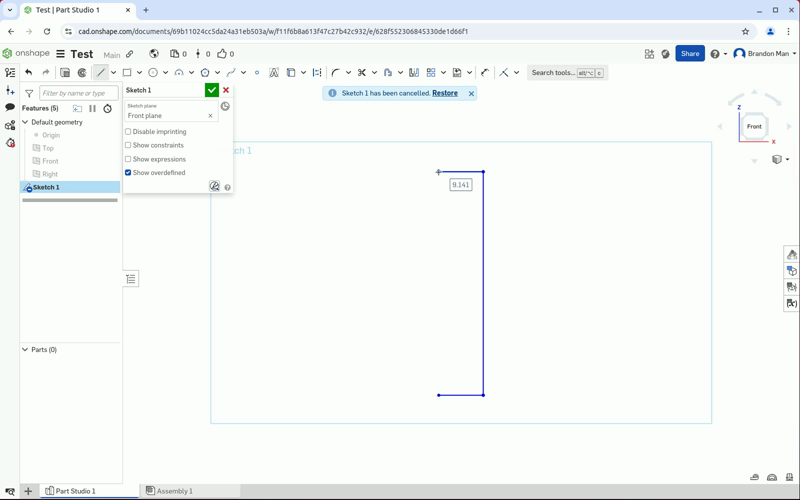
mouse_move(438, 395)
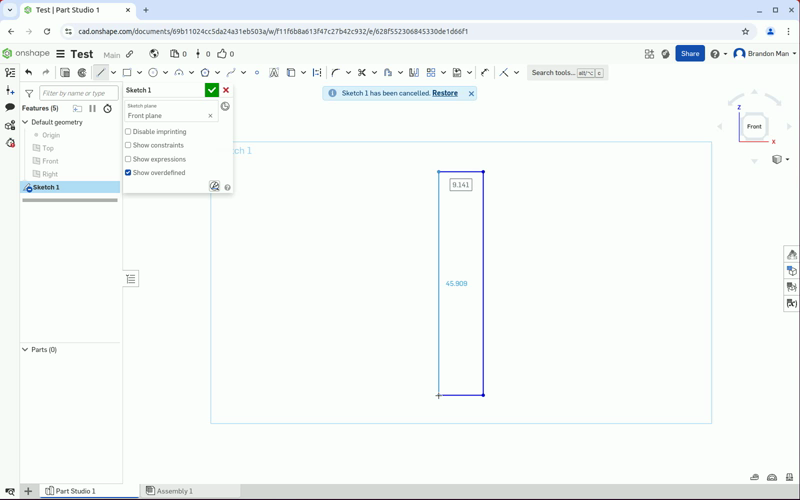
key_up(shift)
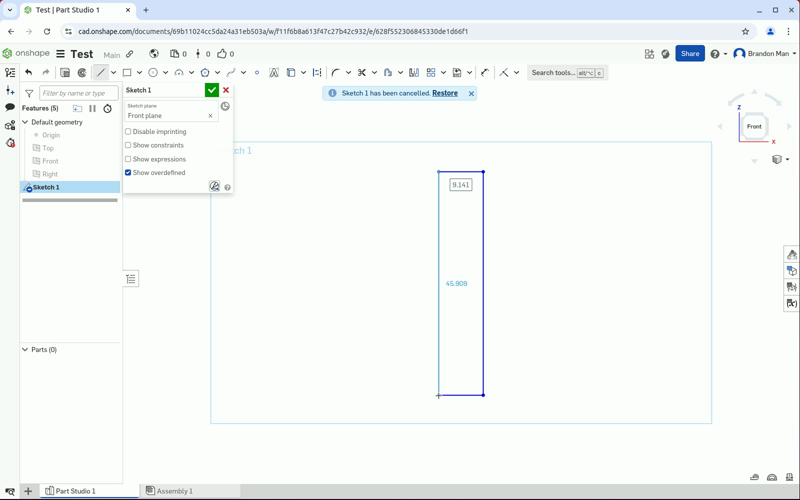
click(438, 395)
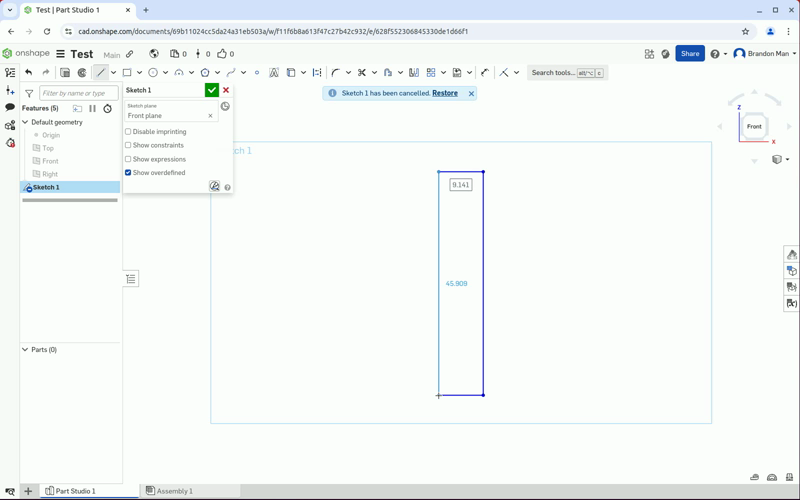
key(esc)
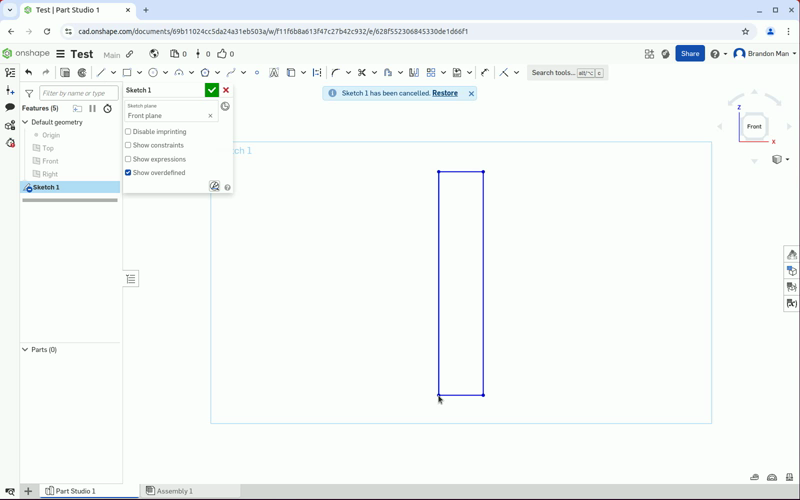
mouse_move(454, 331)
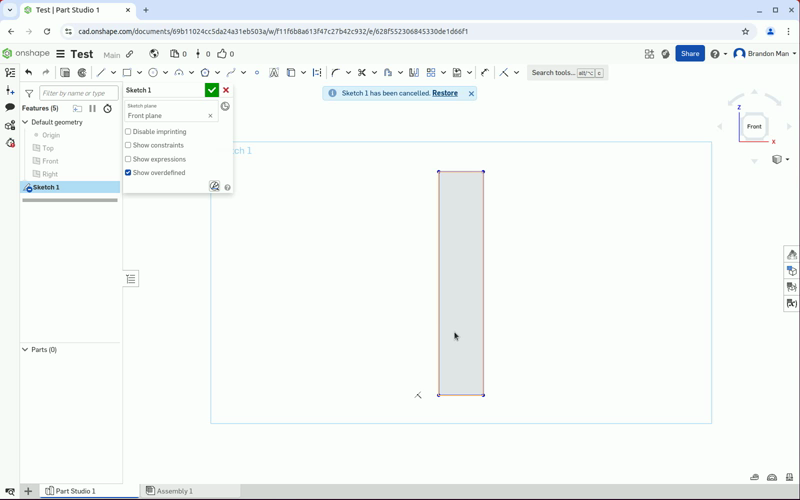
click(454, 331)
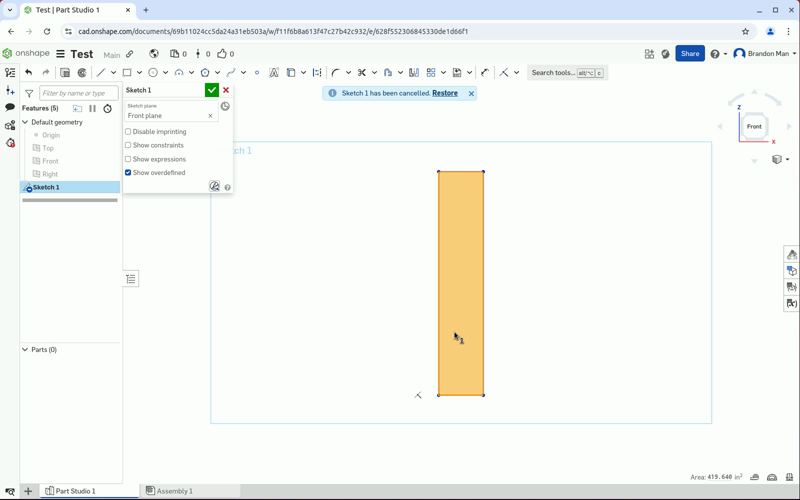
mouse_move(73, 352)
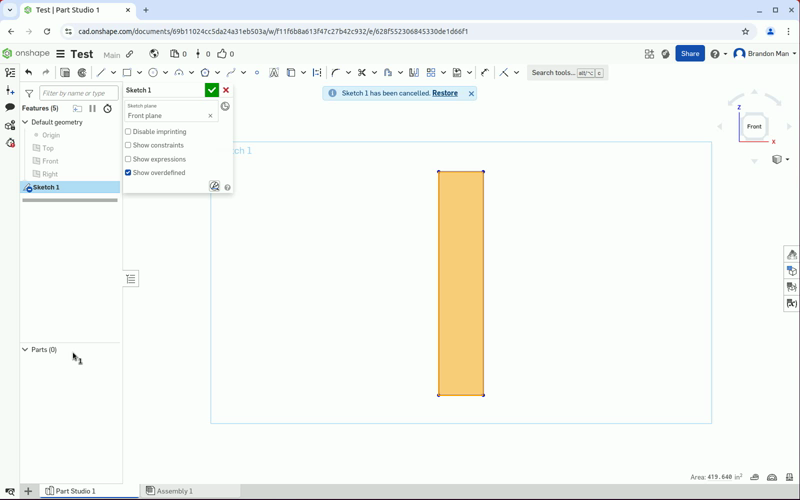
key(shift+y)
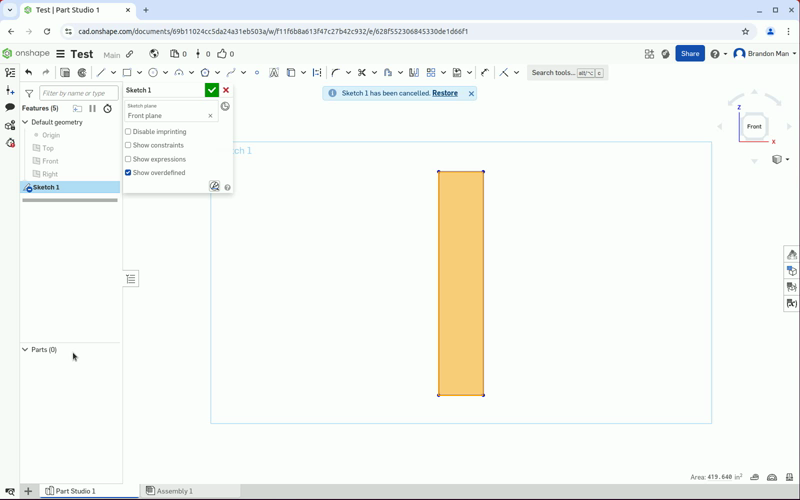
key(shift+e)
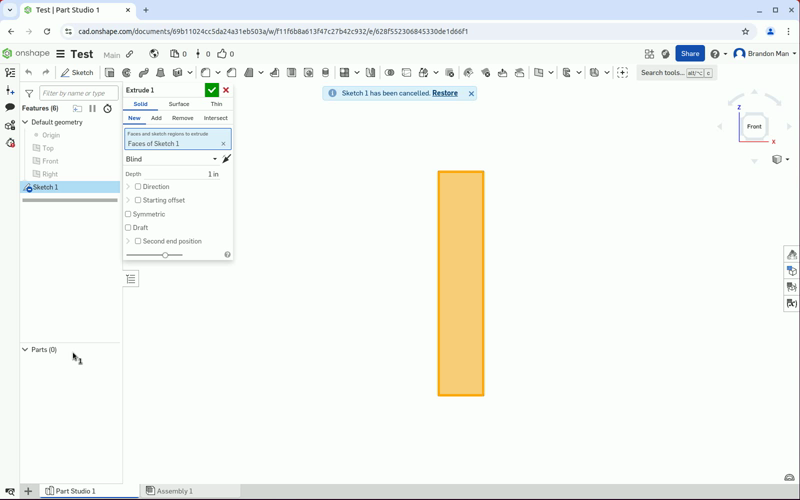
mouse_move(143, 106)
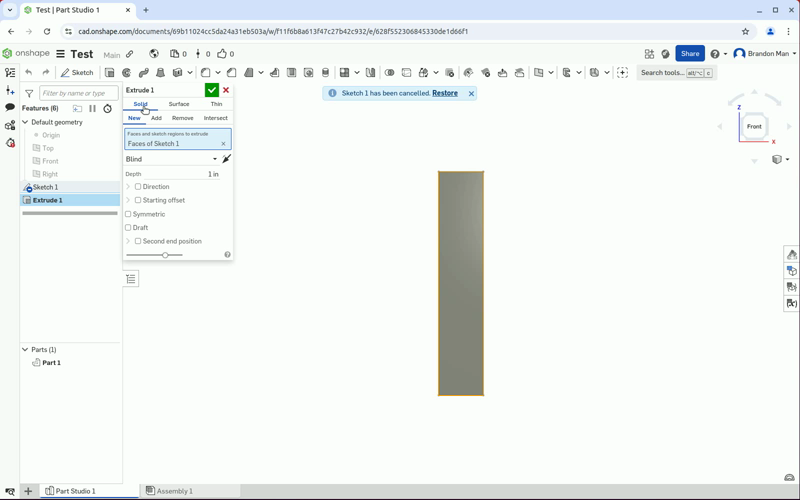
click(143, 106)
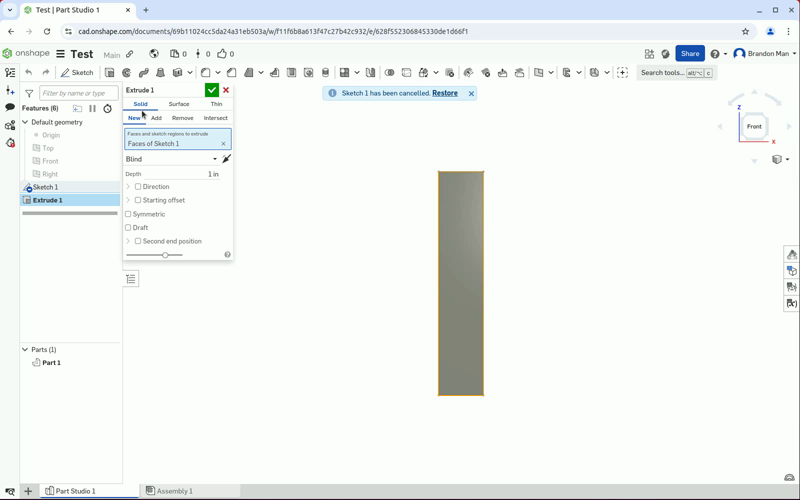
mouse_move(137, 120)
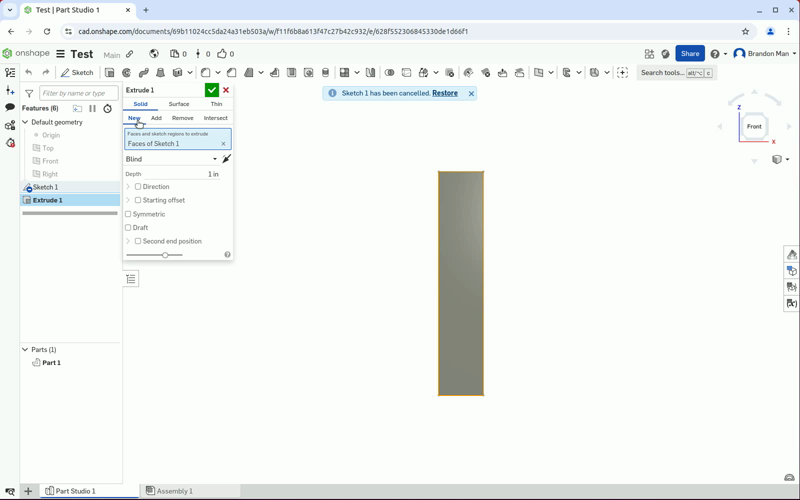
click(137, 120)
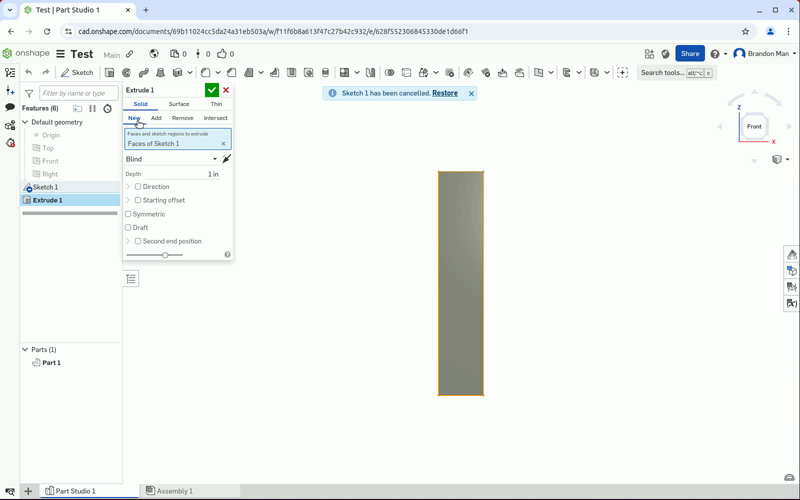
key(tab, 4)
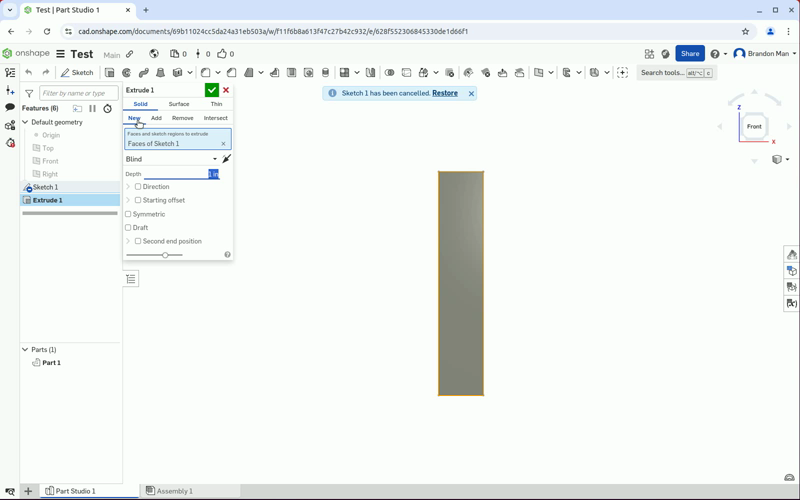
text(0.722)
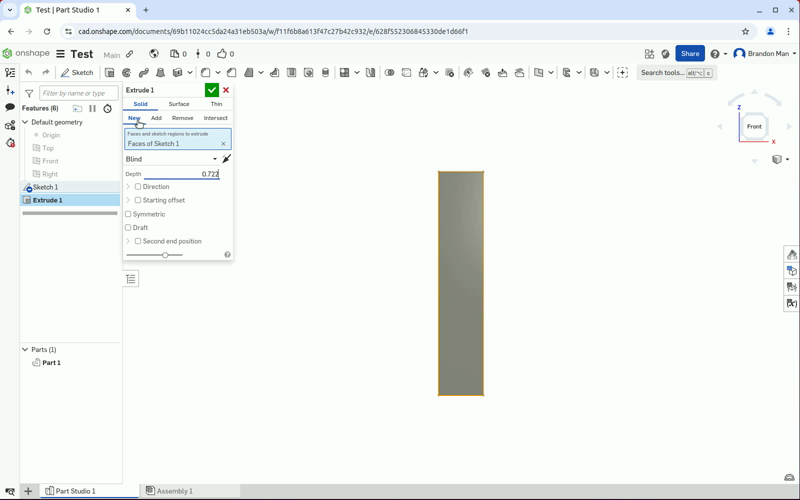
key(enter)
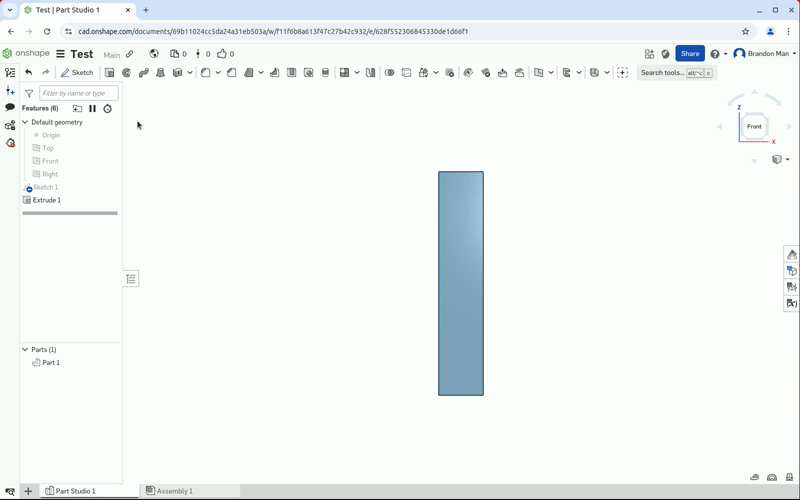
key(shift+h)
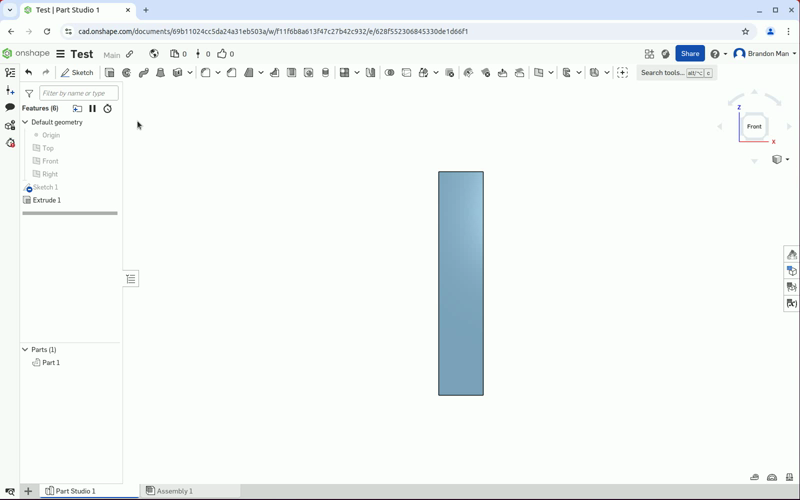
key(shift+h)
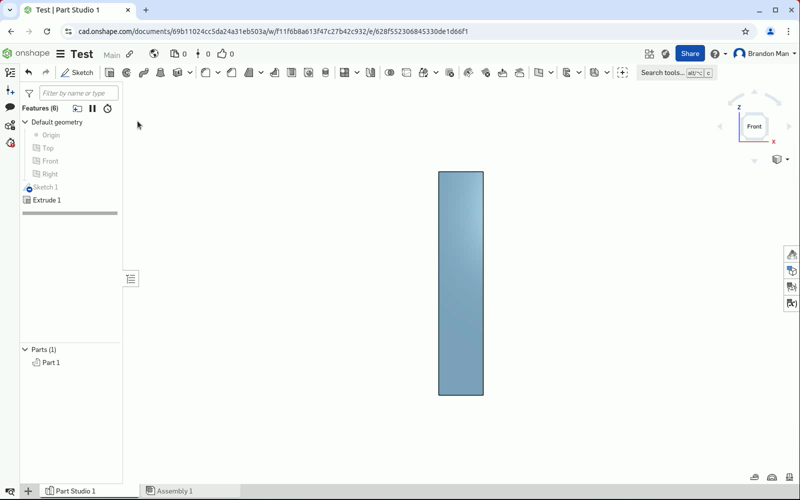
mouse_move(73, 189)
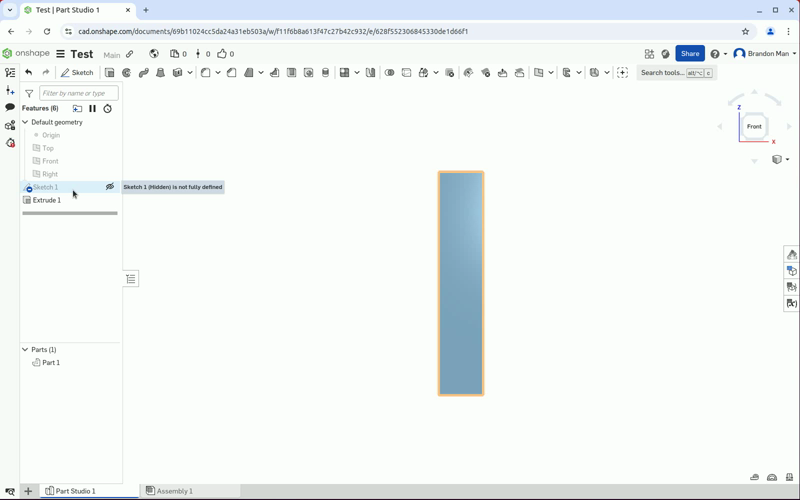
click(73, 189)
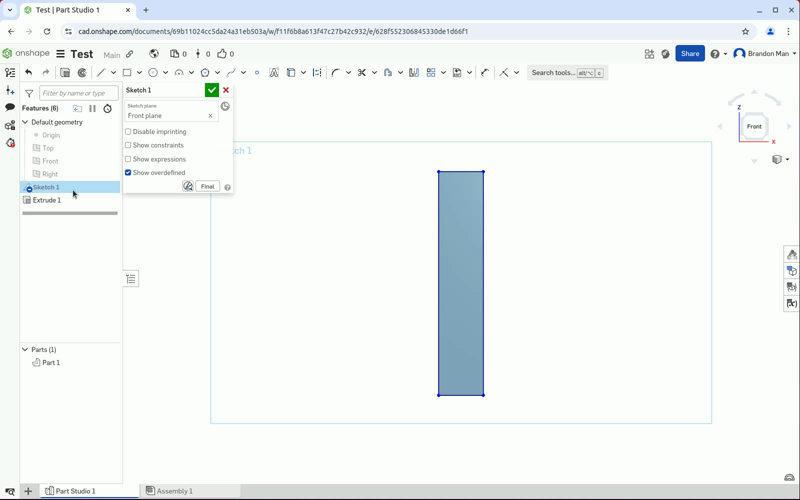
mouse_move(229, 92)
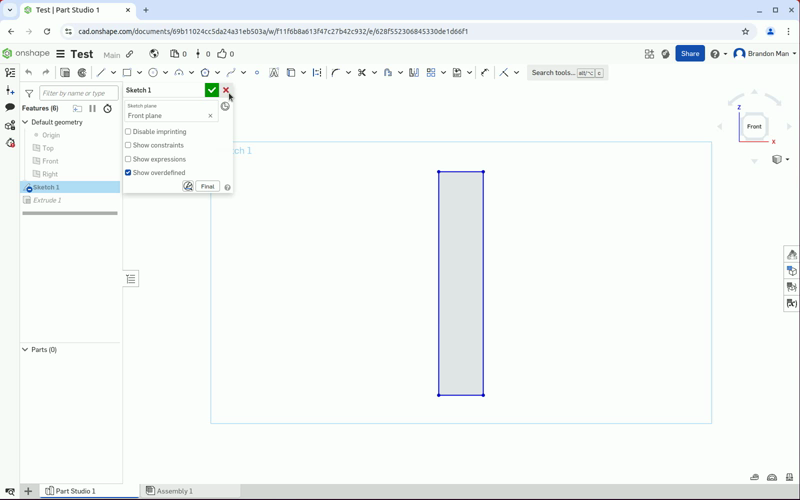
click(229, 92)
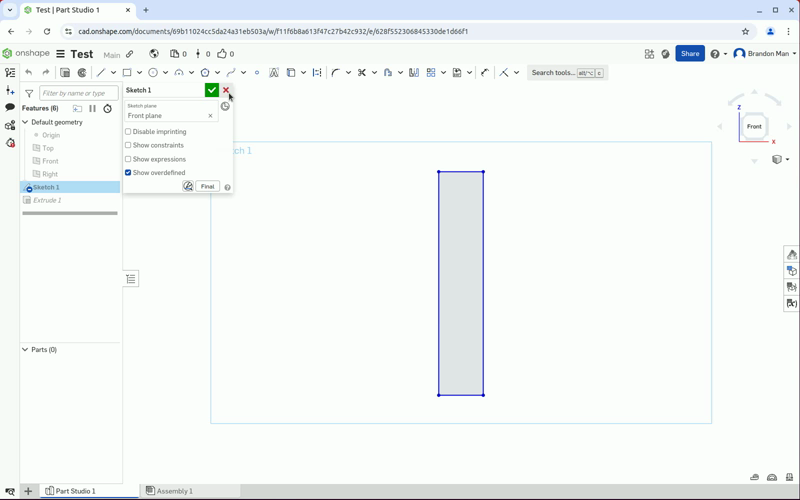
key(shift+s)
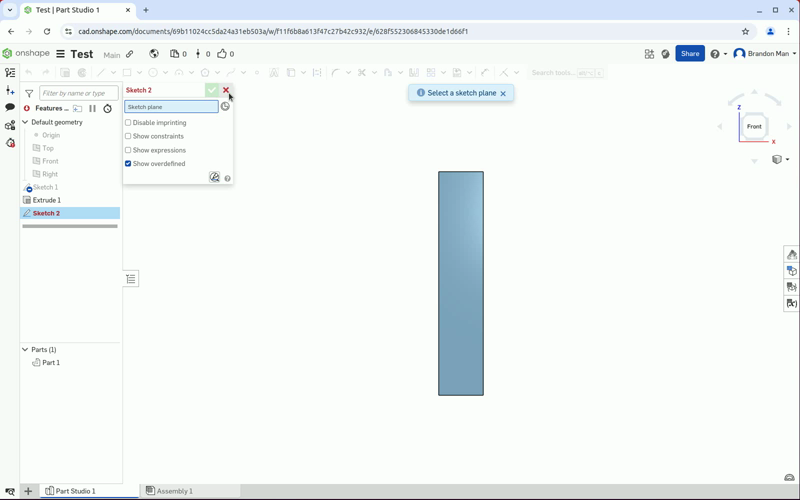
mouse_move(73, 163)
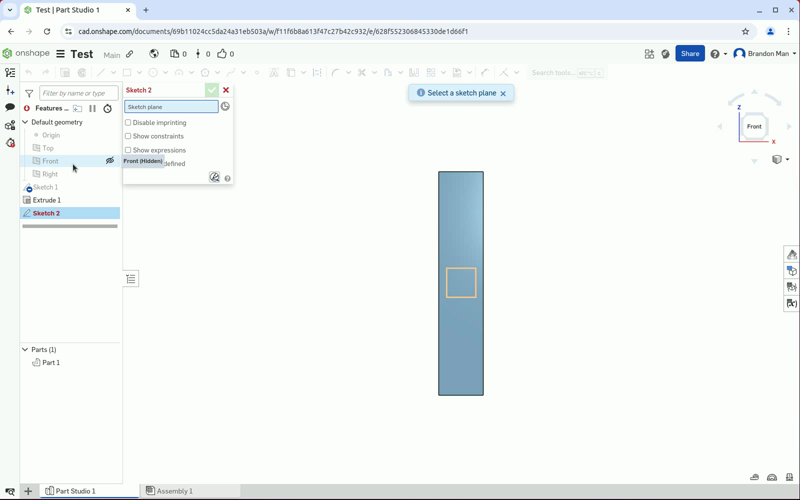
click(73, 163)
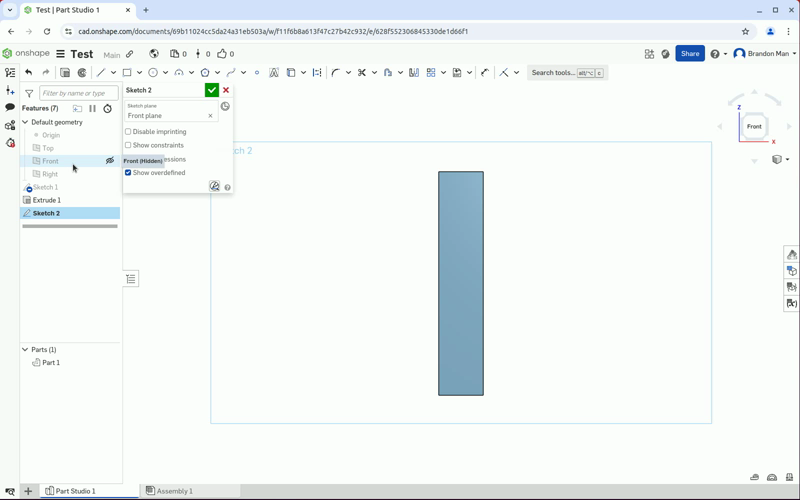
mouse_move(73, 352)
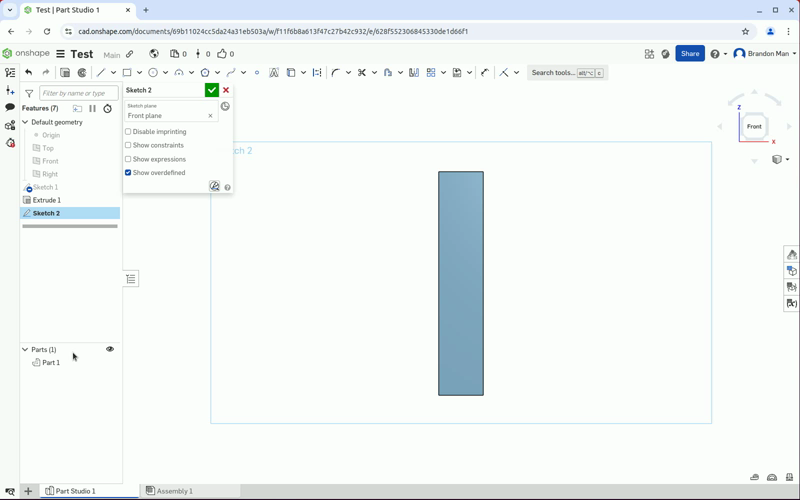
key(y)
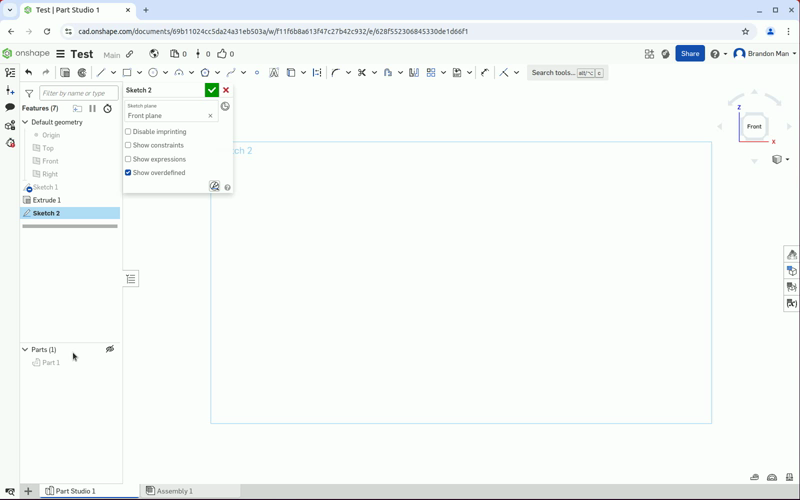
key(l)
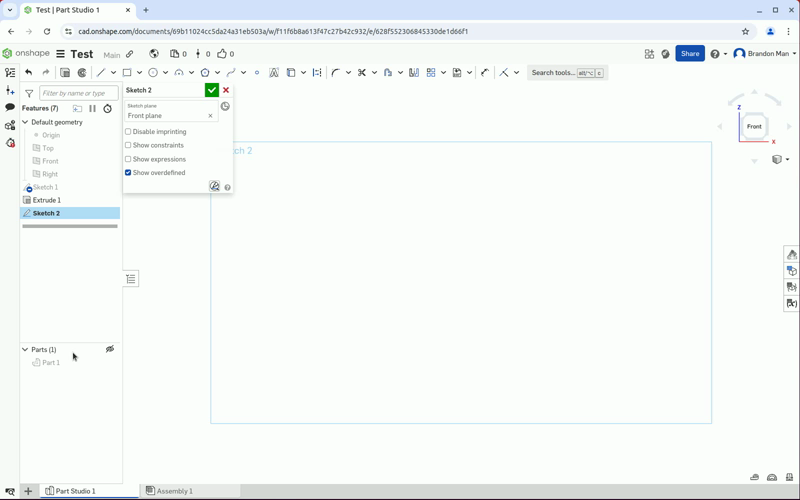
key_down(shift)
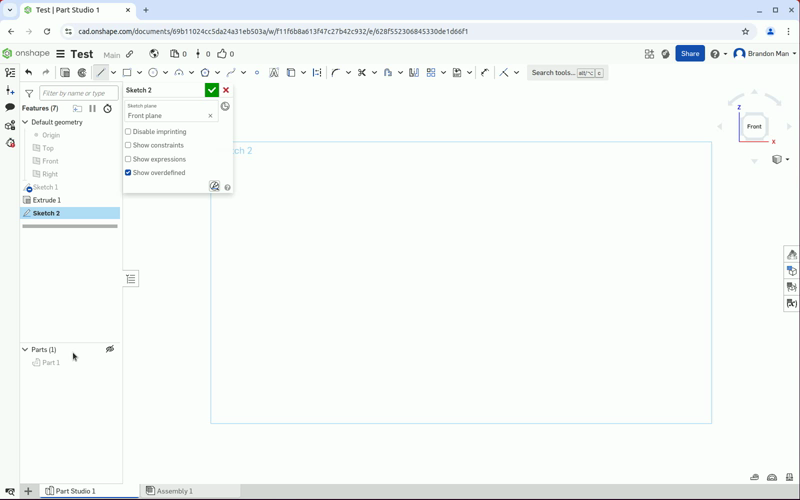
mouse_move(483, 395)
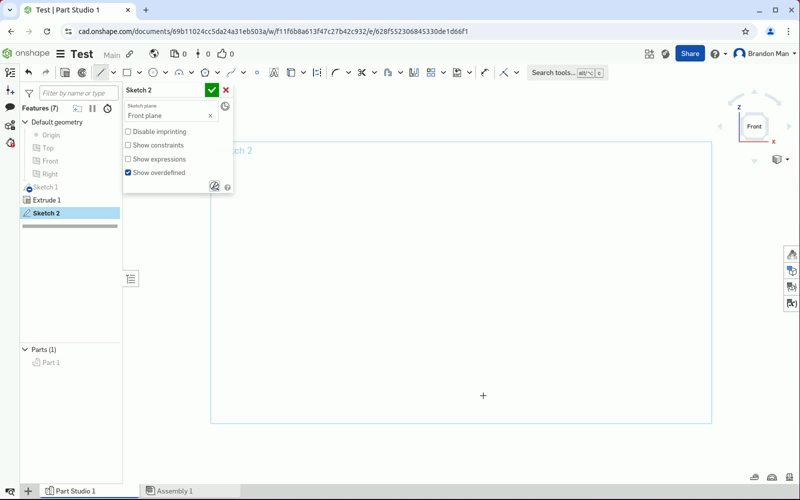
click(483, 395)
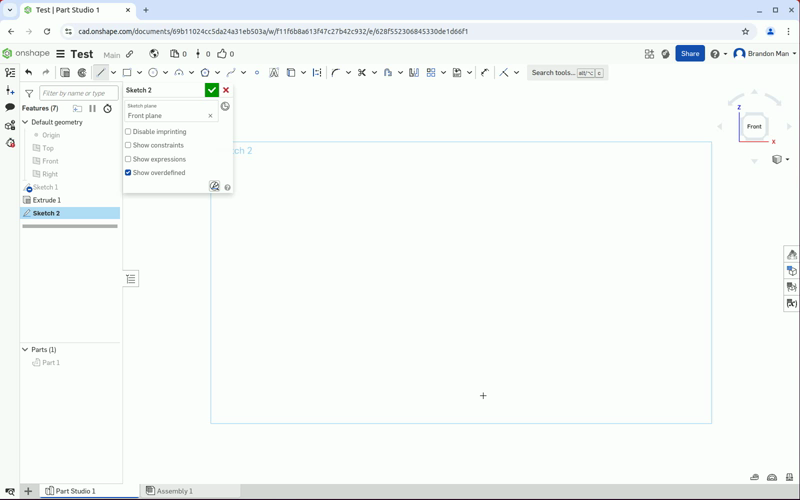
key_up(shift)
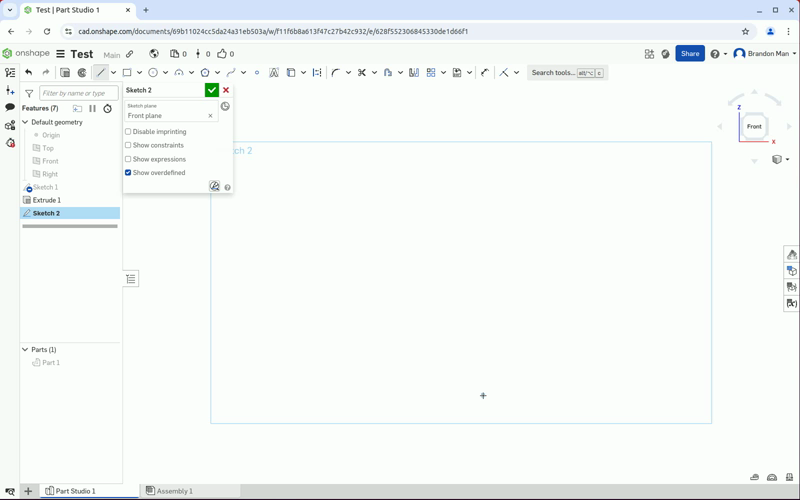
key_down(shift)
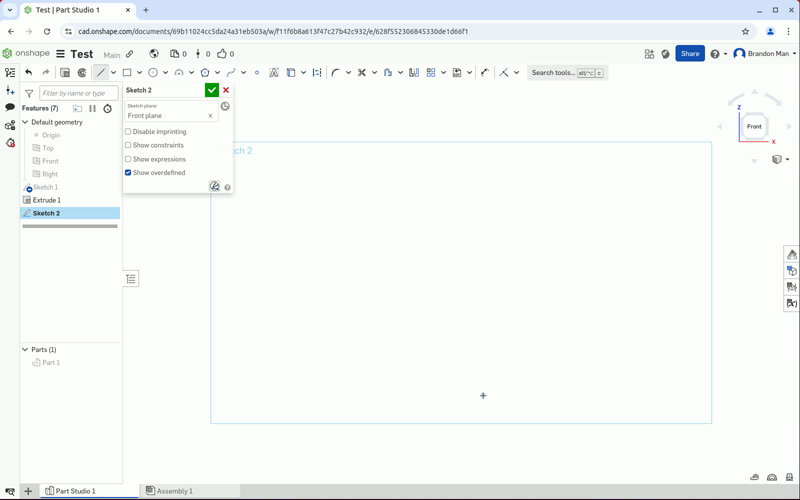
mouse_move(513, 395)
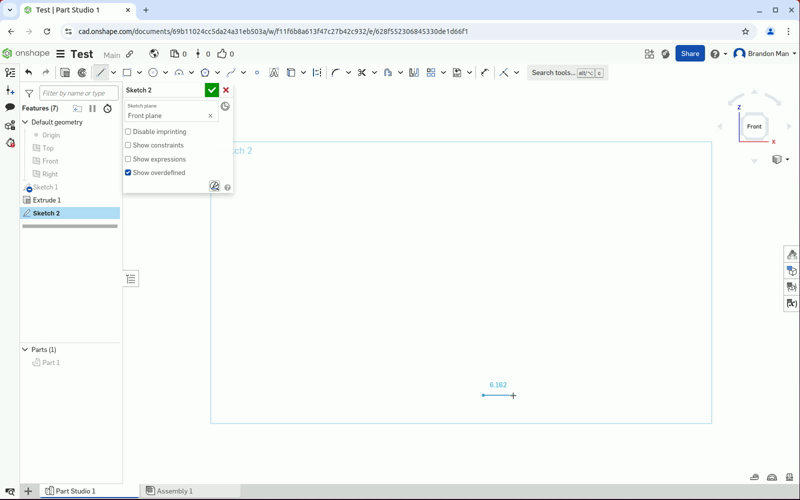
mouse_move(485, 395)
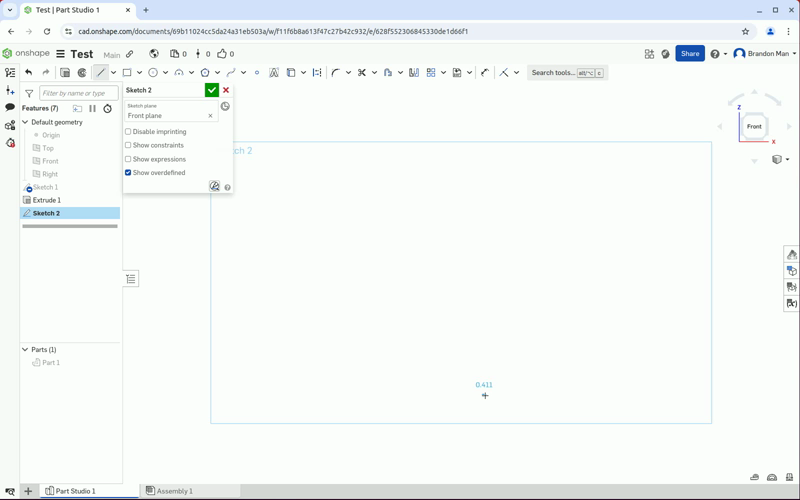
scroll(6)
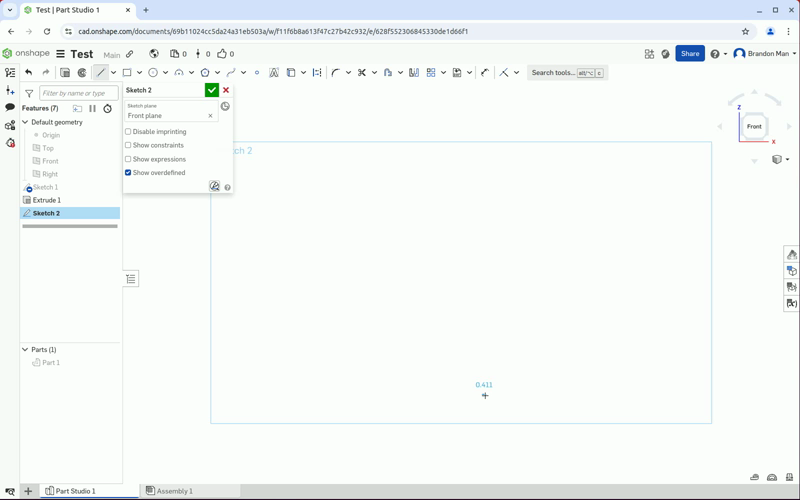
scroll(6)
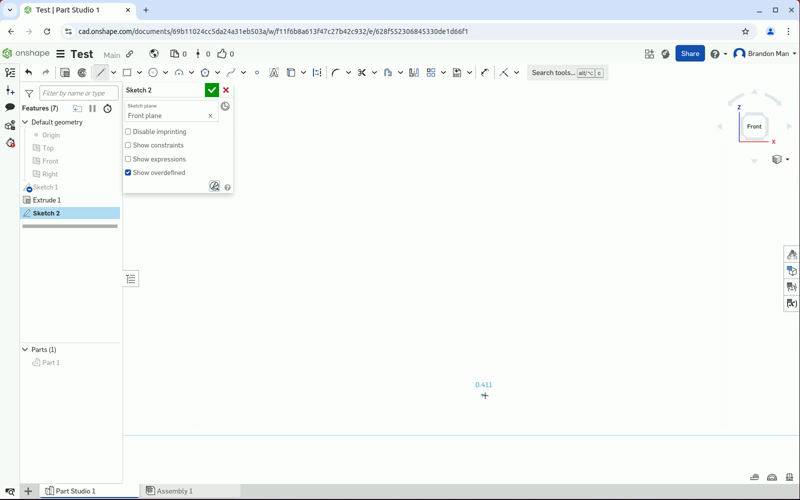
scroll(6)
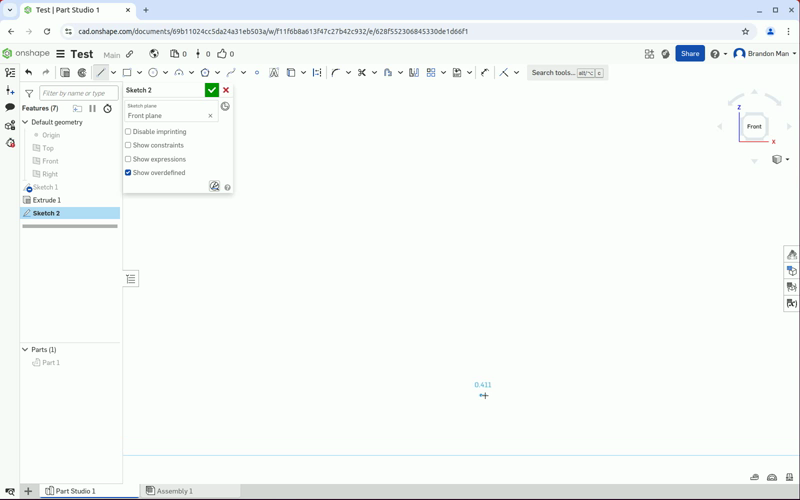
scroll(6)
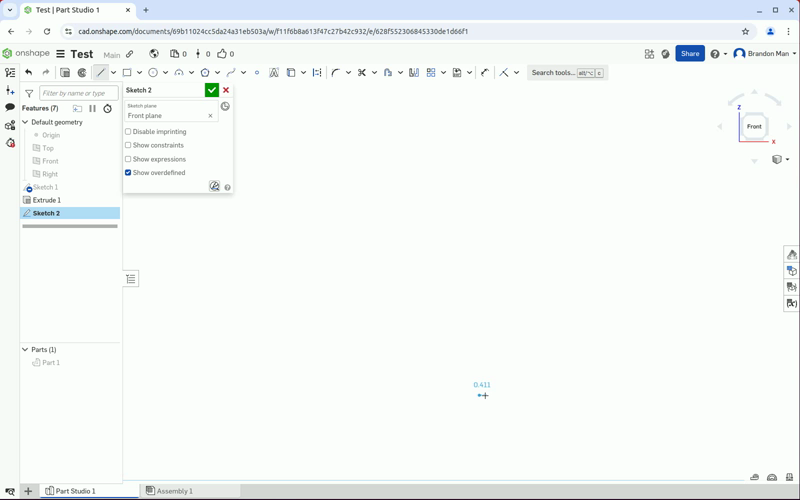
scroll(6)
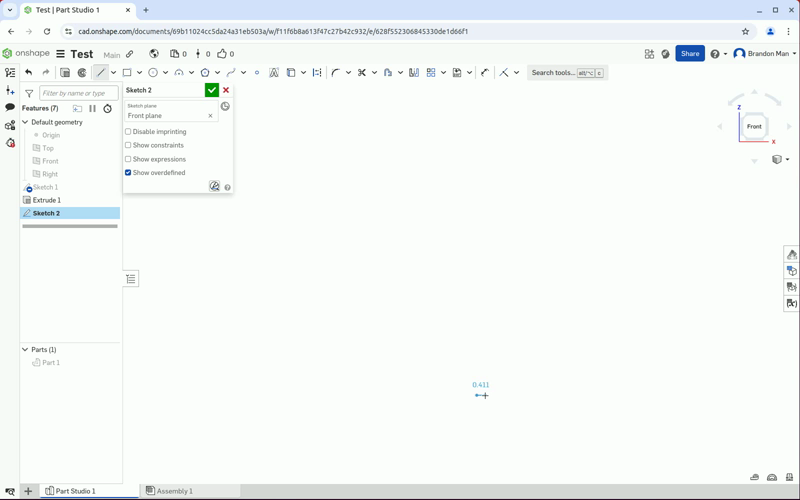
scroll(6)
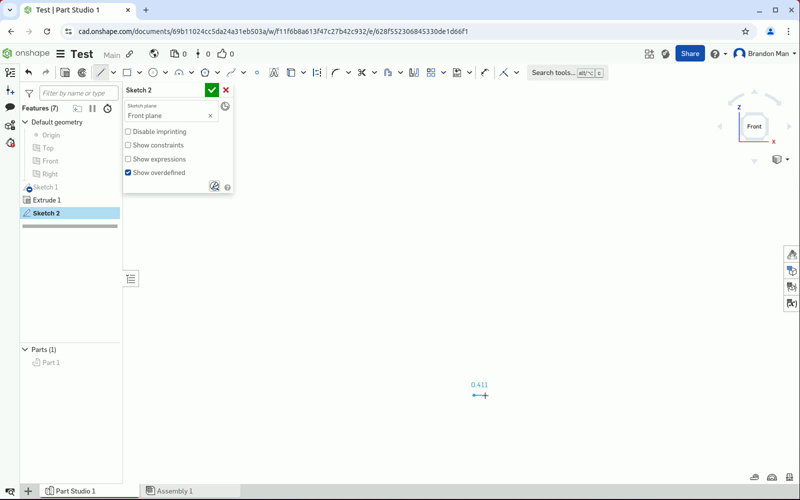
scroll(6)
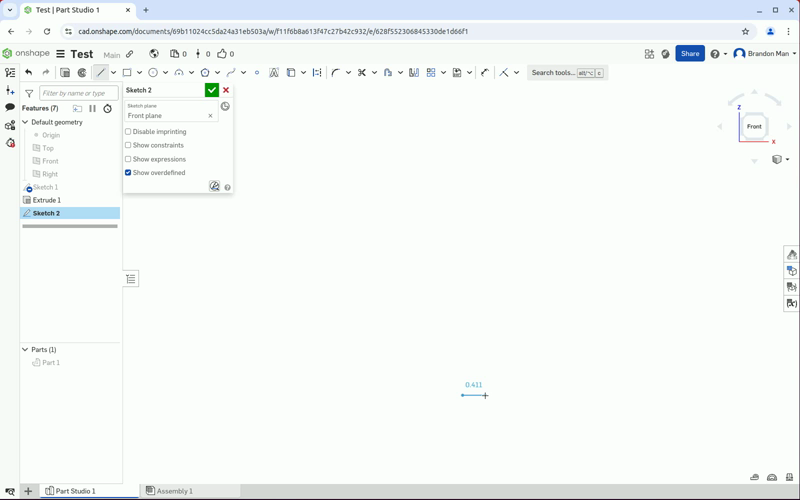
click(485, 395)
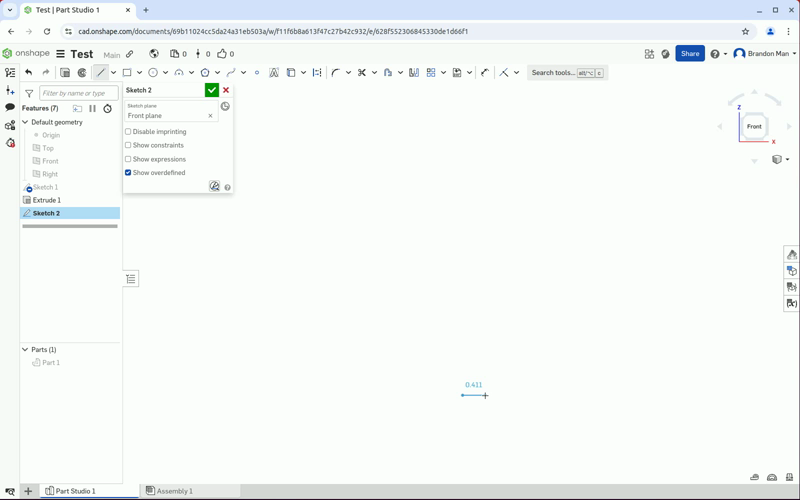
scroll(-6)
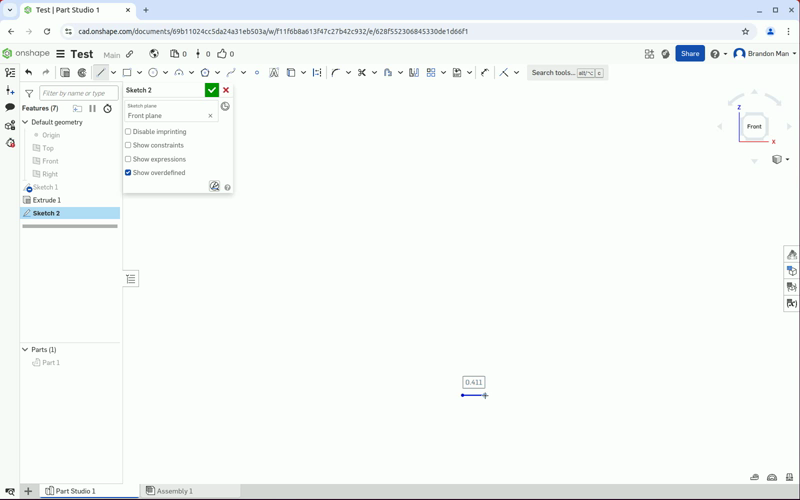
scroll(-6)
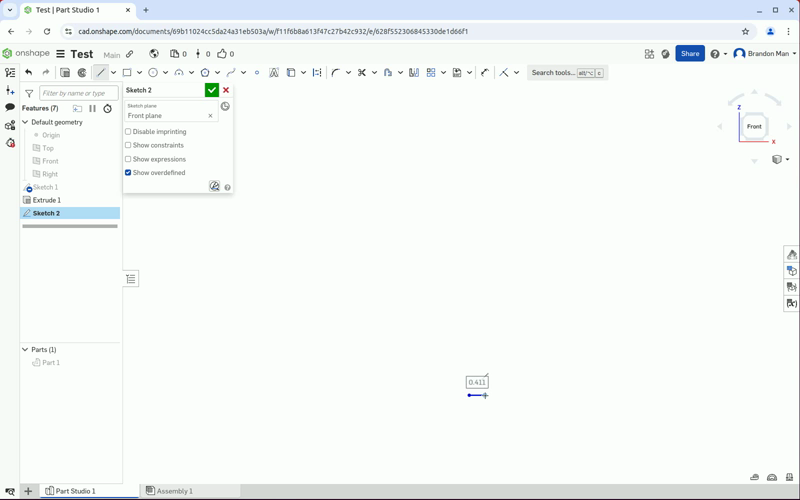
scroll(-6)
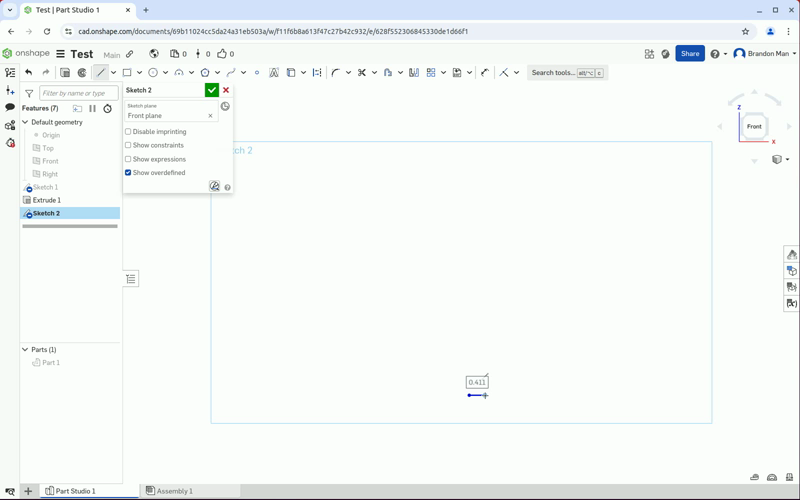
scroll(-6)
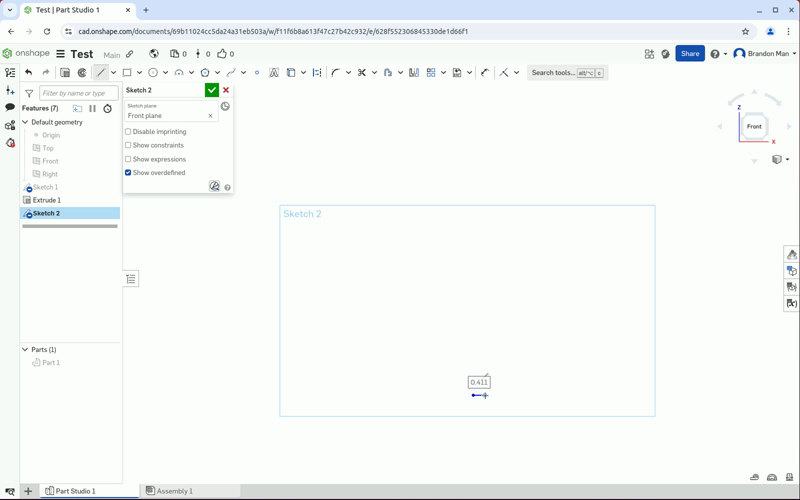
scroll(-6)
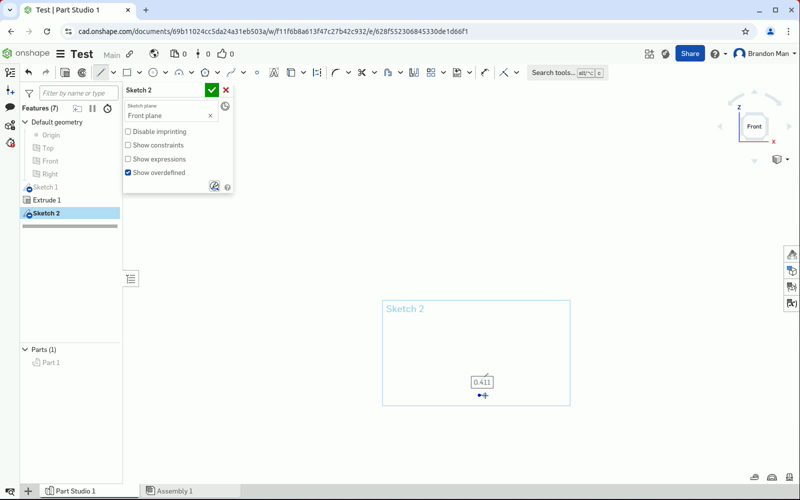
scroll(-6)
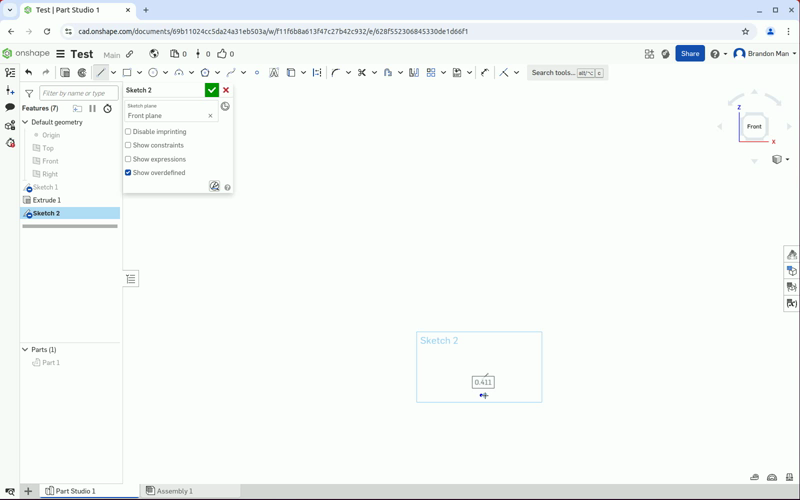
scroll(-6)
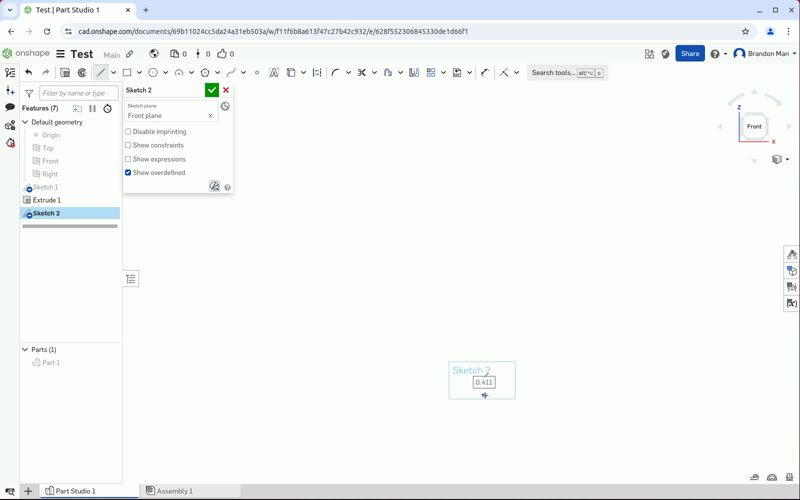
key_up(shift)
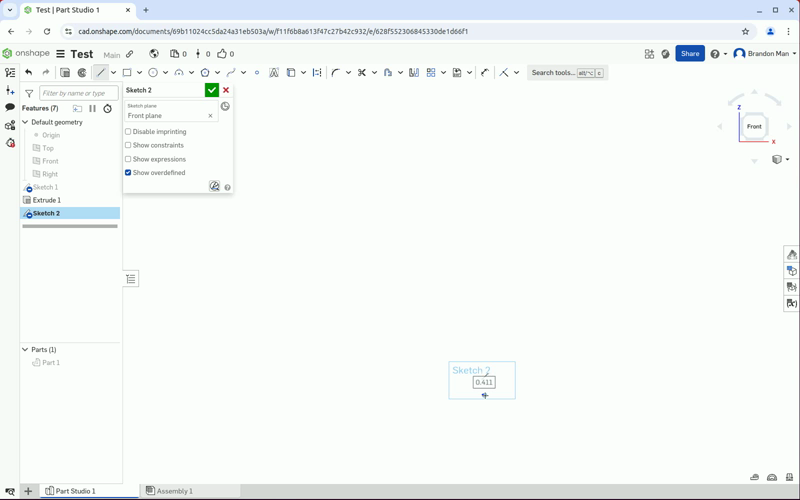
key_down(shift)
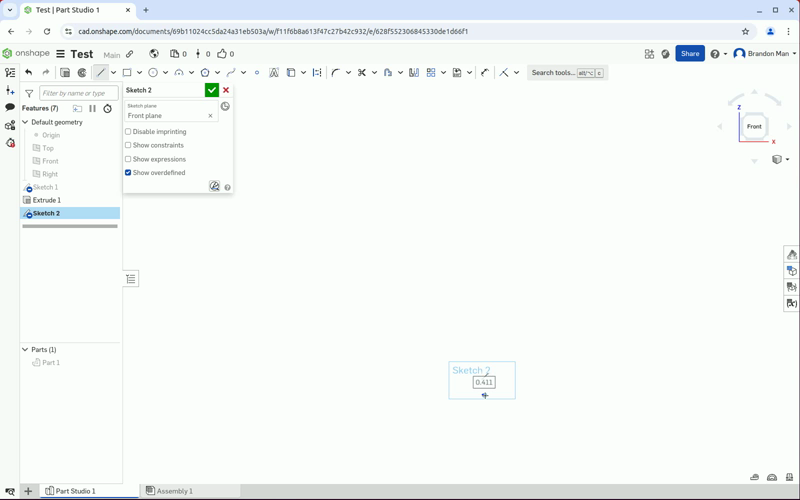
mouse_move(485, 171)
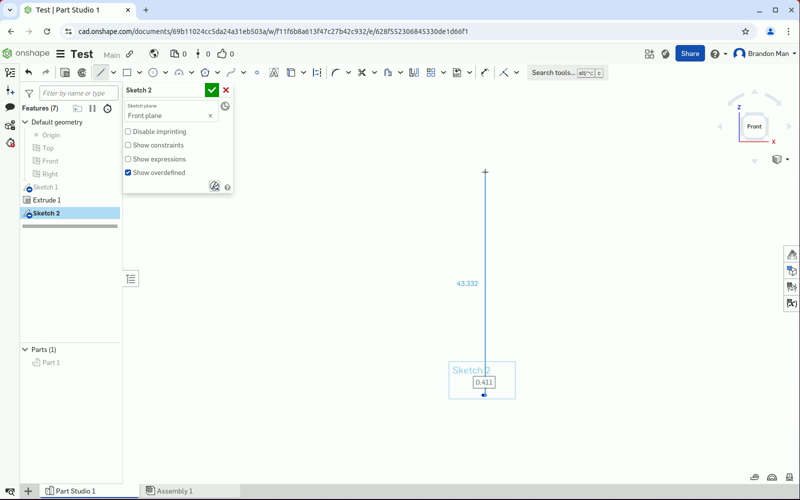
click(485, 171)
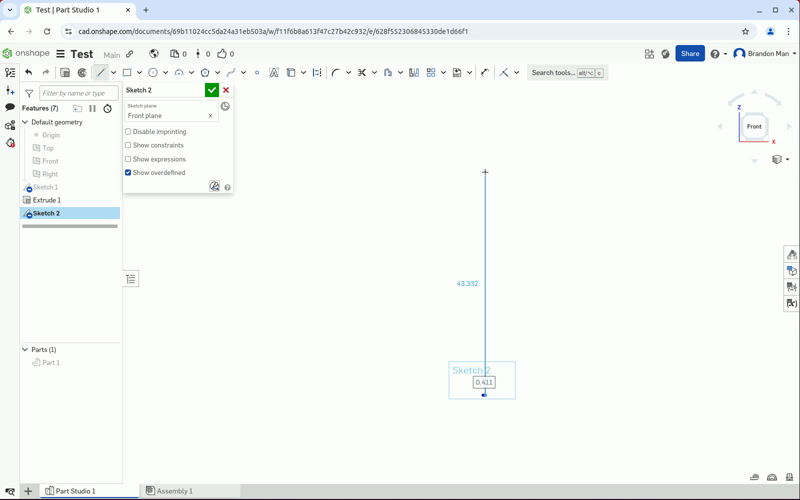
key_up(shift)
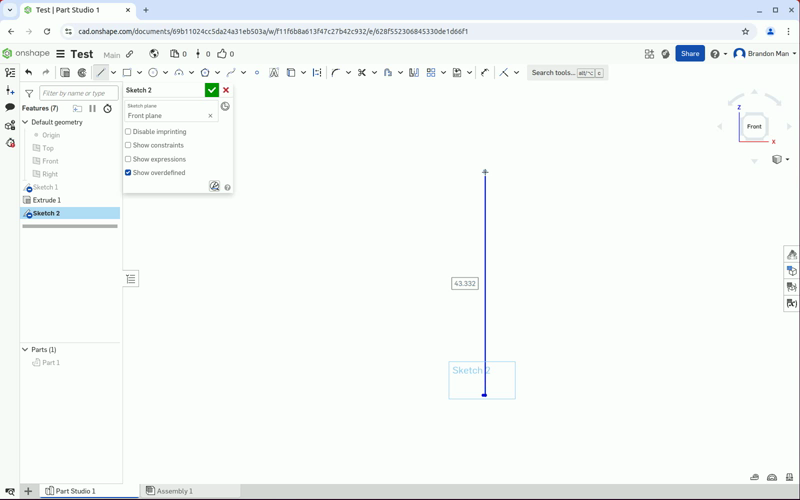
key_down(shift)
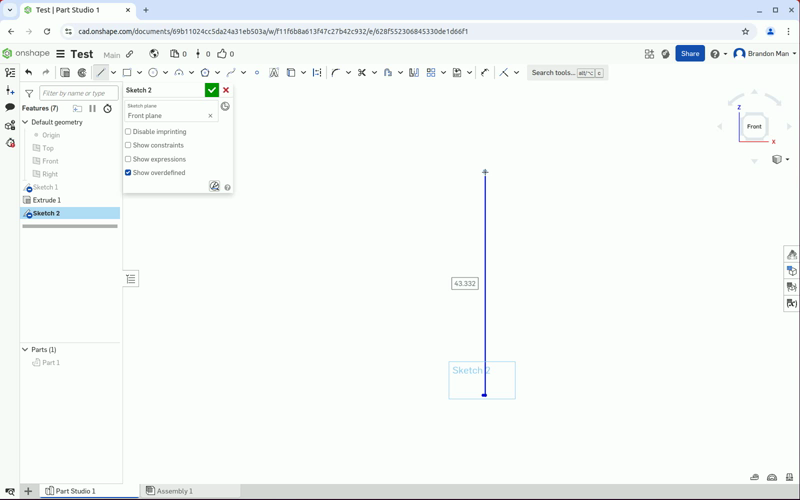
mouse_move(515, 171)
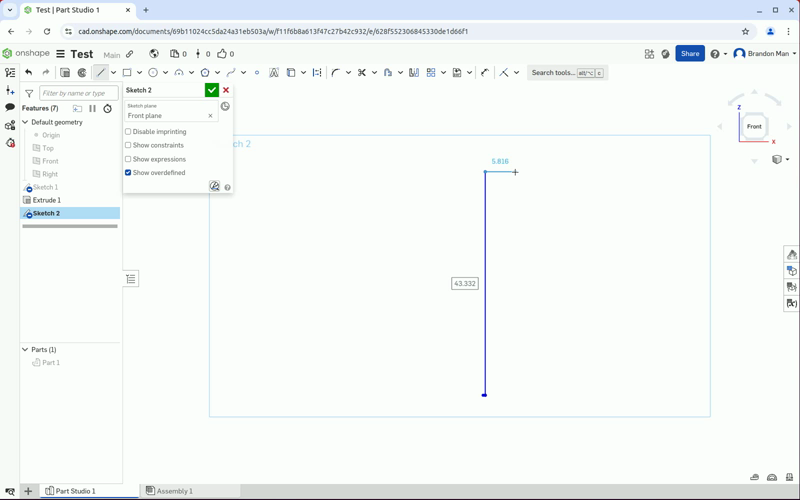
mouse_move(483, 171)
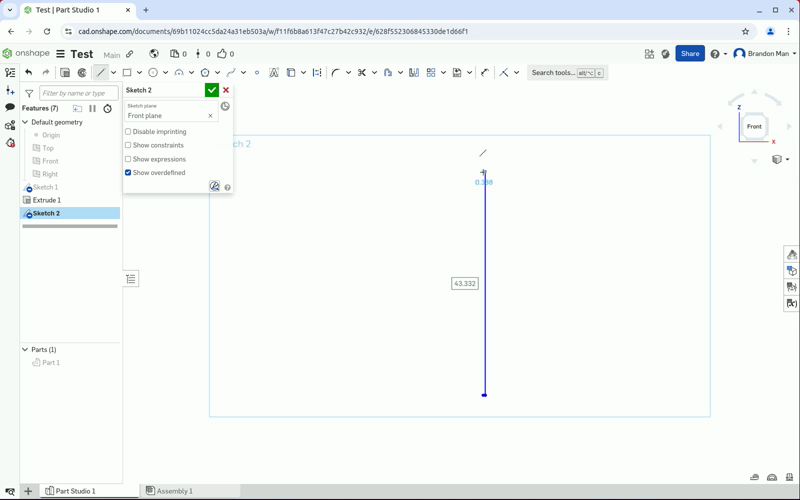
scroll(6)
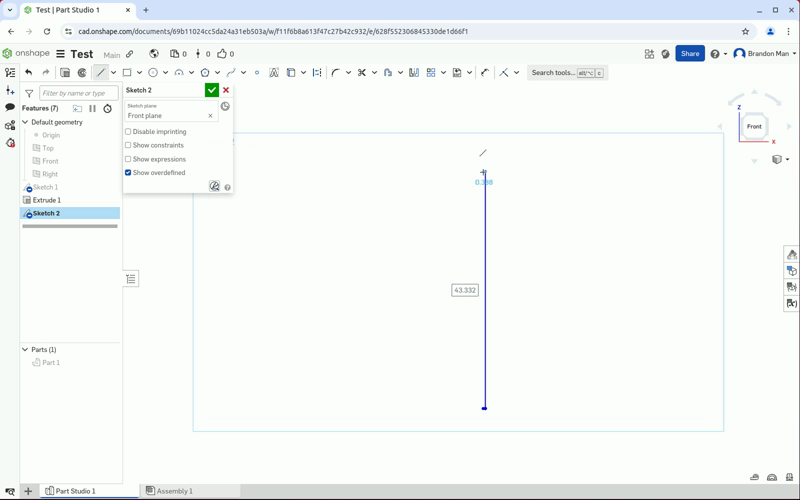
scroll(6)
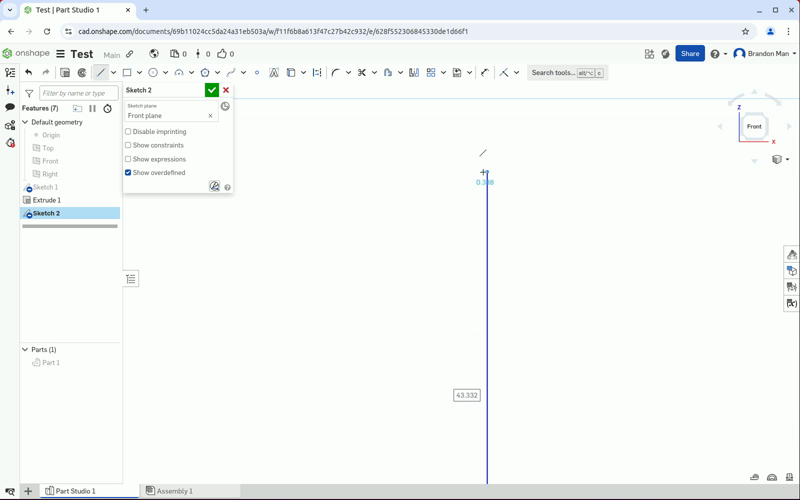
scroll(6)
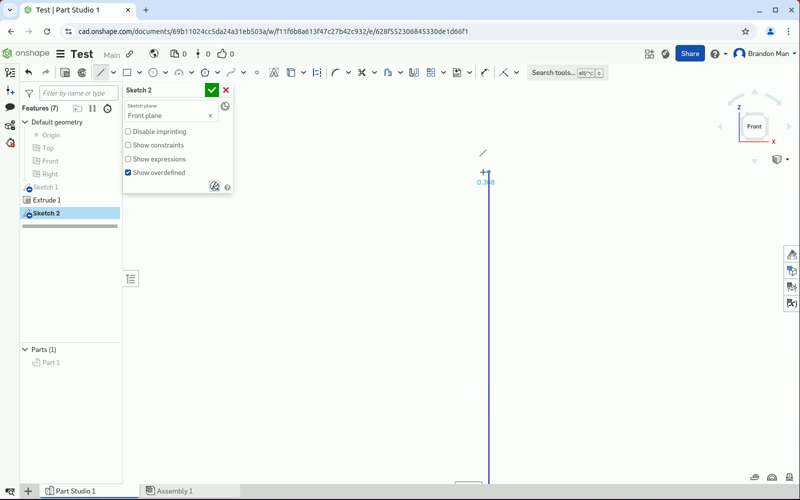
scroll(6)
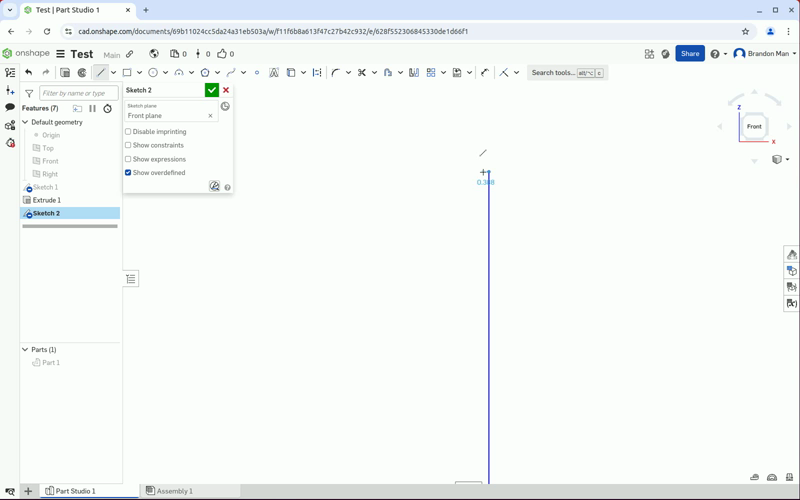
scroll(6)
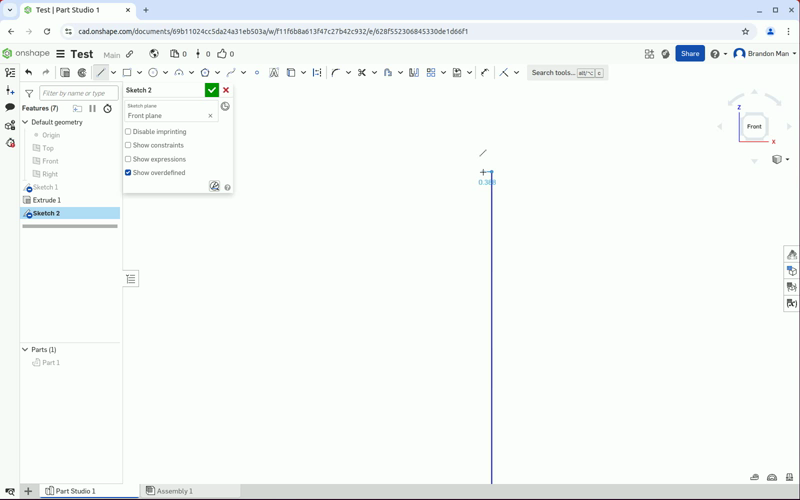
scroll(6)
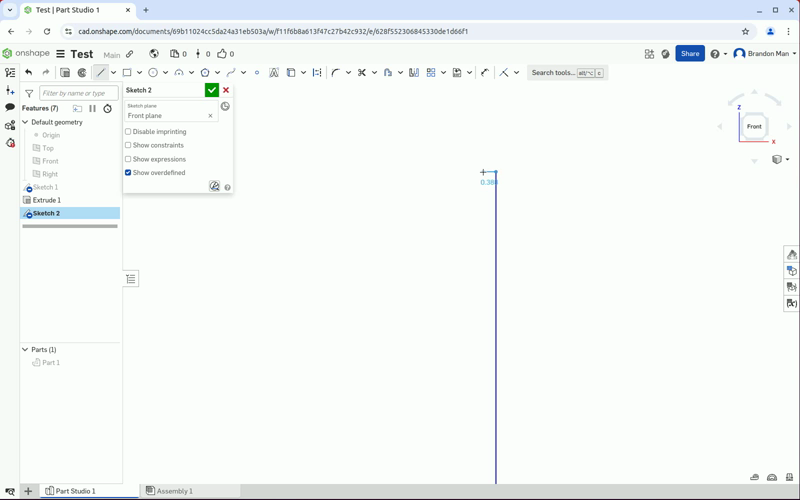
scroll(6)
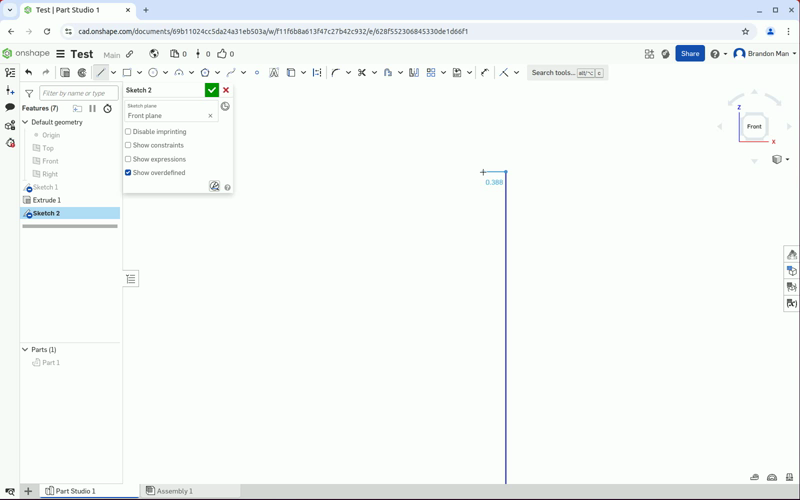
click(483, 171)
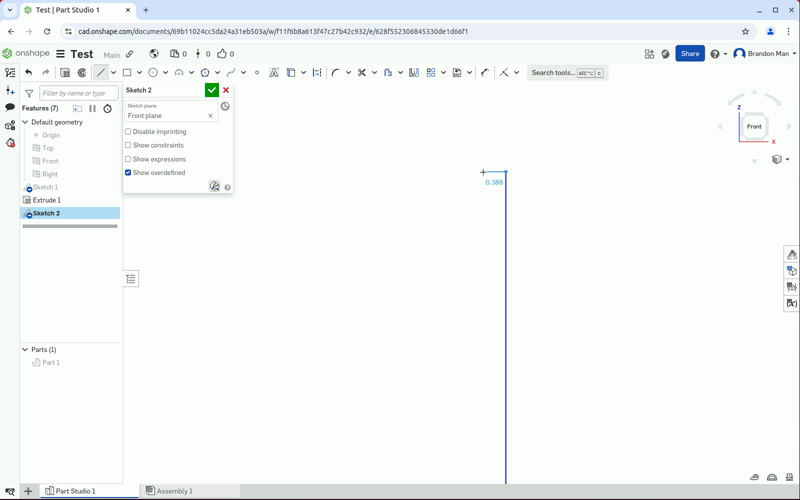
scroll(-6)
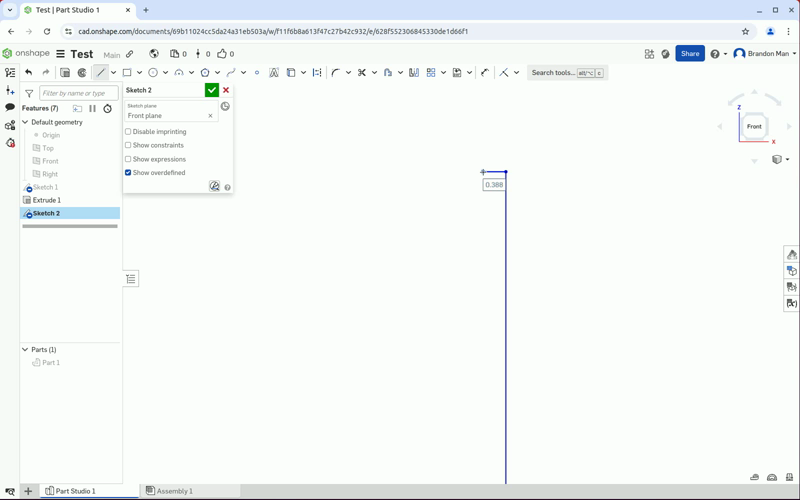
scroll(-6)
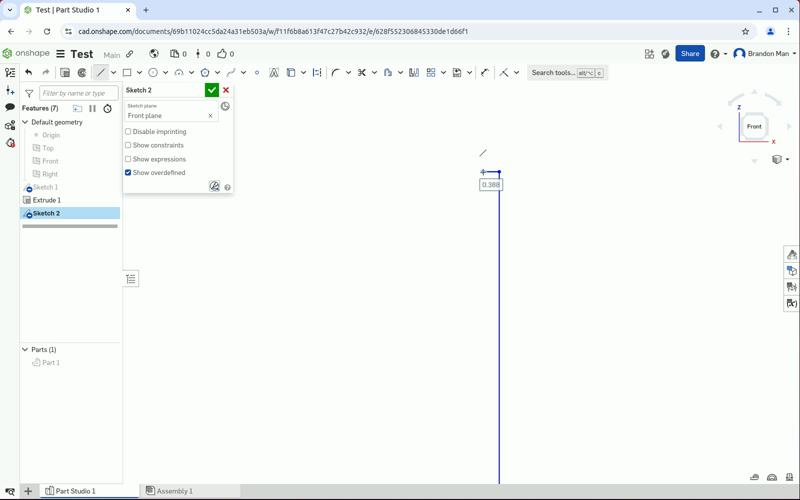
scroll(-6)
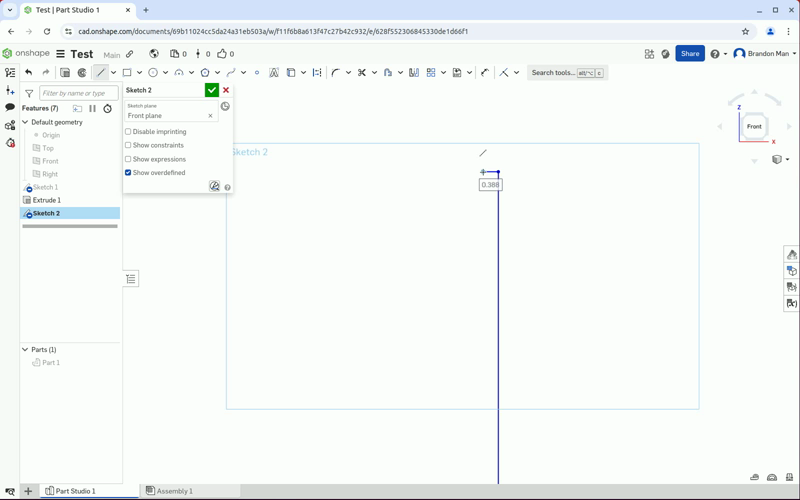
scroll(-6)
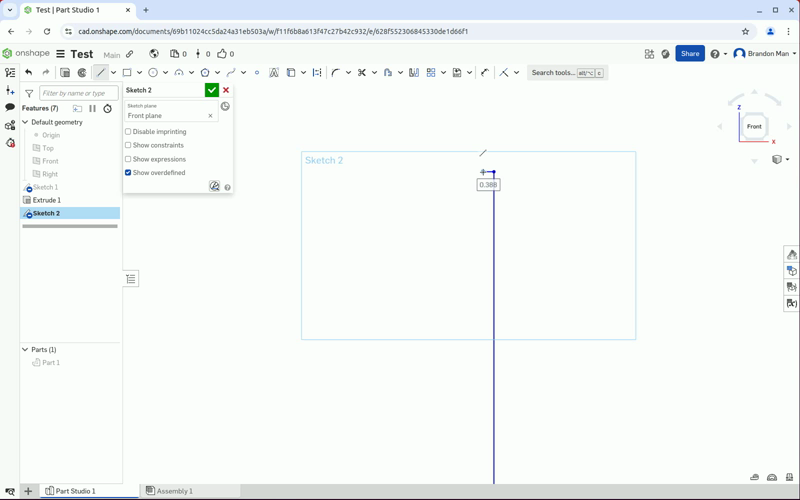
scroll(-6)
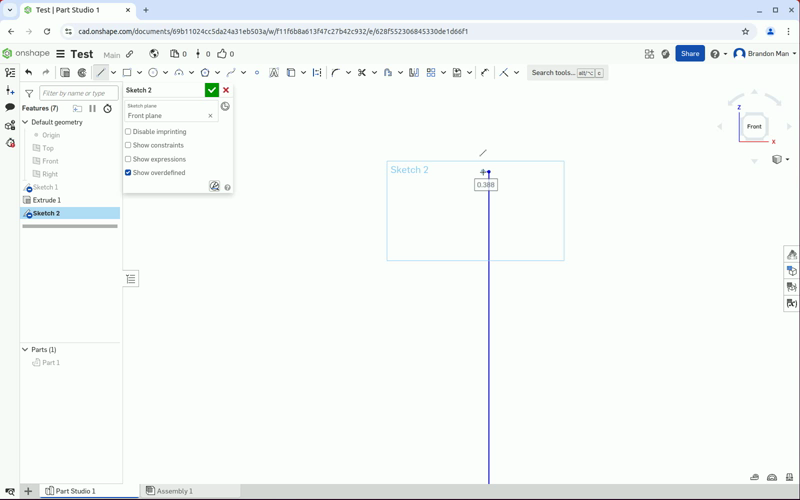
scroll(-6)
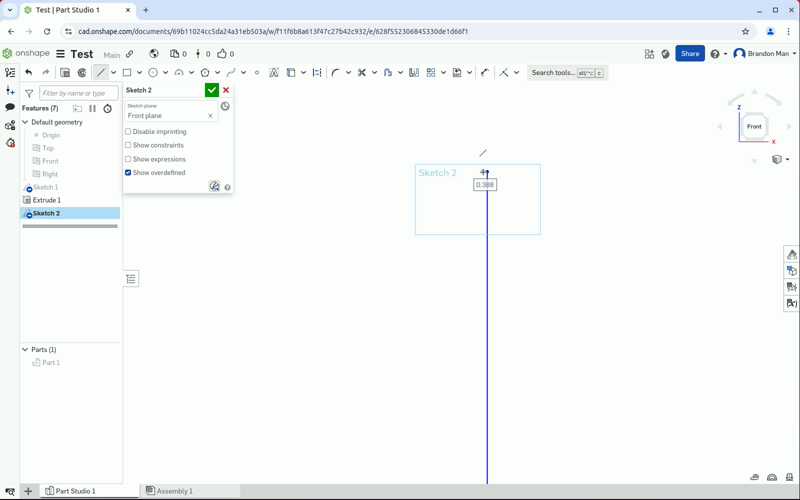
scroll(-6)
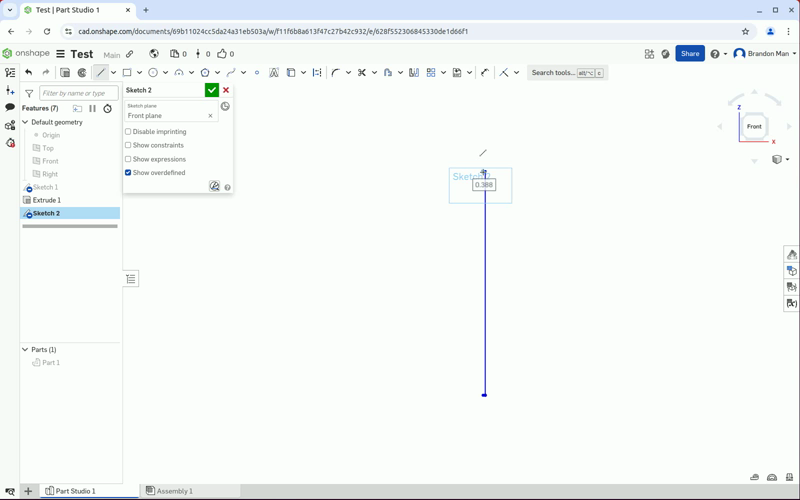
key_up(shift)
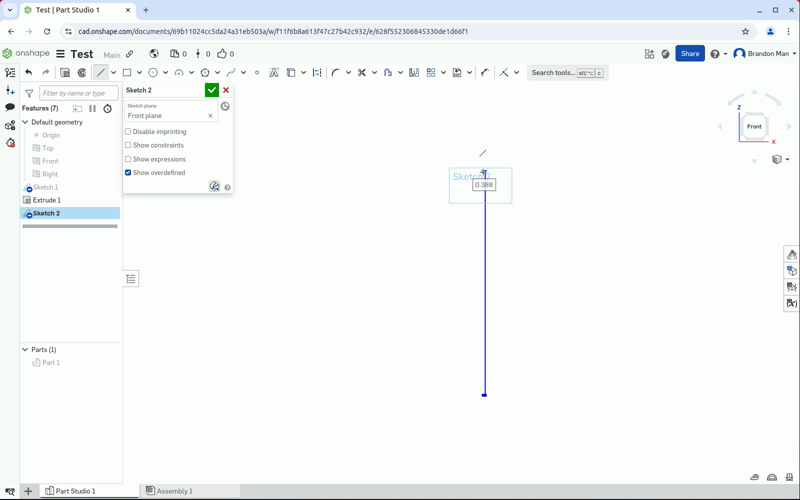
key_down(shift)
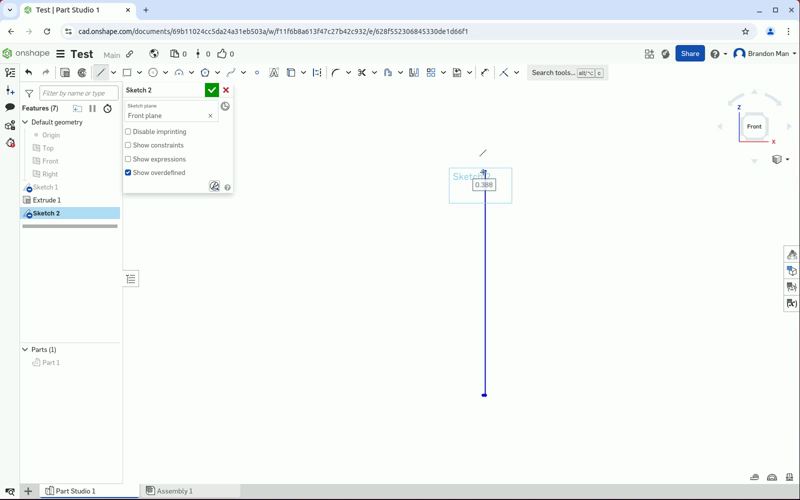
mouse_move(483, 395)
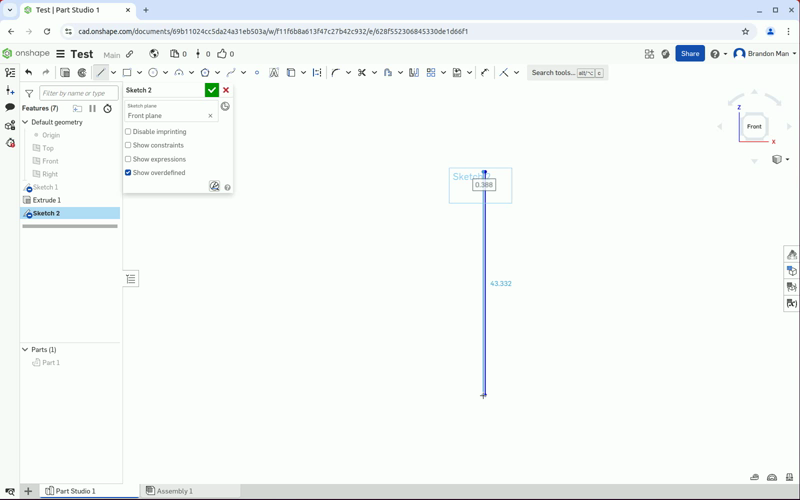
scroll(6)
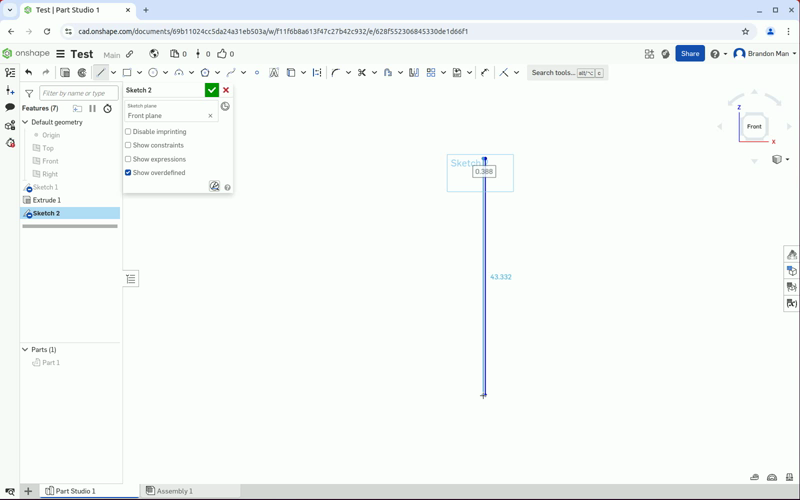
scroll(6)
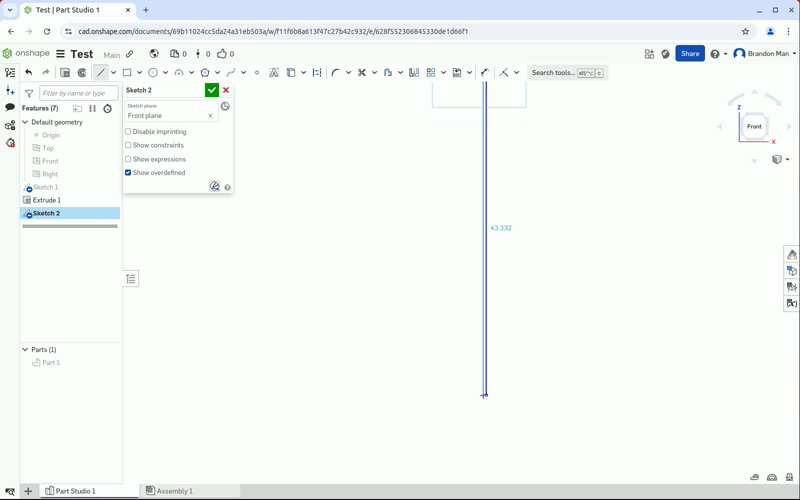
scroll(6)
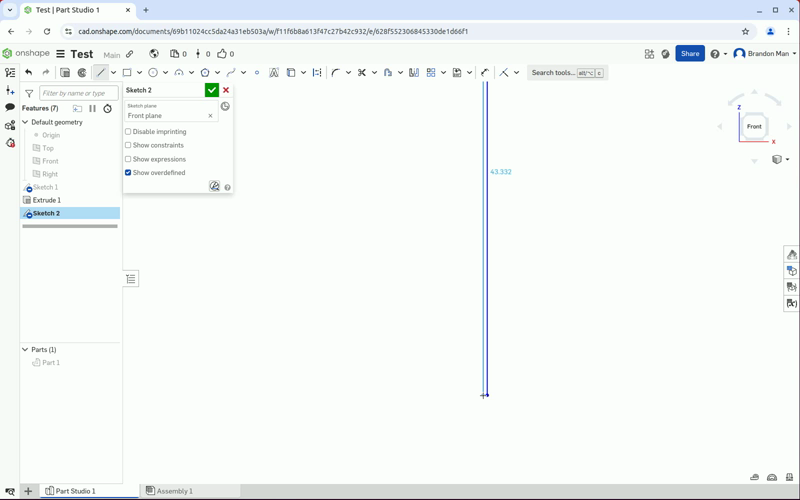
scroll(6)
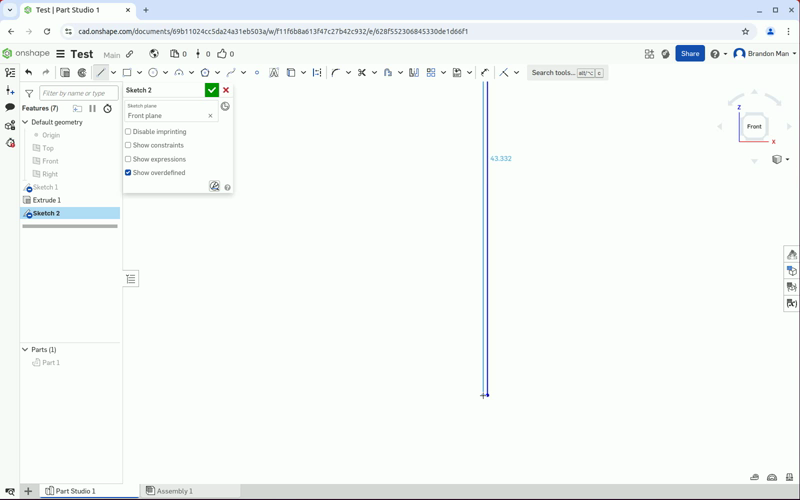
scroll(6)
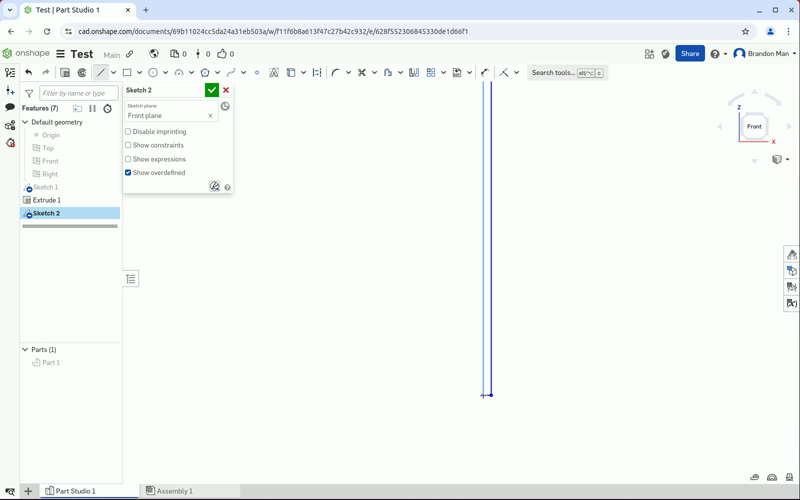
scroll(6)
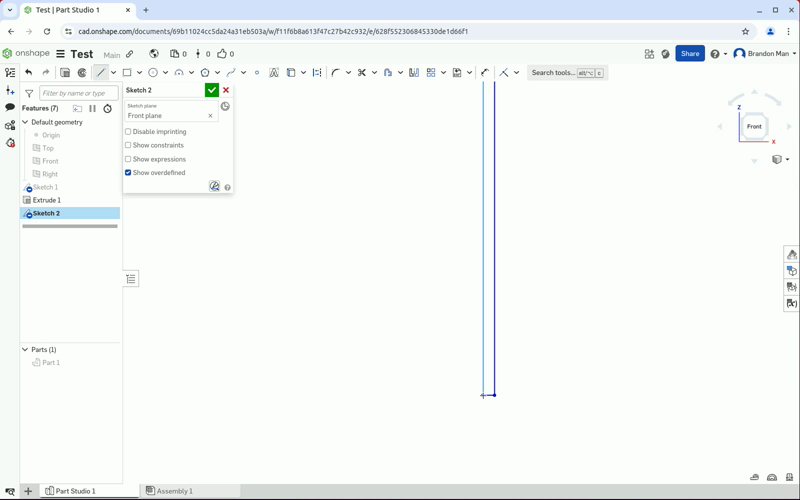
scroll(6)
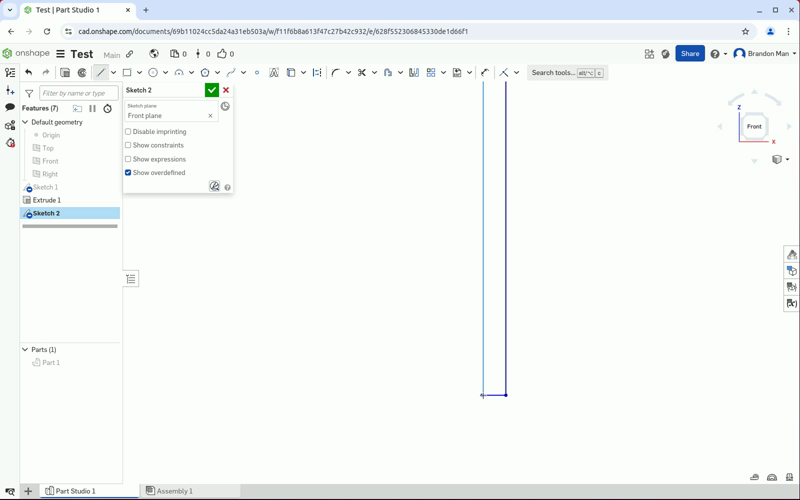
key_up(shift)
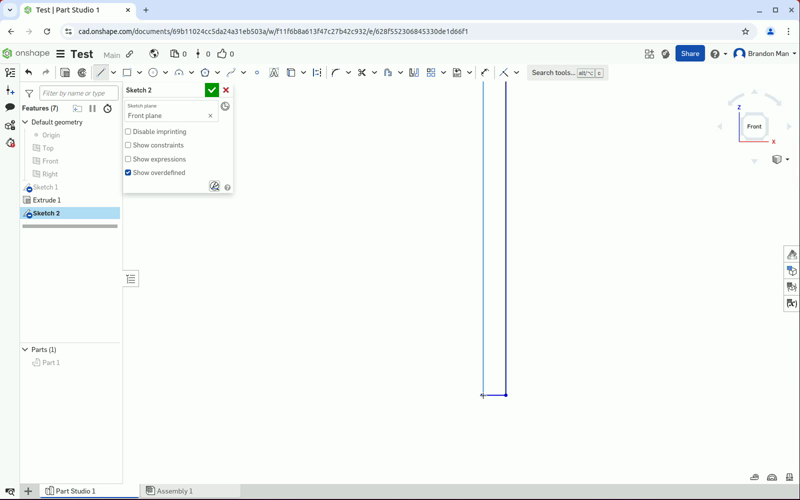
click(483, 395)
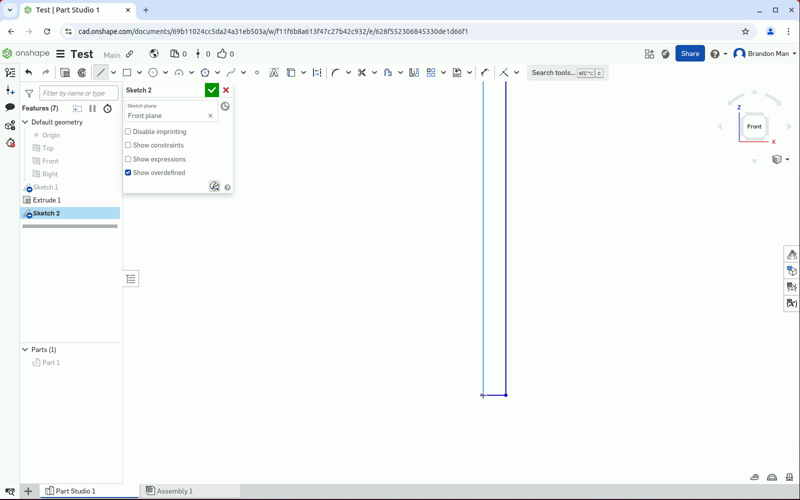
scroll(-6)
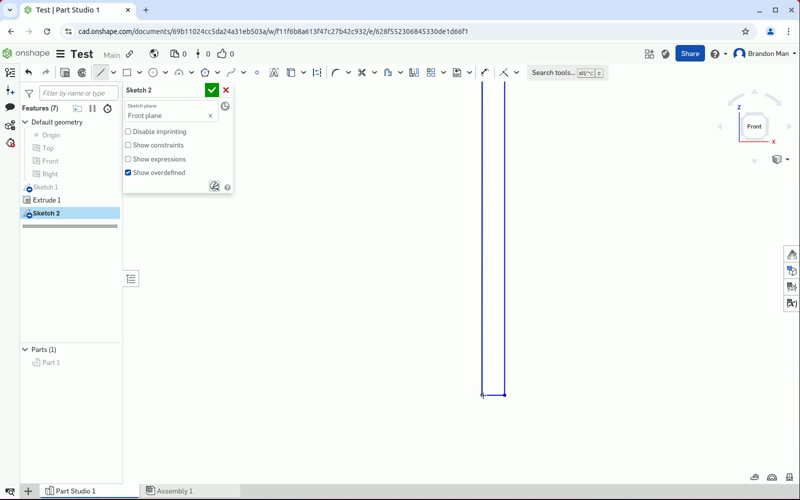
scroll(-6)
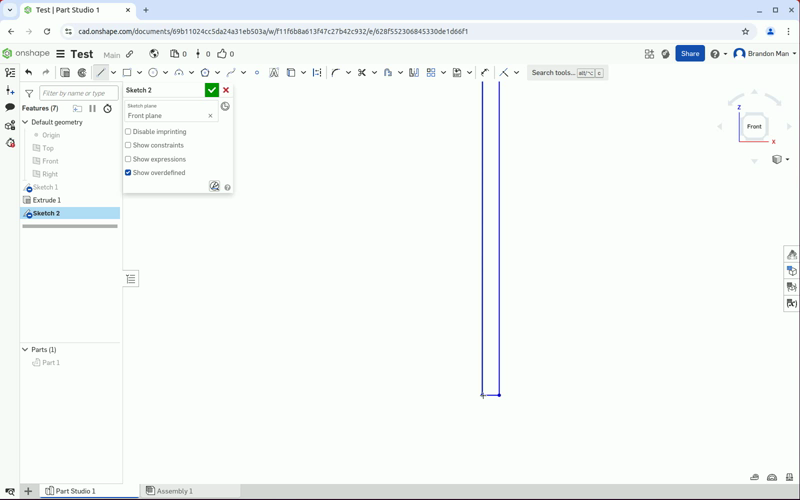
scroll(-6)
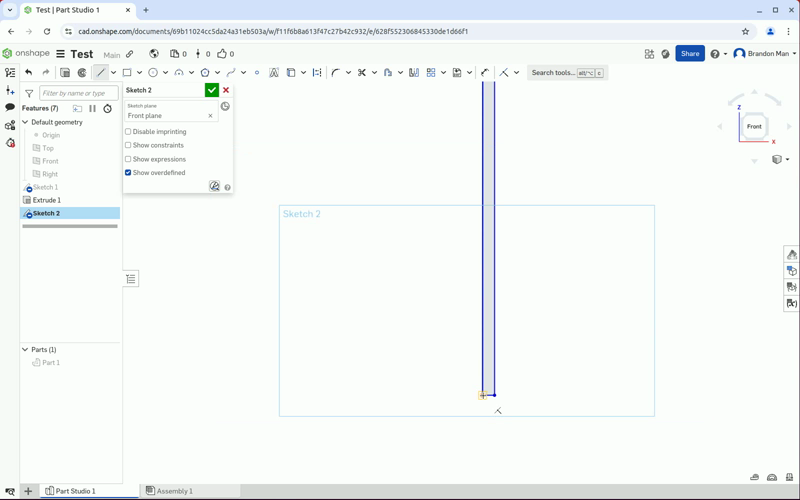
scroll(-6)
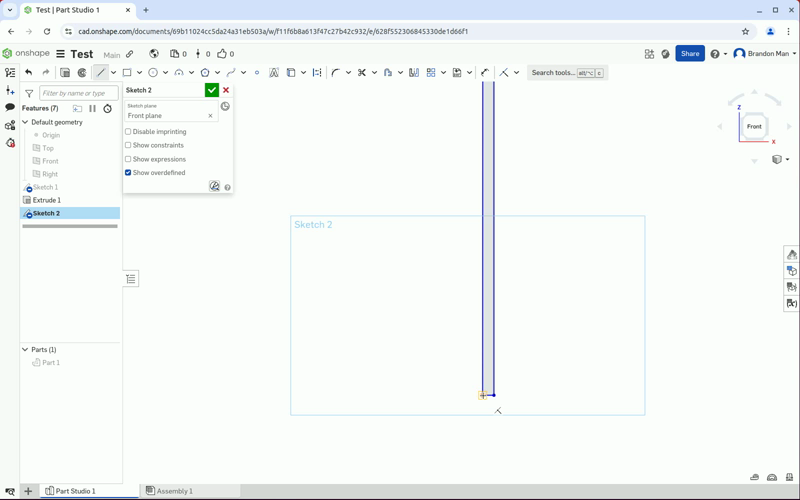
scroll(-6)
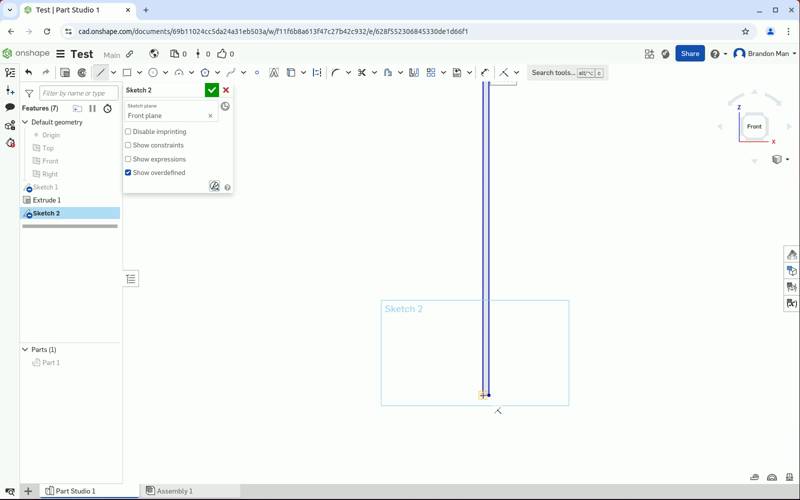
scroll(-6)
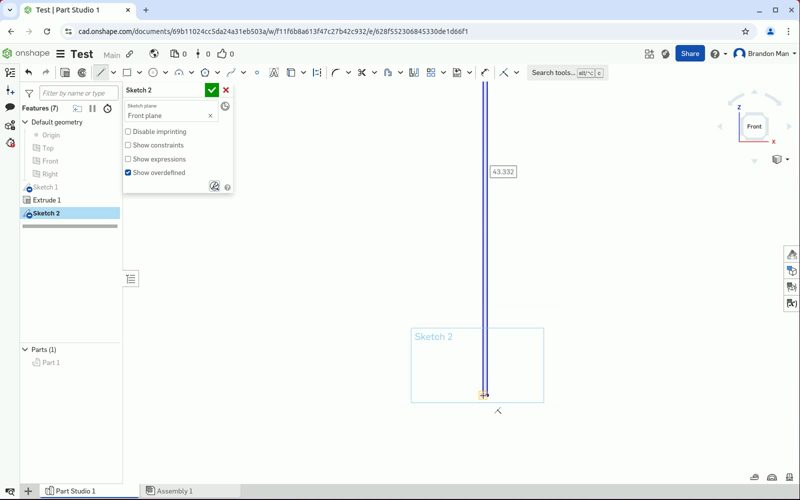
scroll(-6)
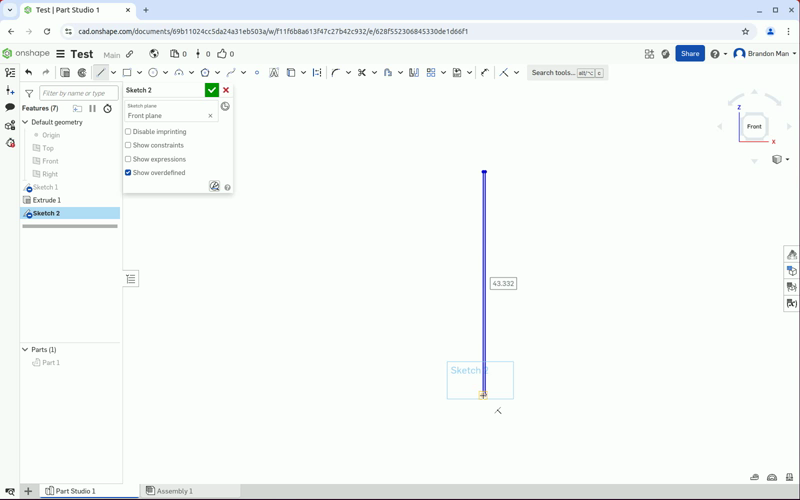
key(esc)
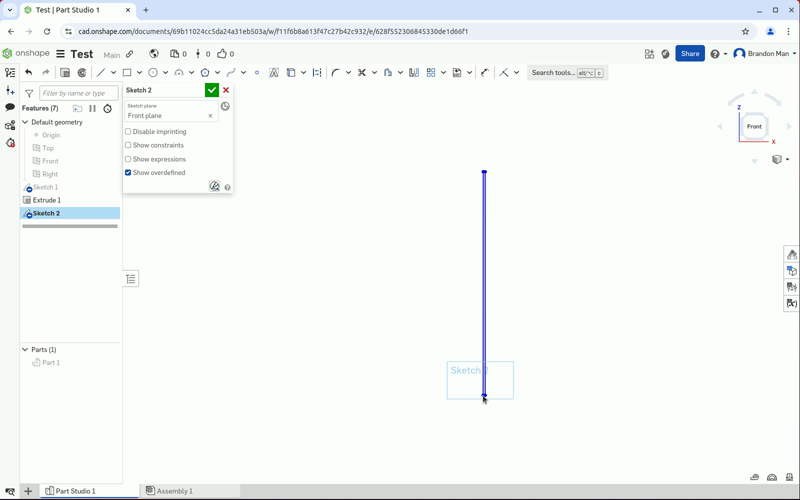
mouse_move(483, 215)
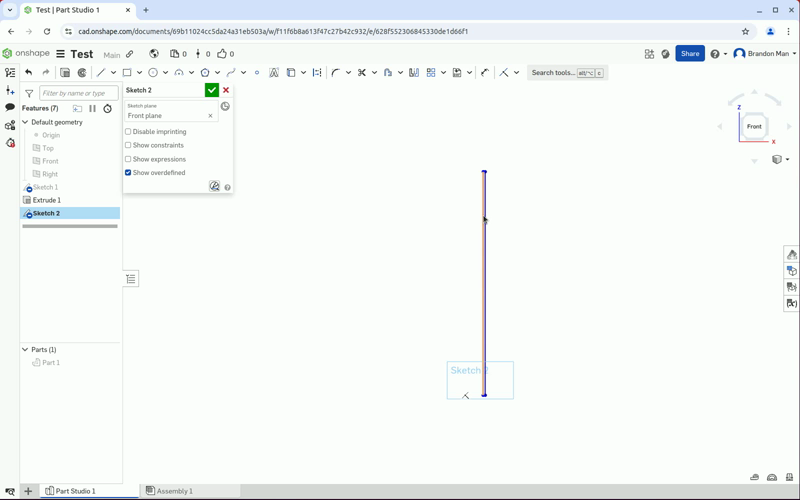
scroll(6)
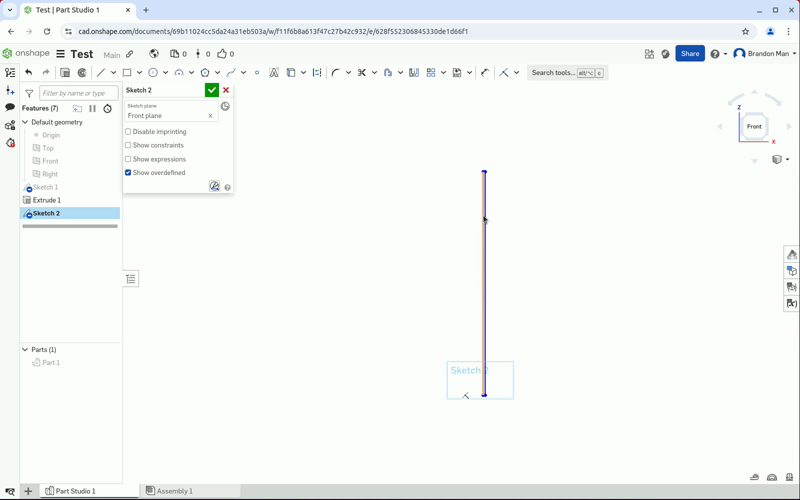
scroll(6)
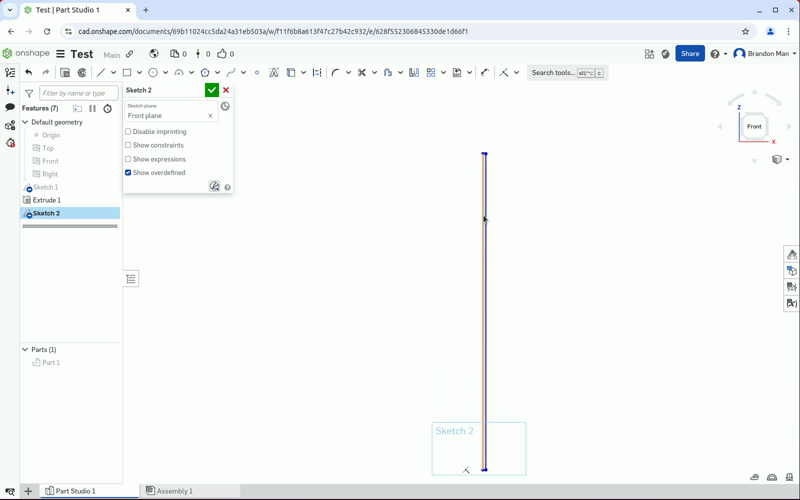
scroll(6)
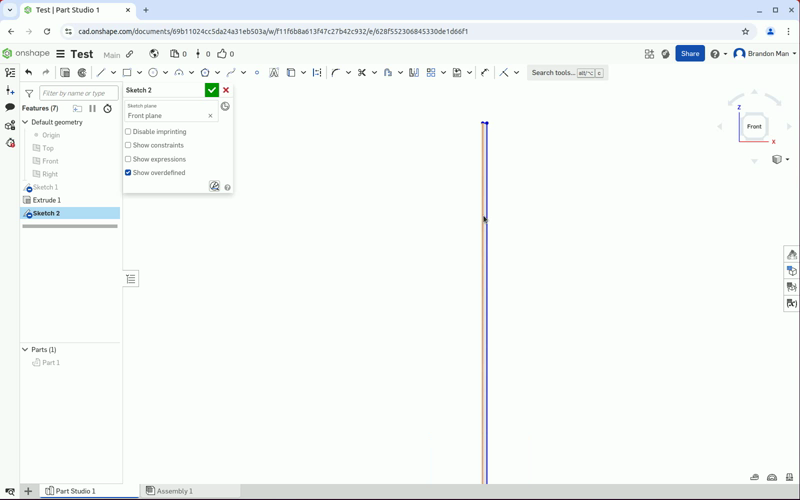
scroll(6)
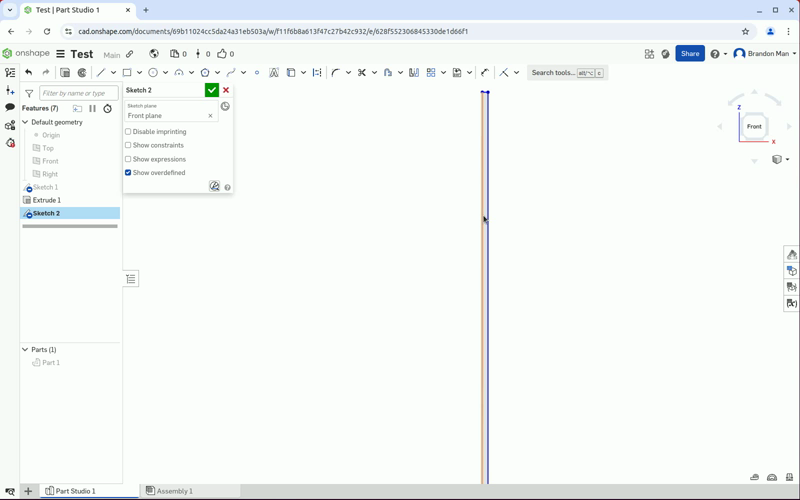
scroll(6)
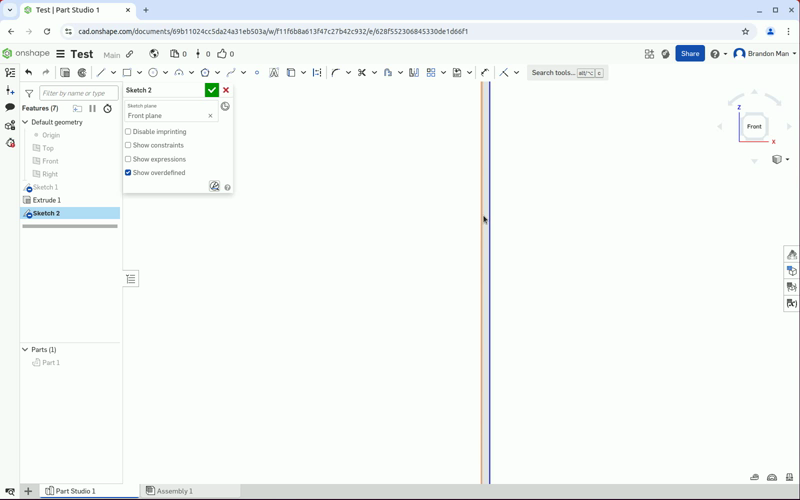
scroll(6)
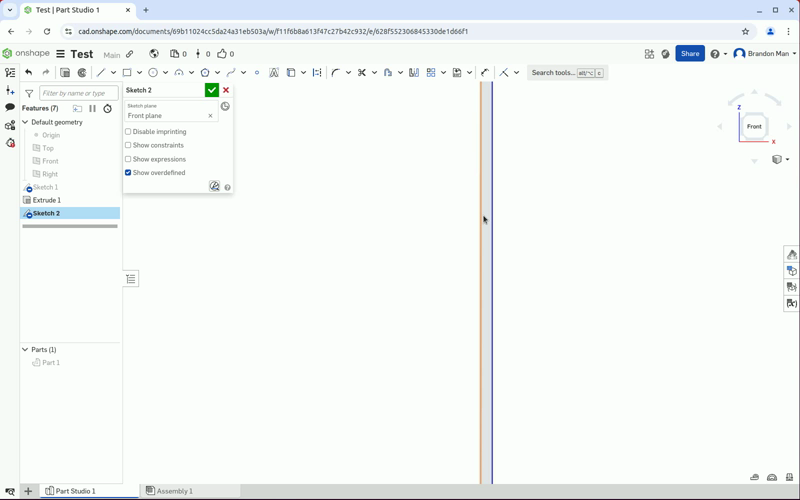
scroll(6)
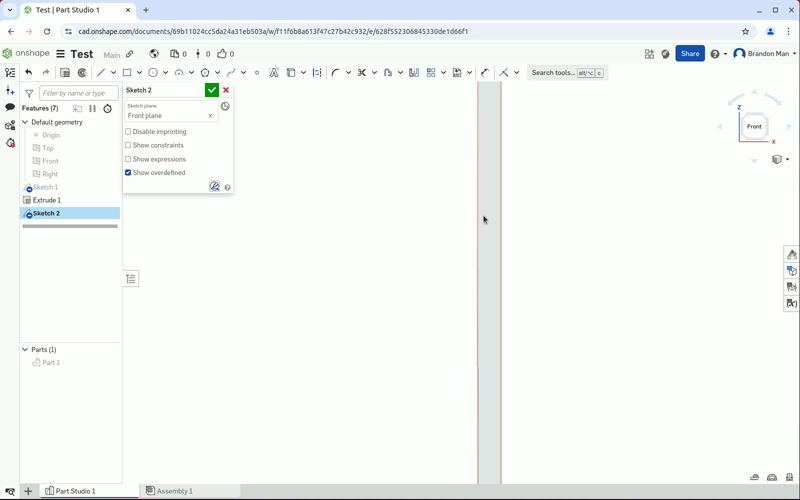
click(483, 215)
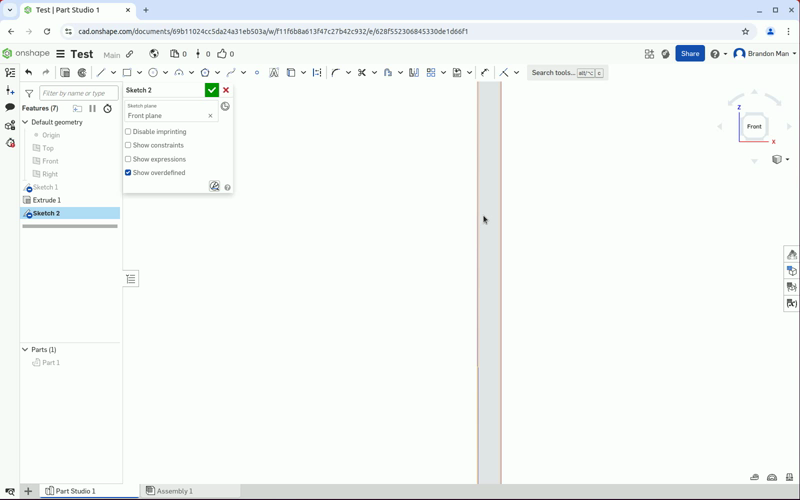
scroll(-6)
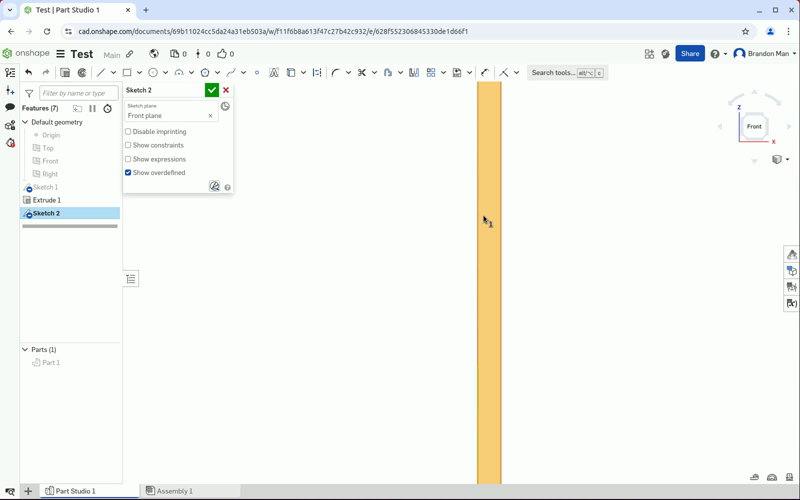
scroll(-6)
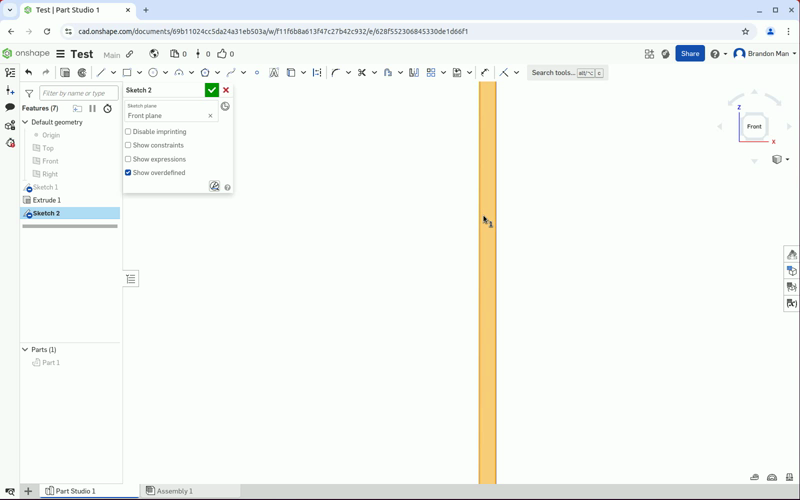
scroll(-6)
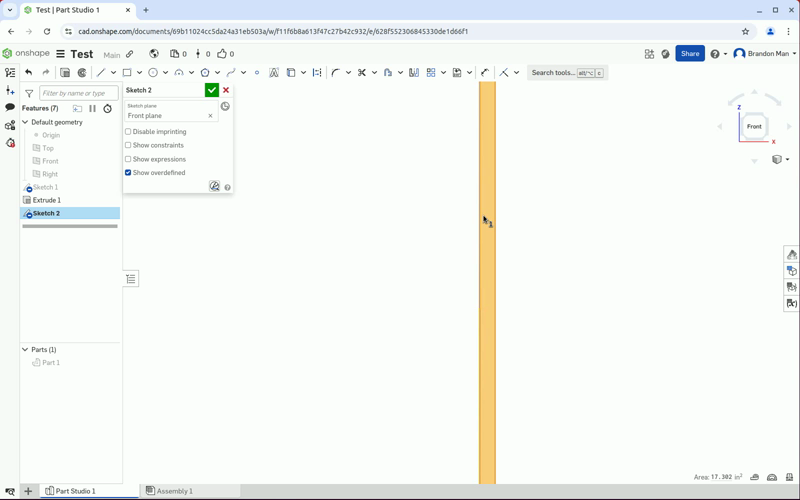
scroll(-6)
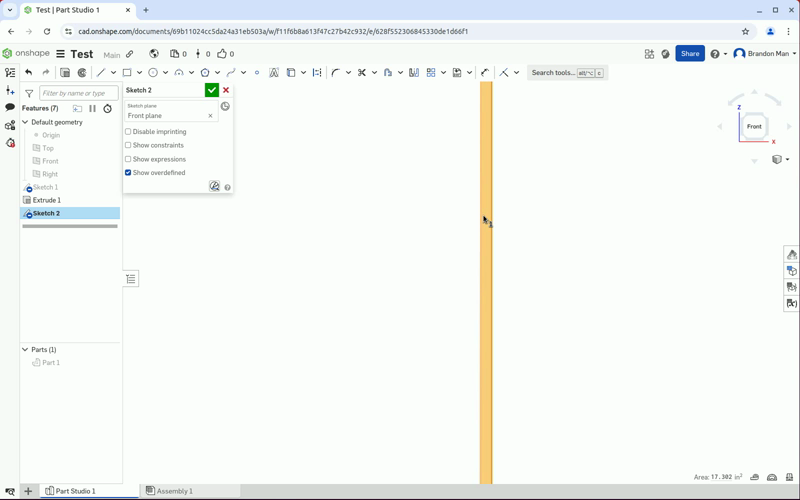
scroll(-6)
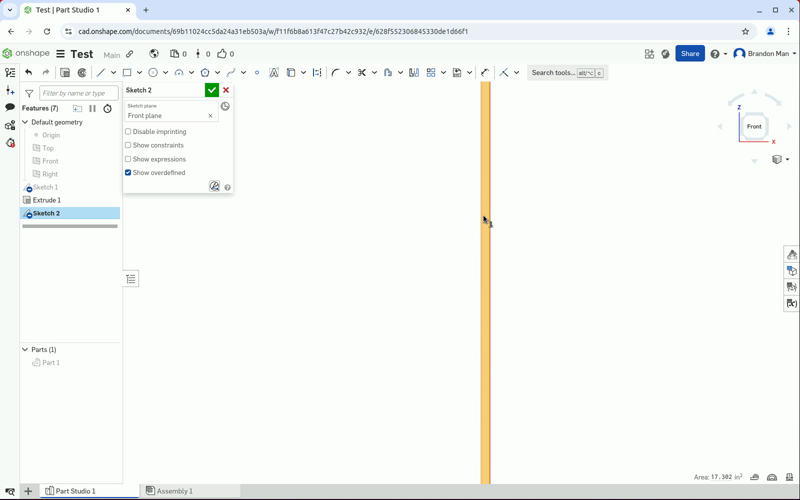
scroll(-6)
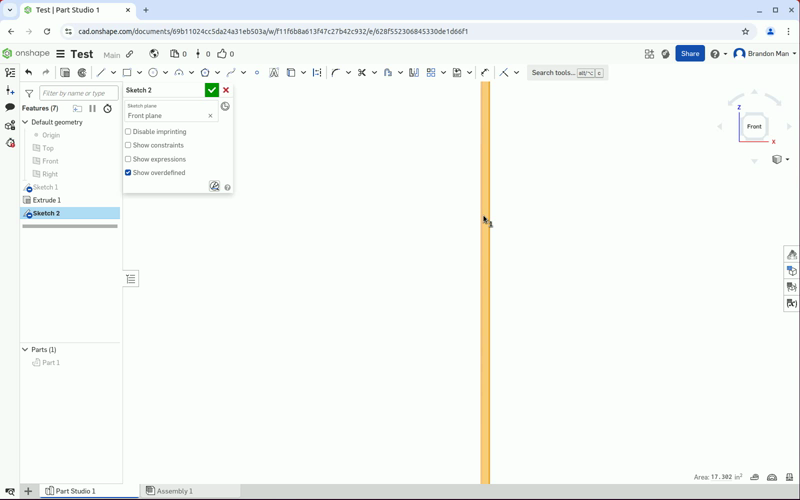
scroll(-6)
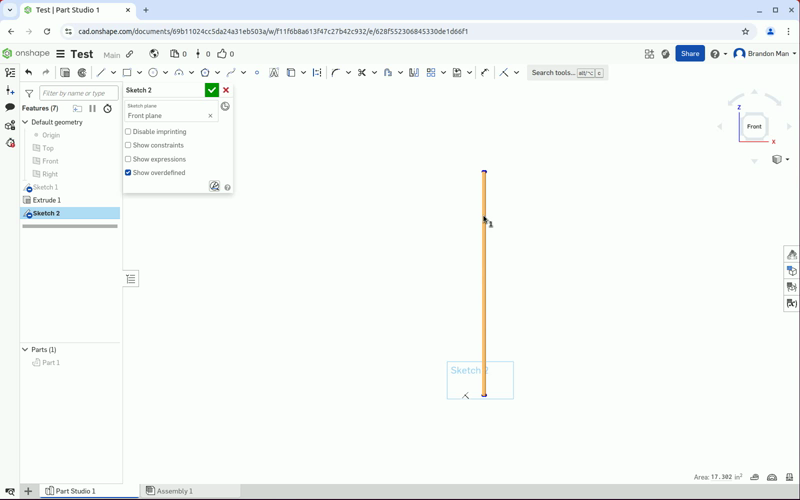
mouse_move(73, 352)
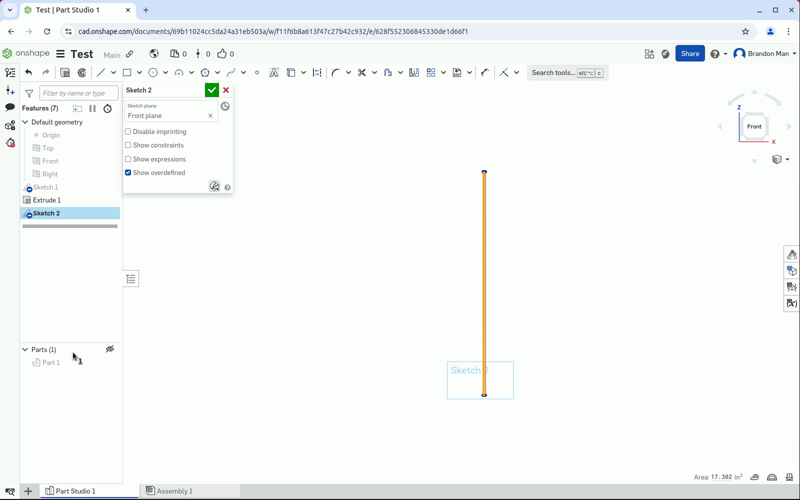
key(shift+y)
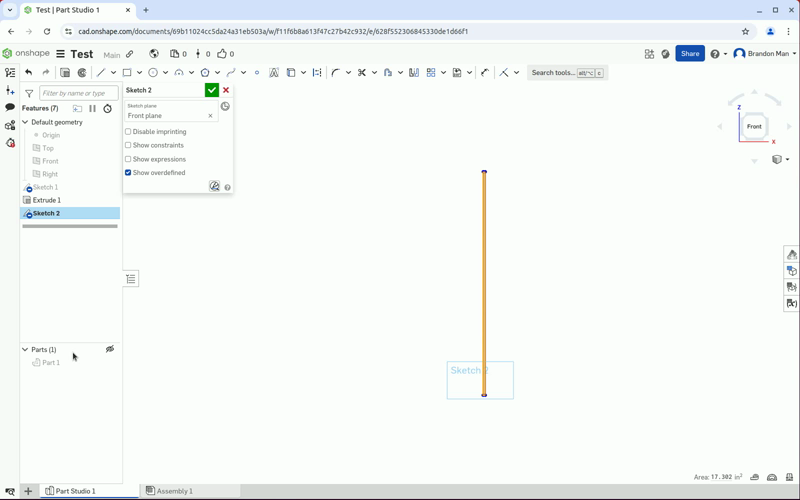
key(shift+e)
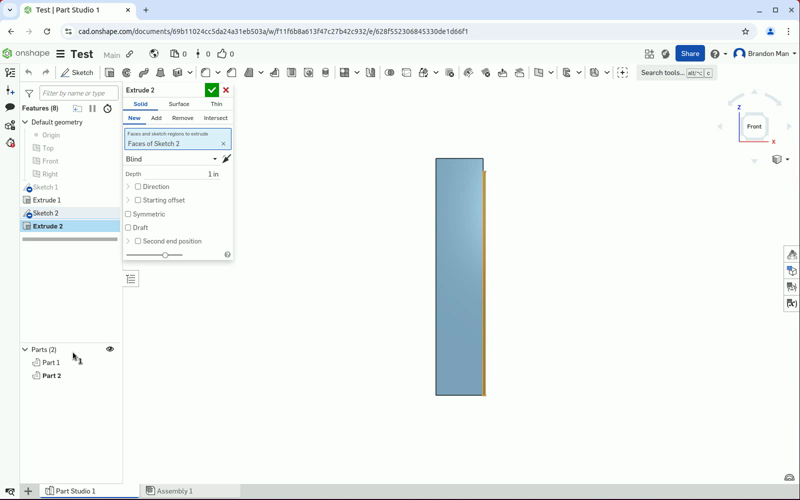
mouse_move(143, 106)
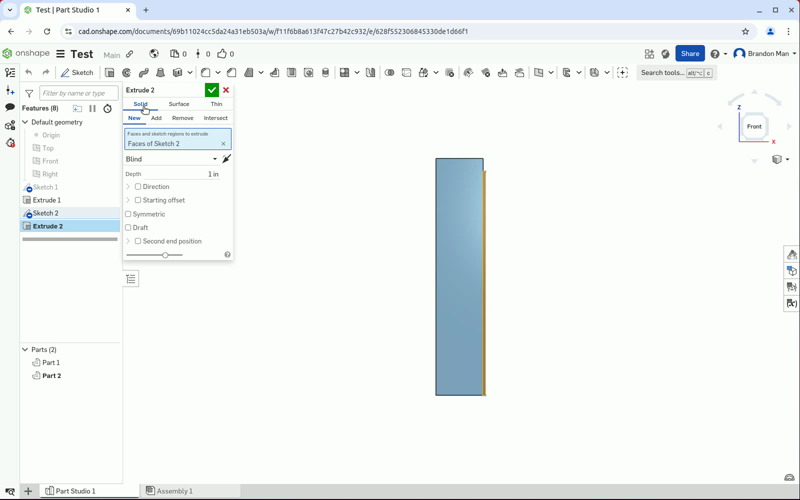
click(143, 106)
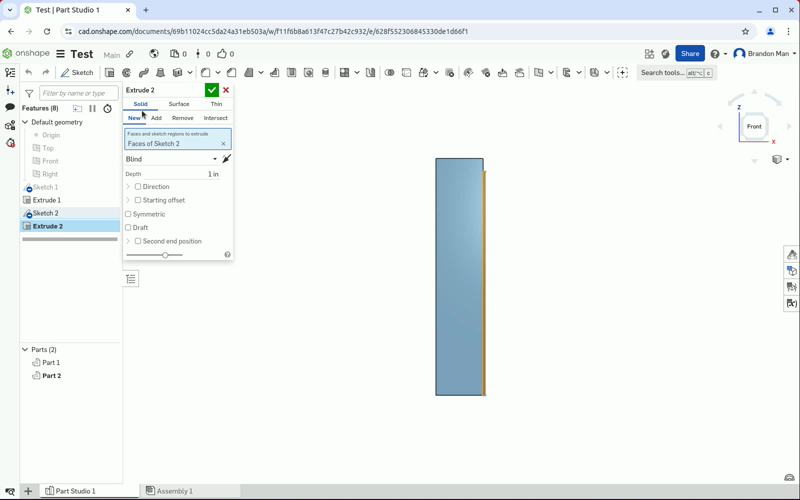
mouse_move(137, 120)
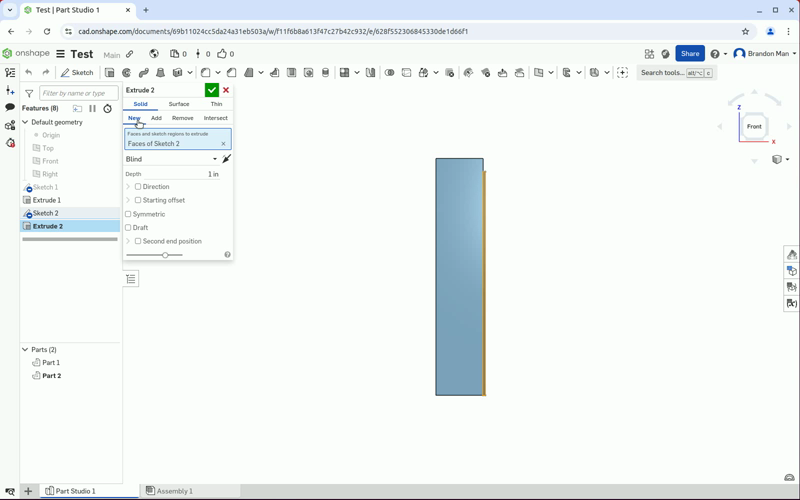
click(137, 120)
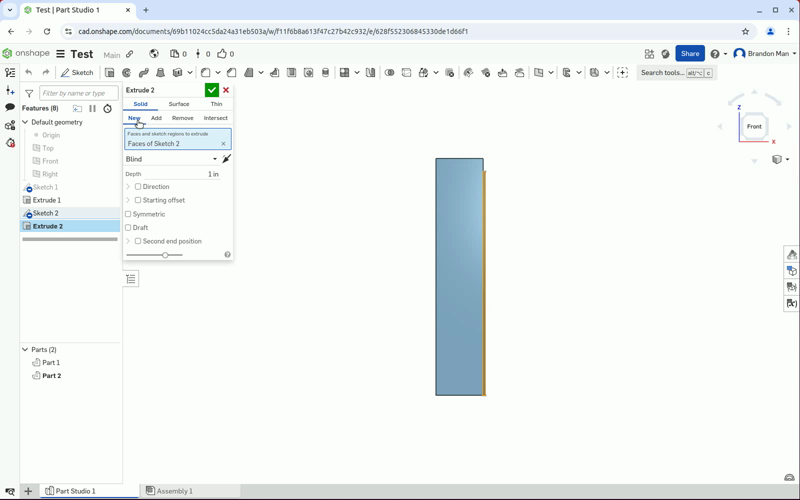
key(tab, 4)
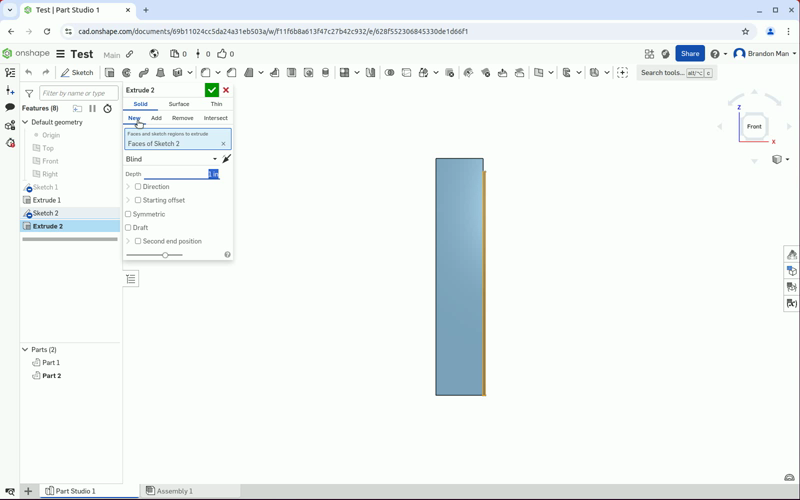
text(9.147)
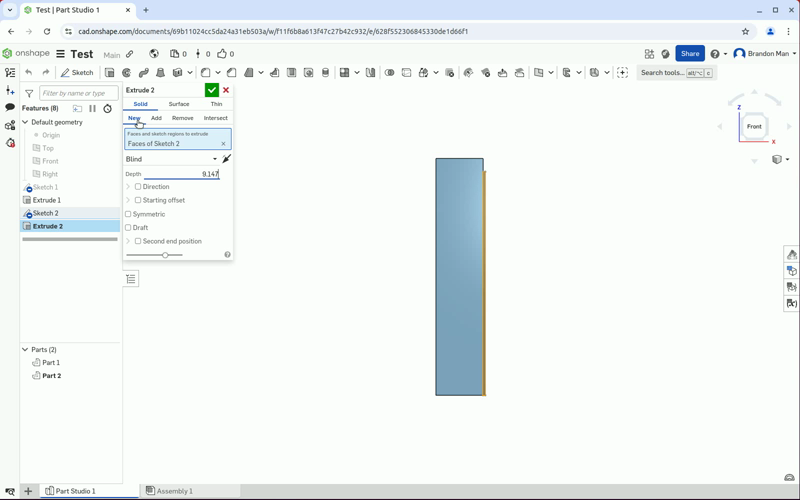
key(enter)
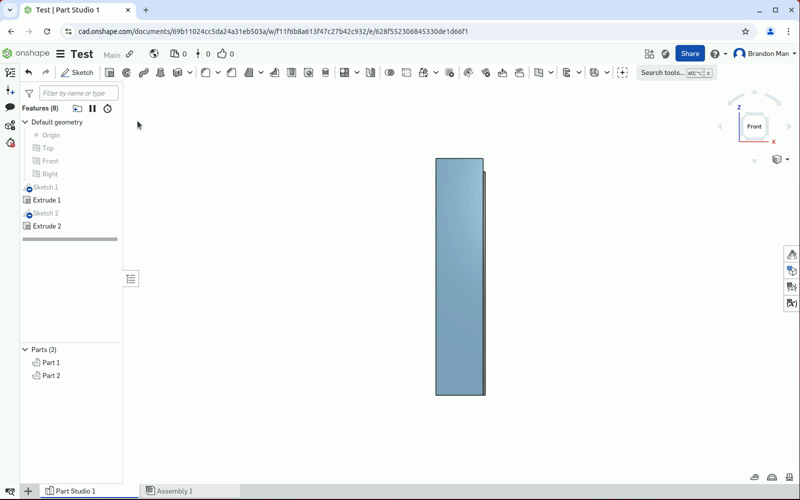
key(shift+h)
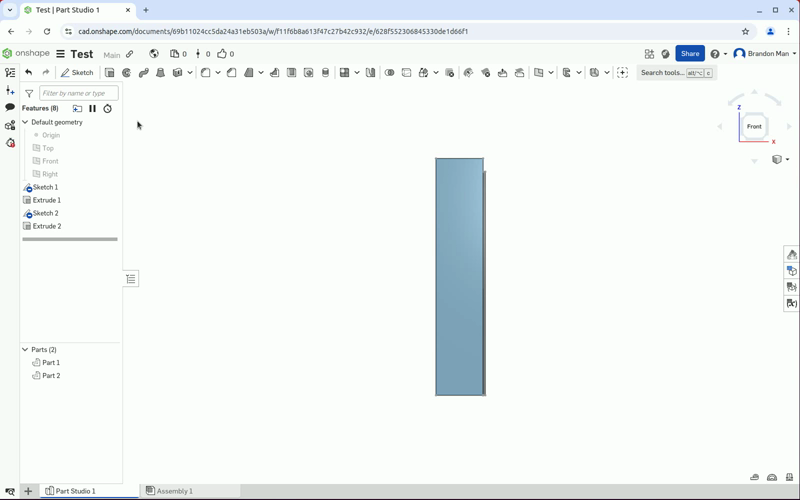
key(shift+h)
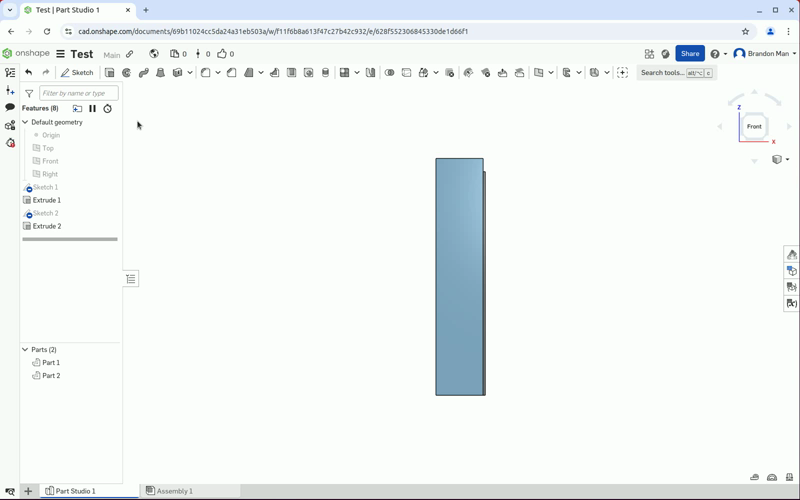
mouse_move(73, 189)
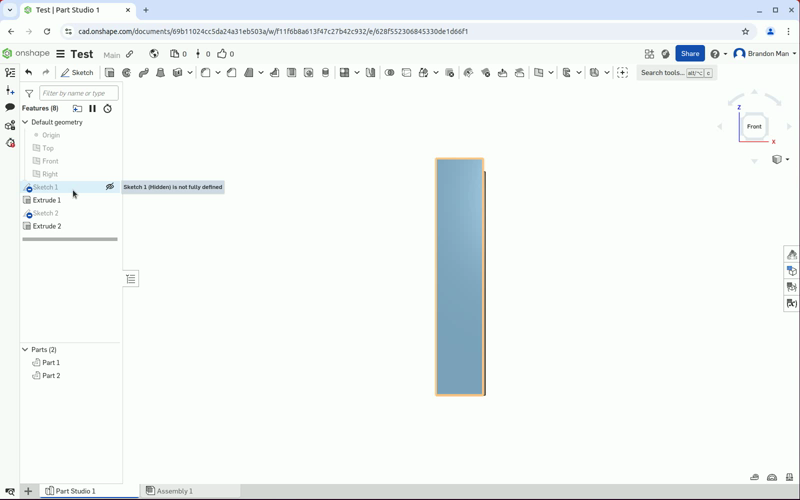
click(73, 189)
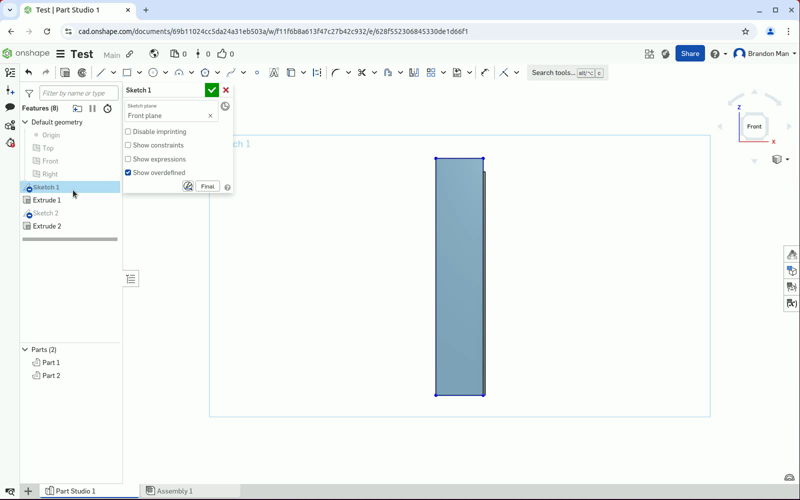
mouse_move(229, 92)
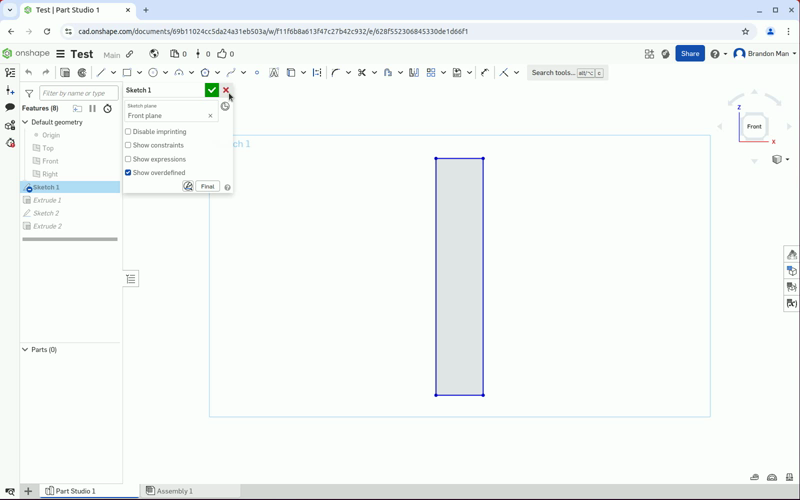
click(229, 92)
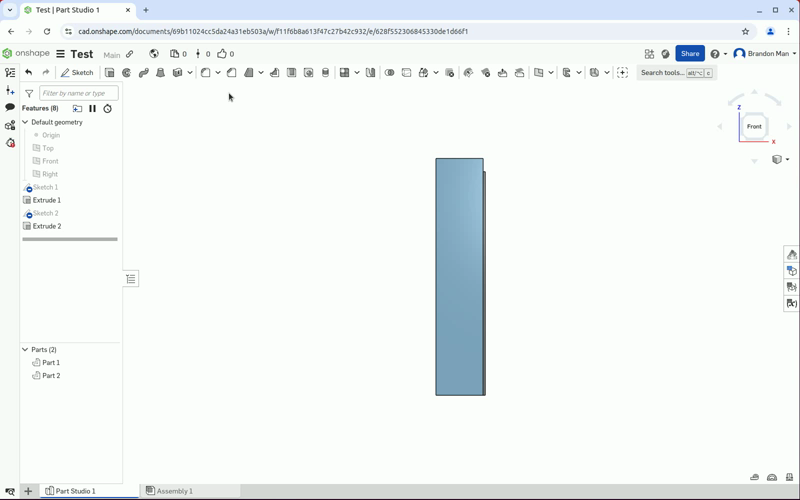
mouse_move(73, 352)
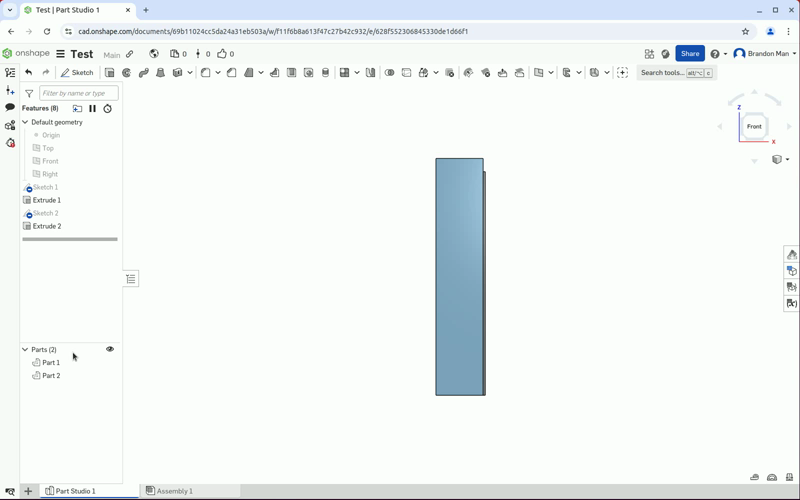
key(y)
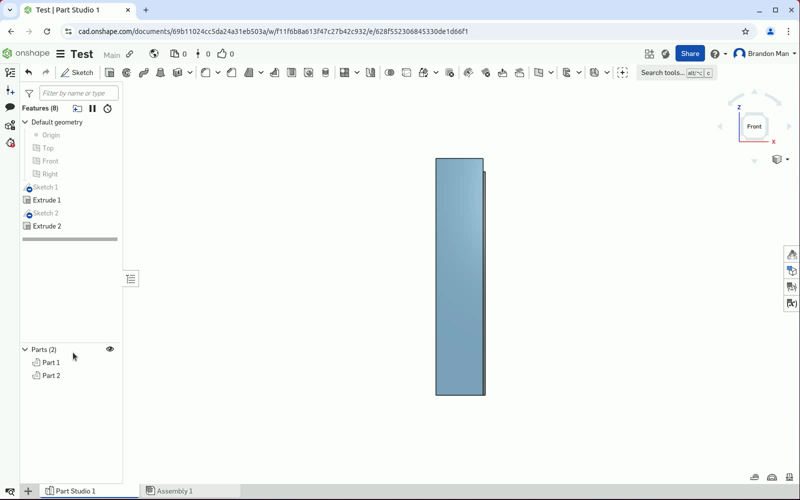
key(shift+p)
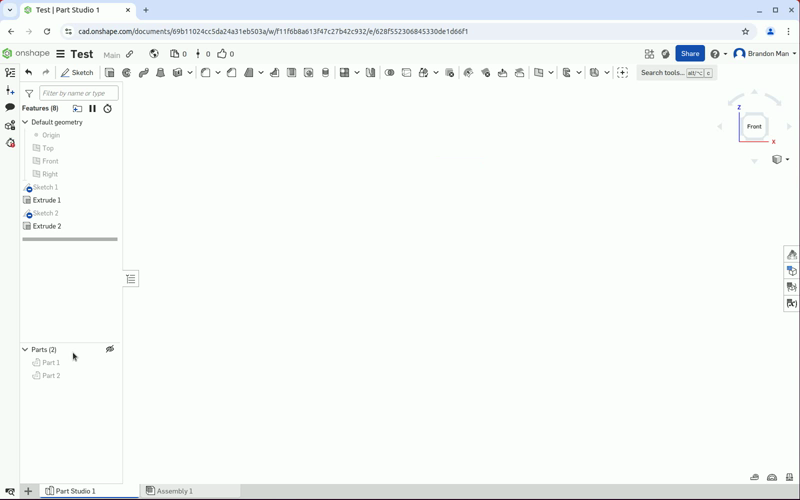
key(space)
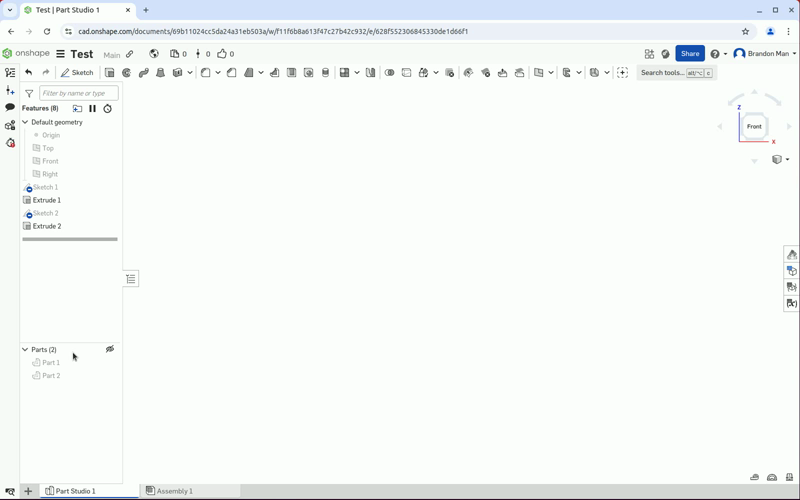
key_down(shift)
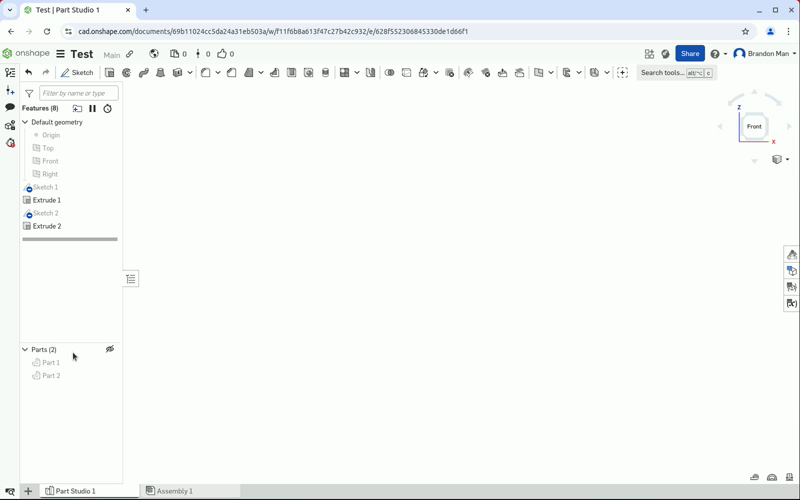
key(down)
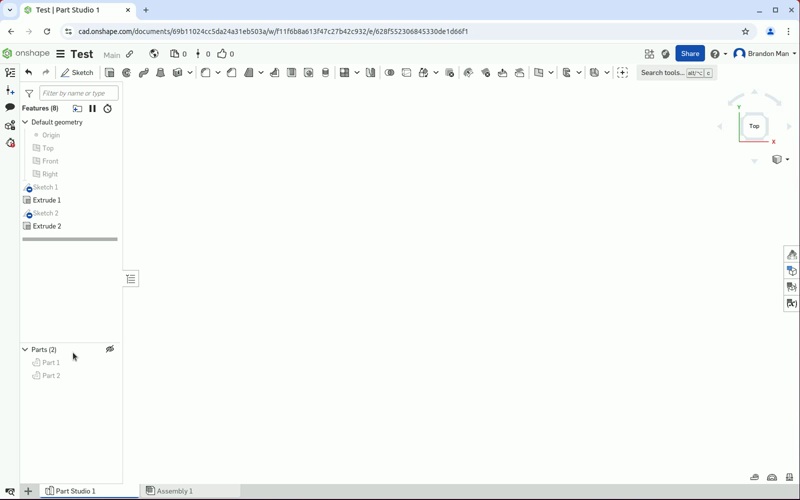
key_up(shift)
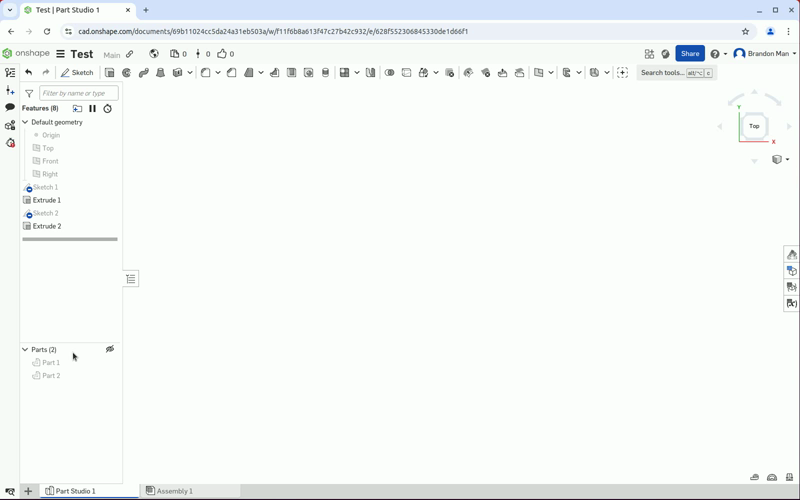
mouse_move(73, 352)
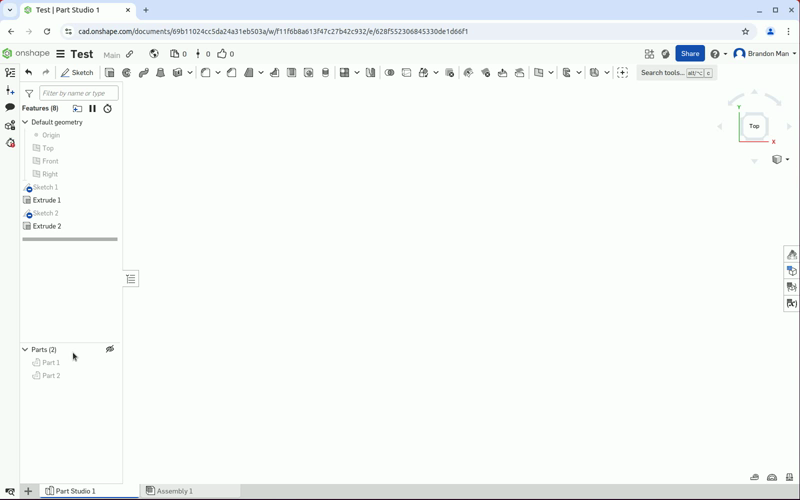
key(shift+y)
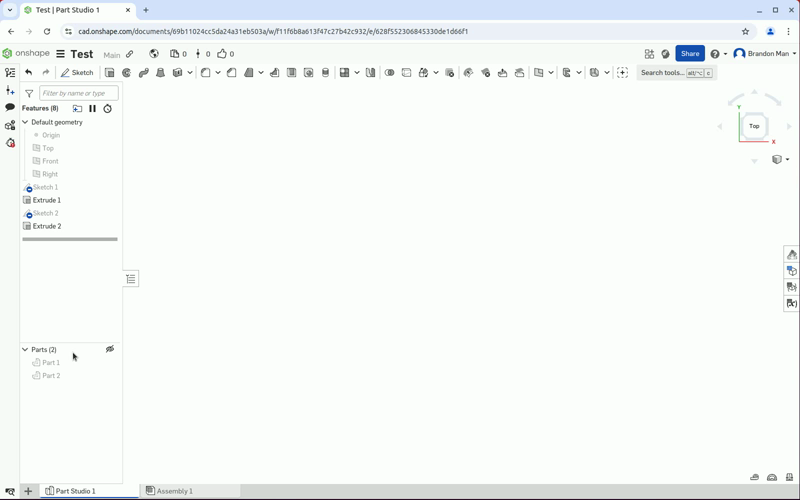
key(shift+s)
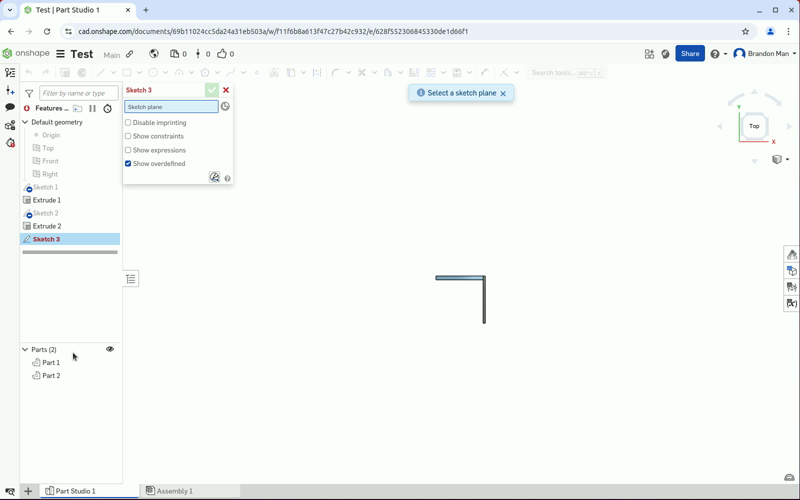
mouse_move(73, 150)
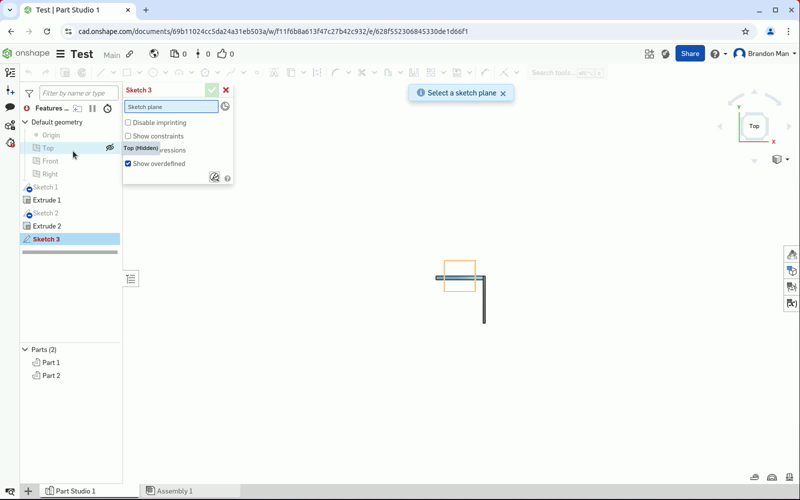
click(73, 150)
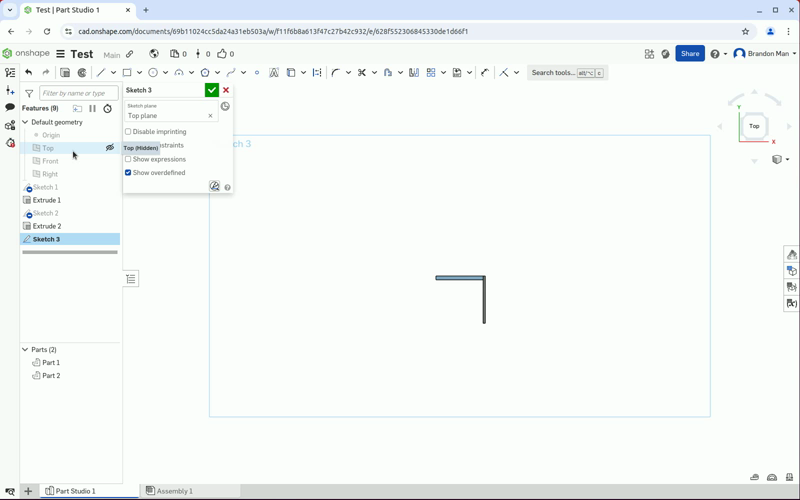
mouse_move(73, 352)
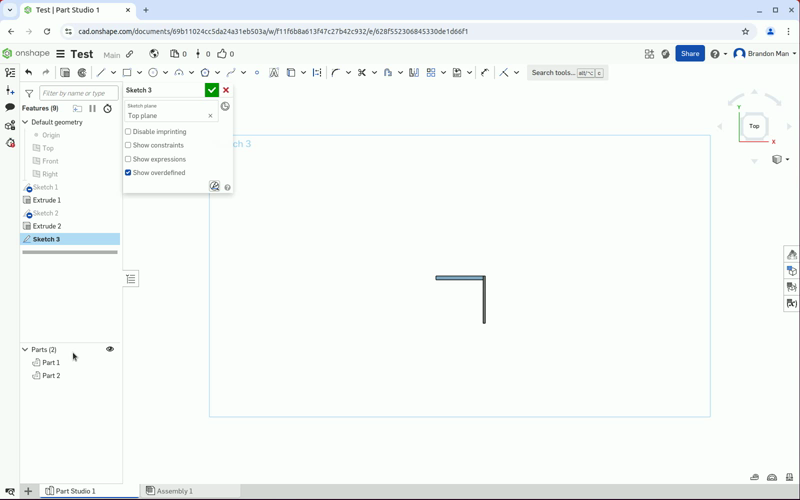
key(y)
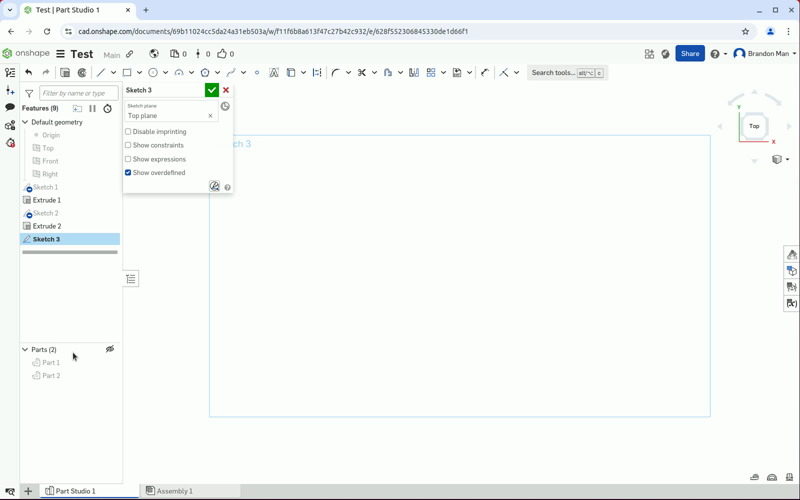
key(l)
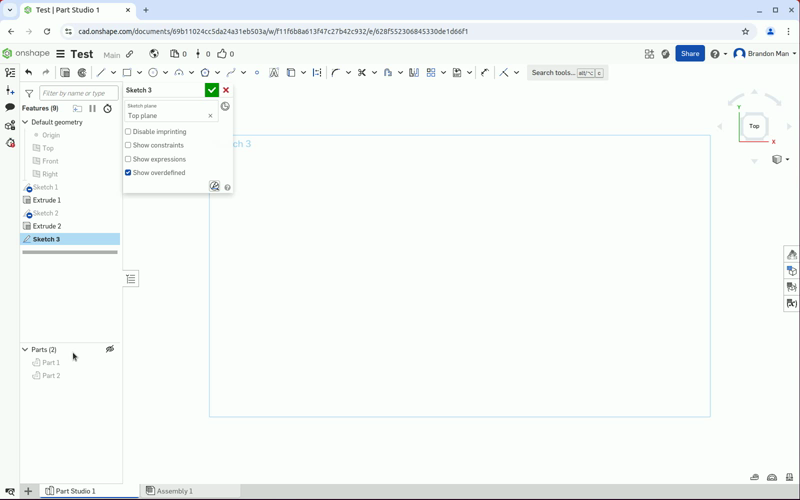
key_down(shift)
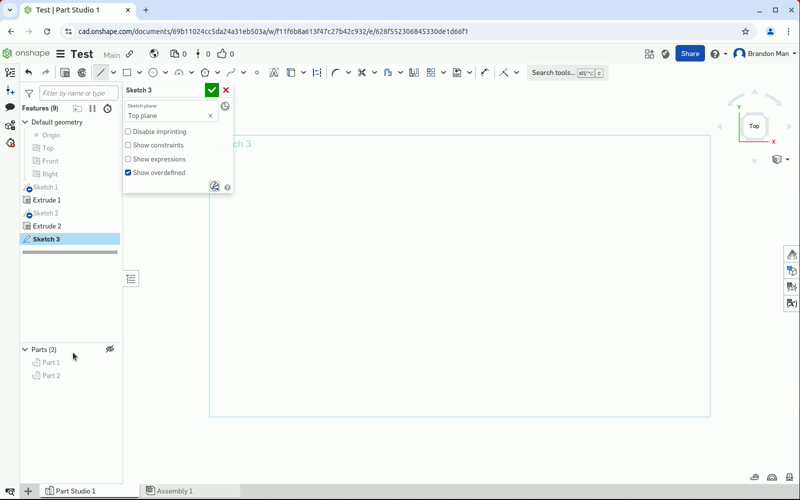
mouse_move(472, 286)
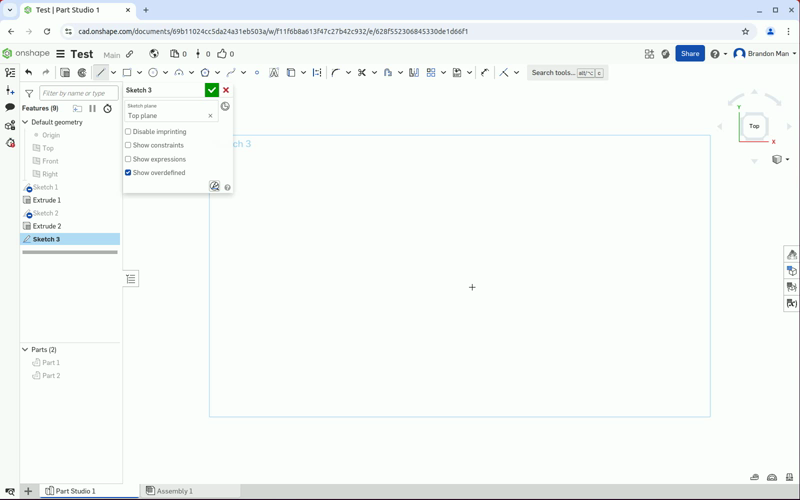
click(472, 286)
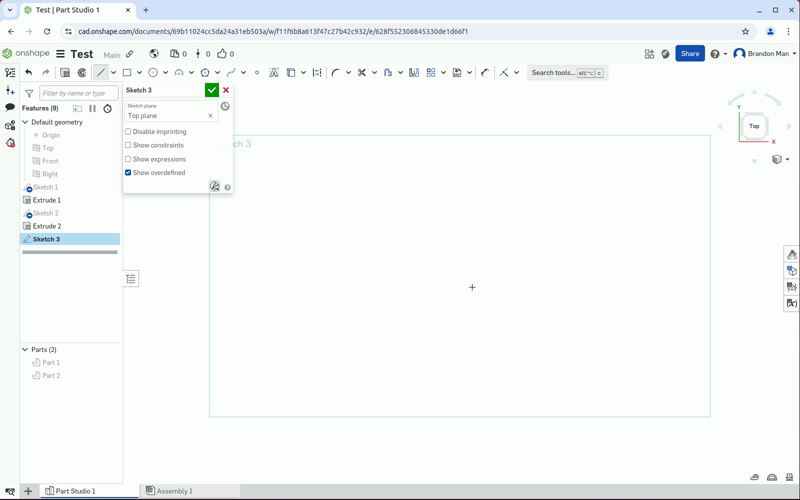
key_up(shift)
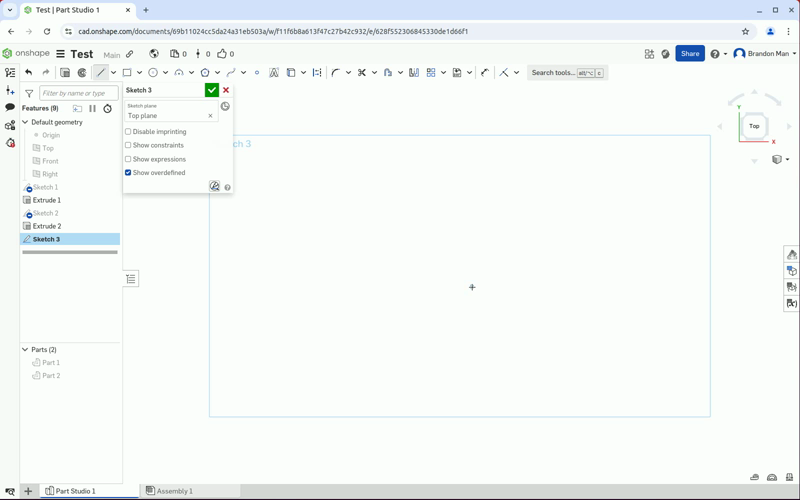
key_down(shift)
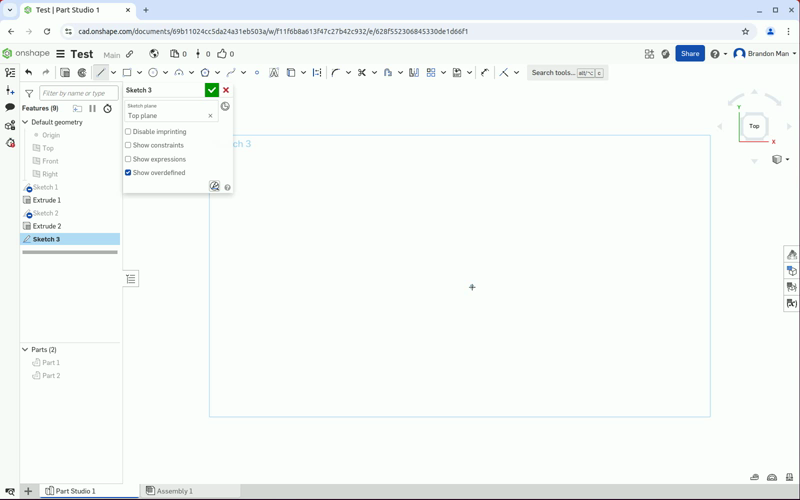
mouse_move(502, 286)
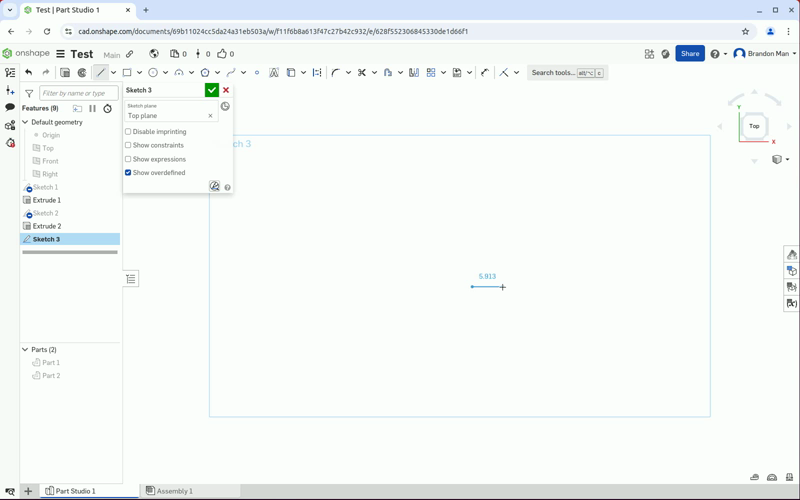
mouse_move(485, 299)
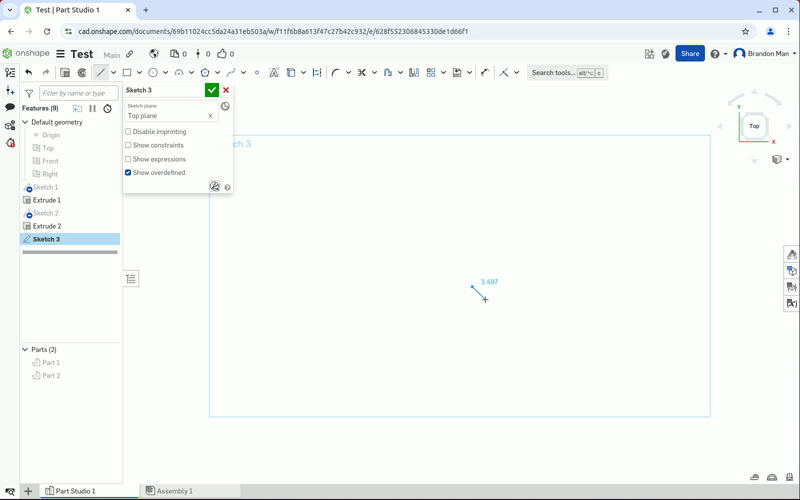
click(485, 299)
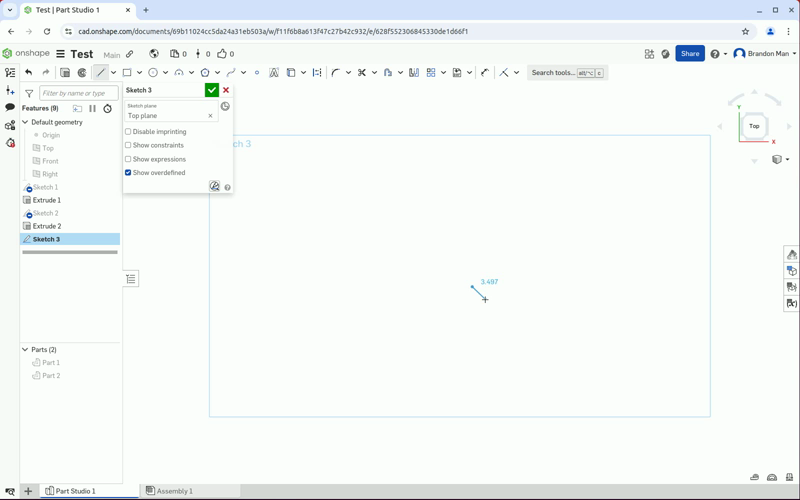
key_up(shift)
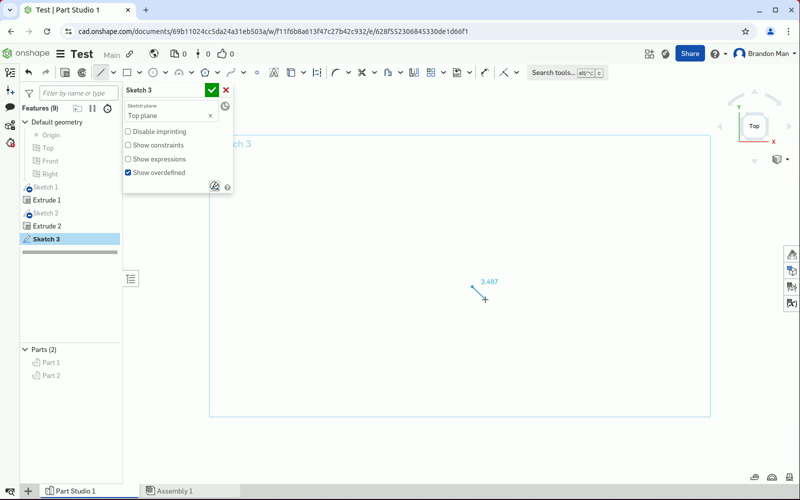
key_down(shift)
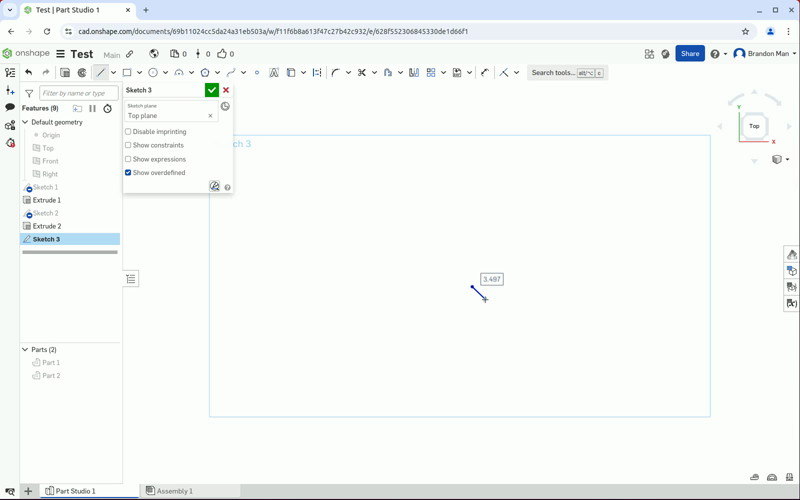
mouse_move(515, 299)
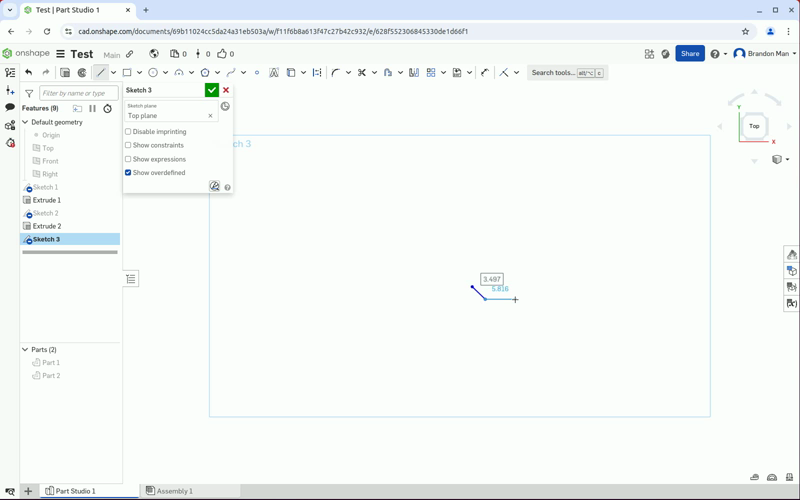
mouse_move(485, 286)
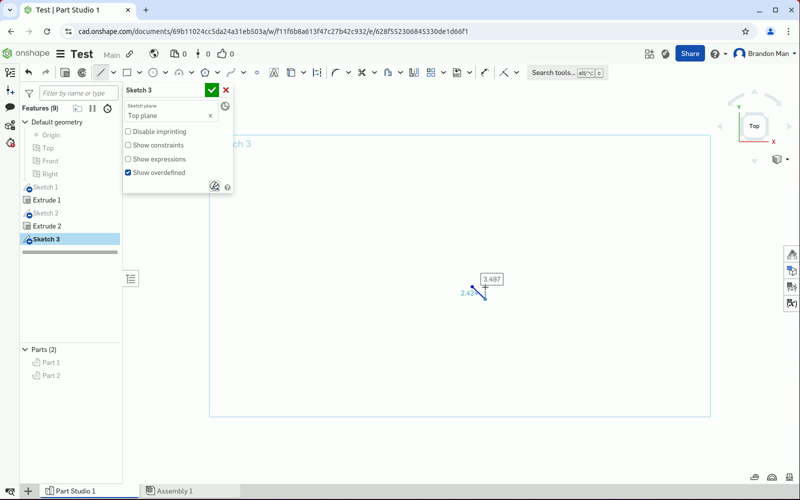
click(485, 286)
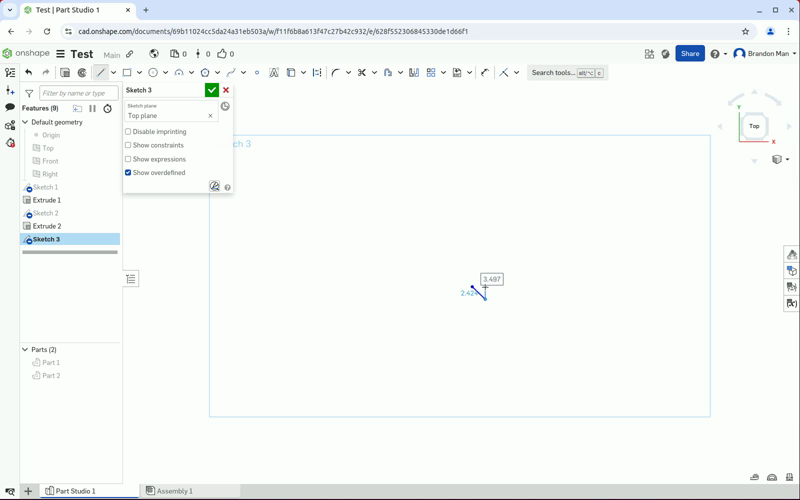
key_up(shift)
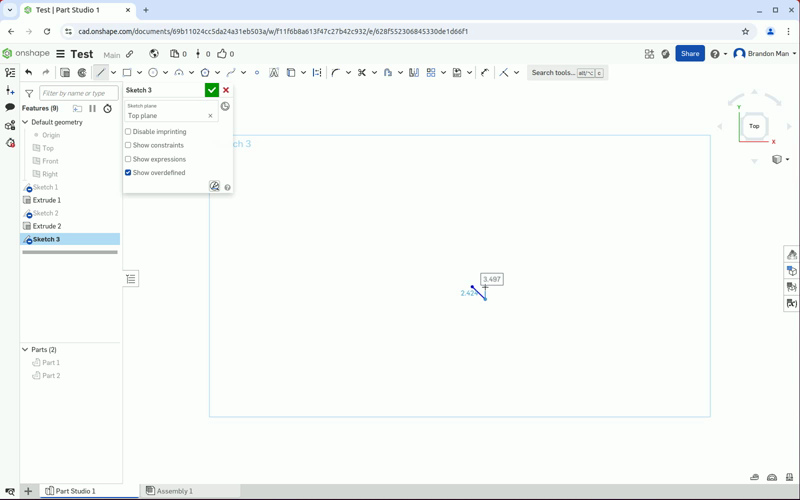
mouse_move(515, 286)
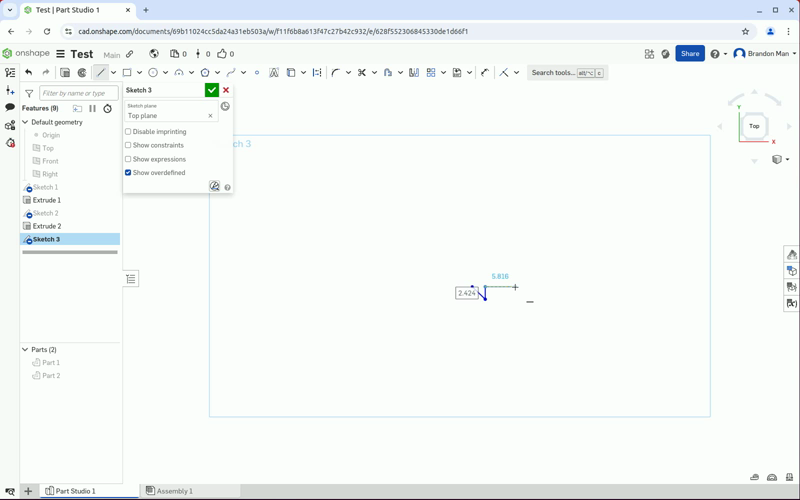
key_down(shift)
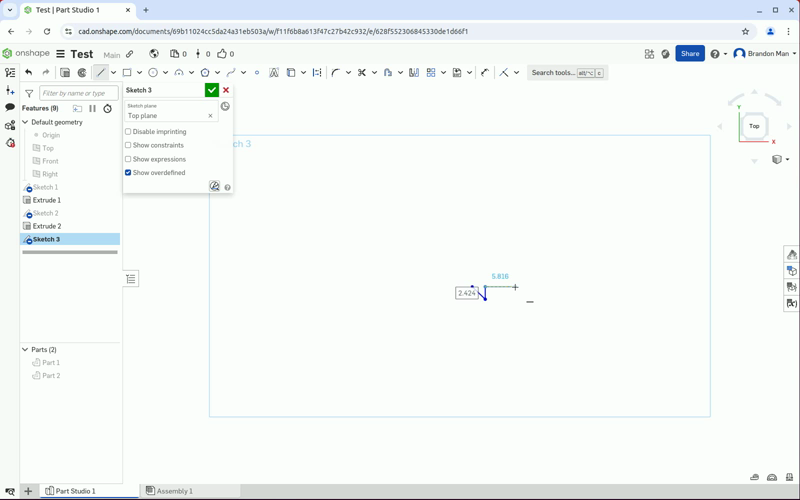
mouse_move(472, 286)
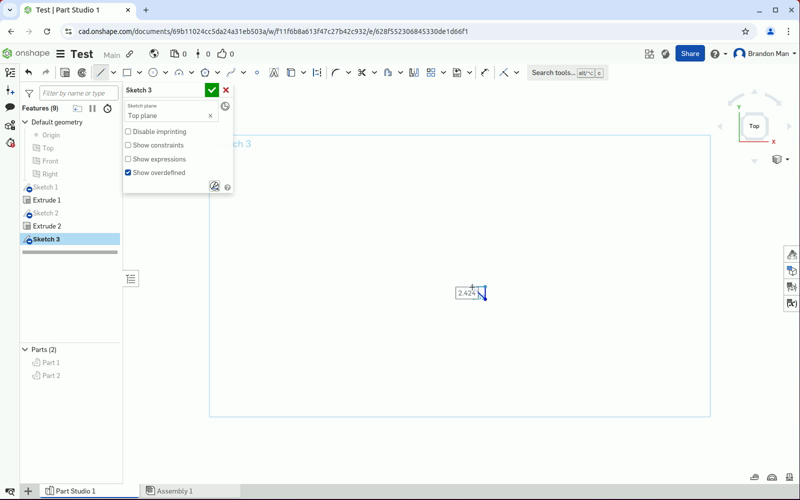
key_up(shift)
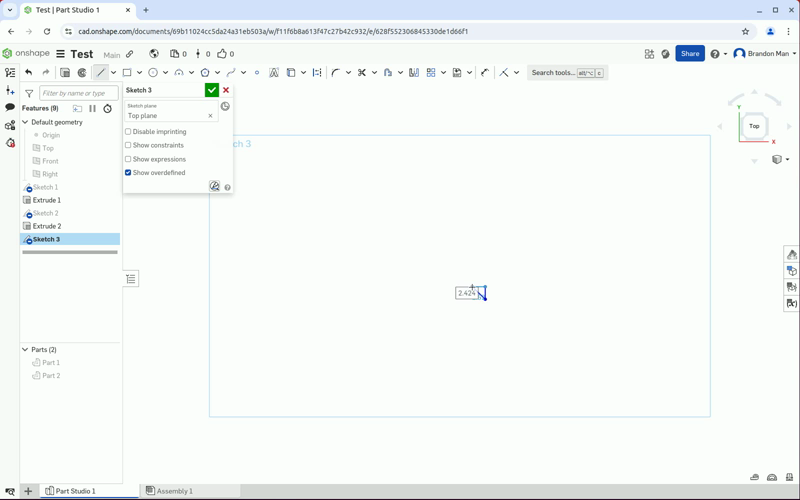
click(472, 286)
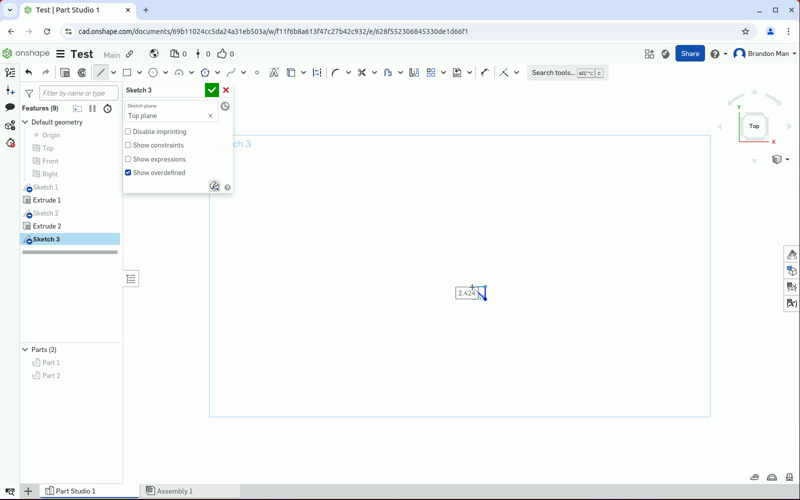
key(esc)
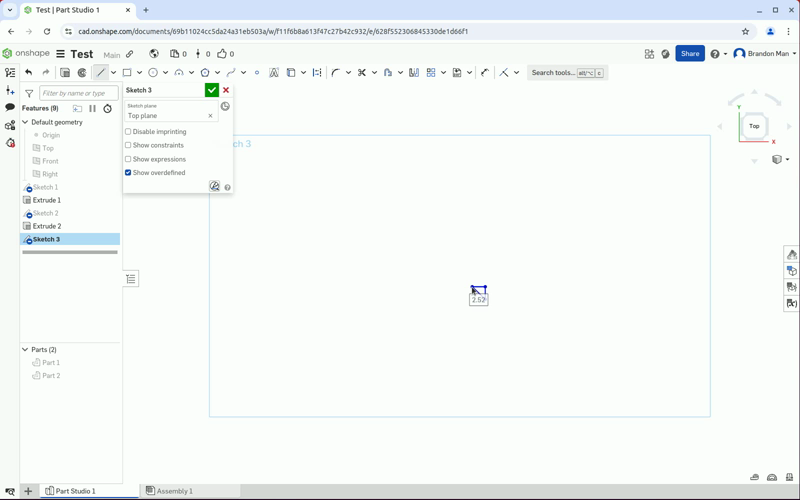
mouse_move(483, 292)
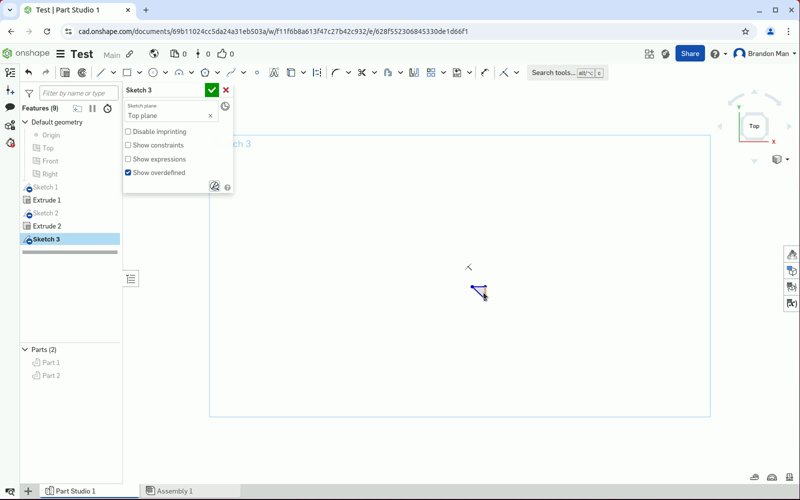
scroll(6)
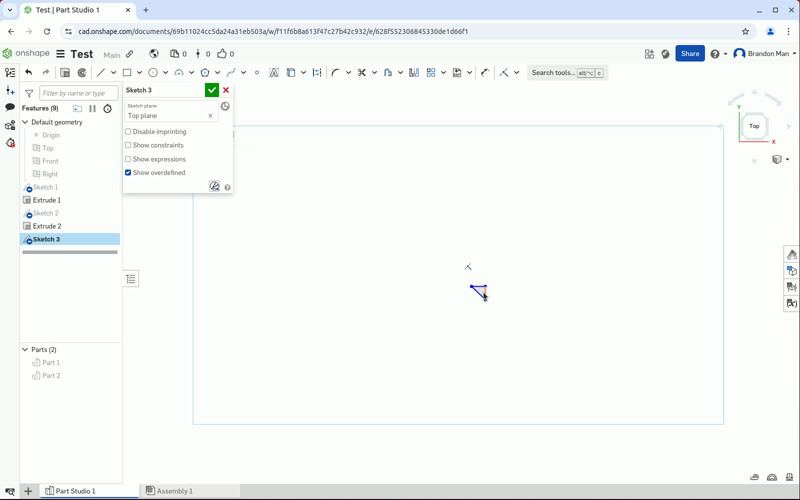
scroll(6)
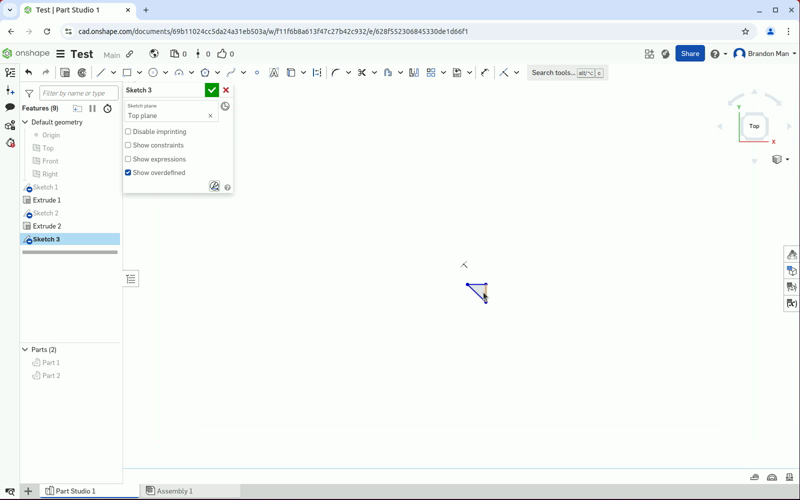
scroll(6)
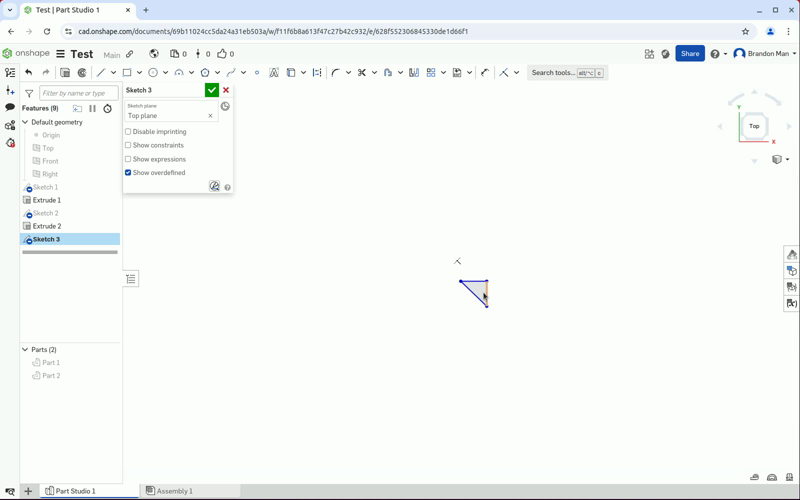
scroll(6)
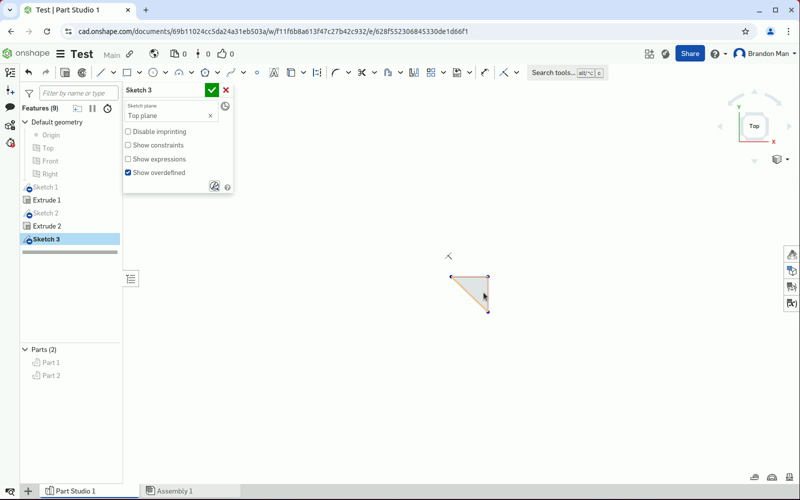
scroll(6)
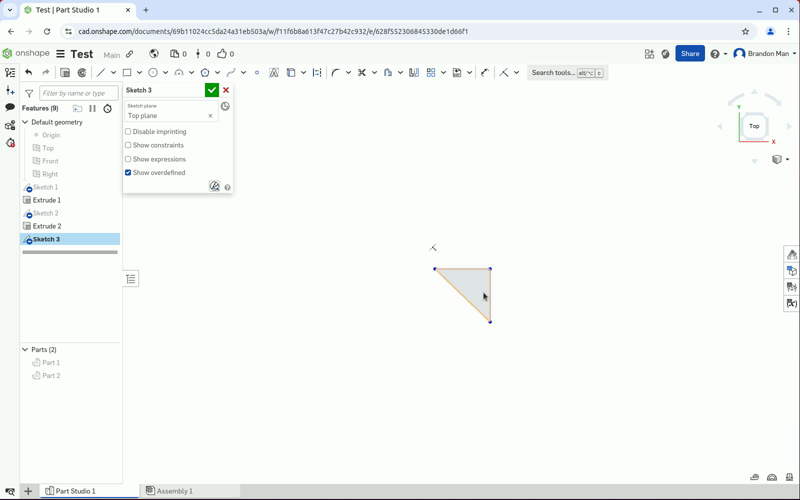
scroll(6)
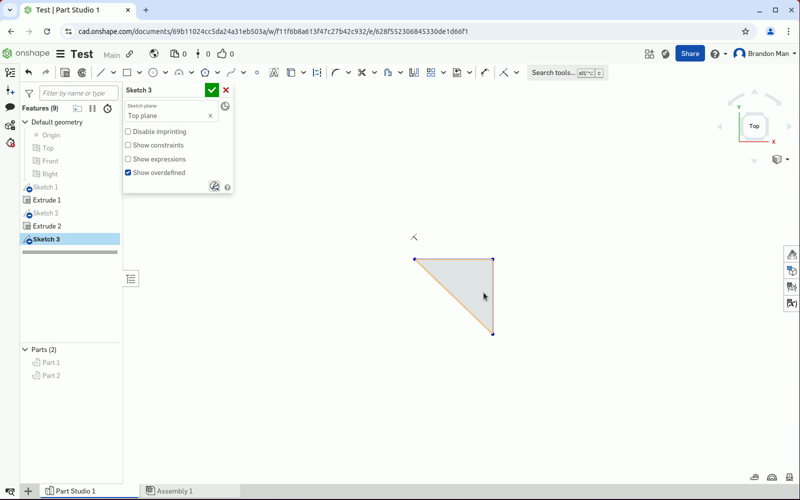
scroll(6)
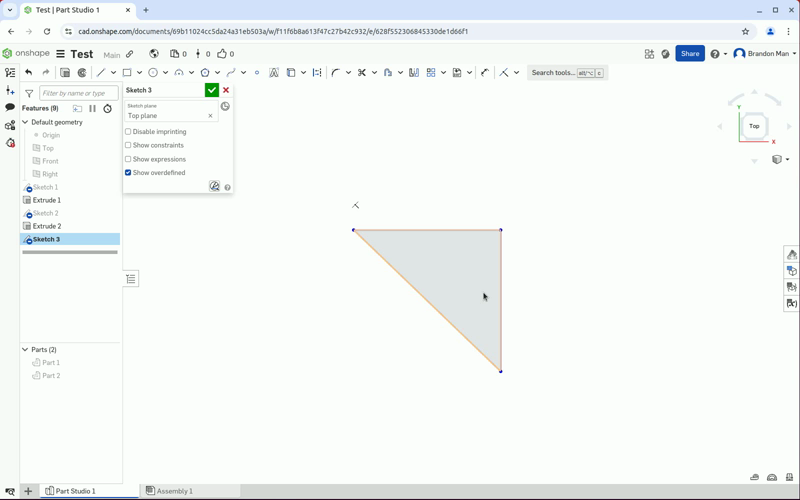
click(483, 292)
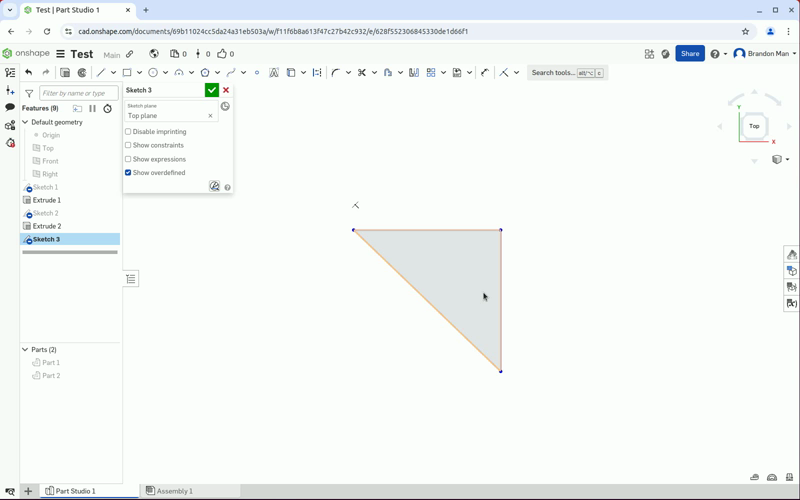
scroll(-6)
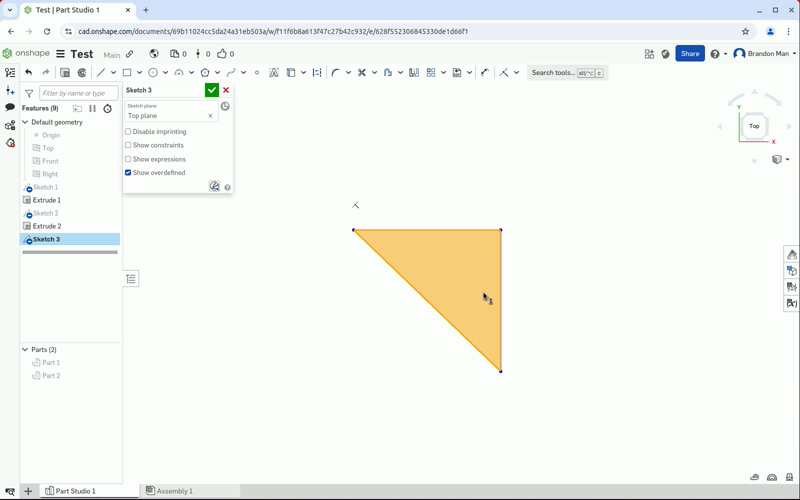
scroll(-6)
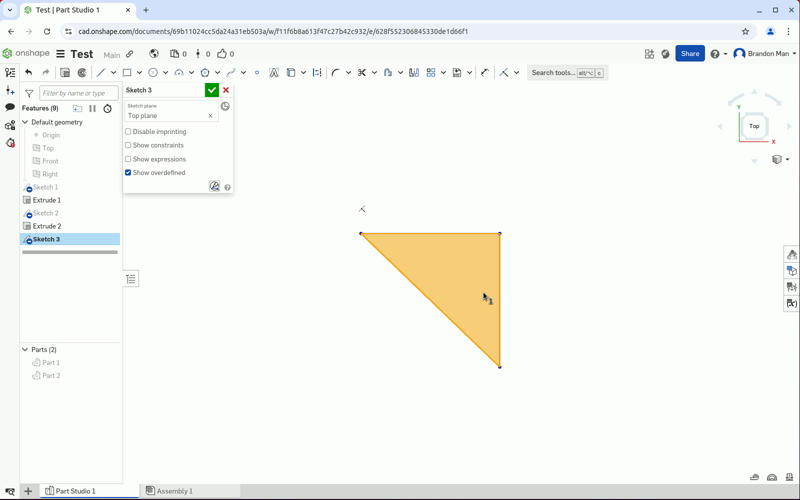
scroll(-6)
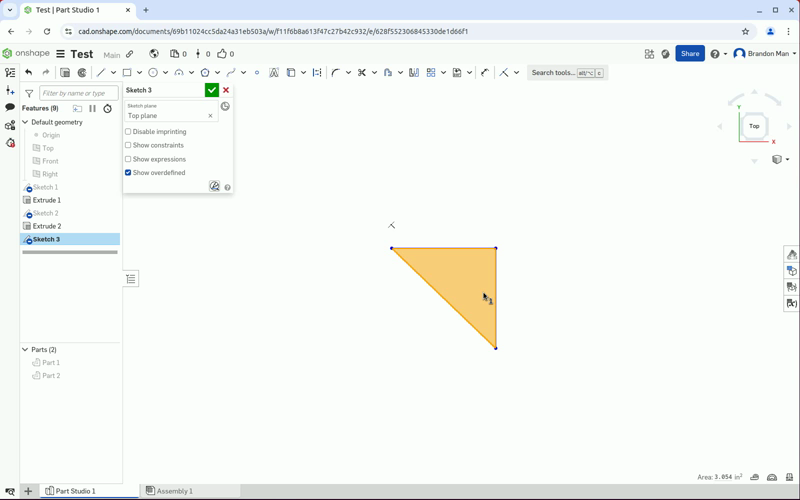
scroll(-6)
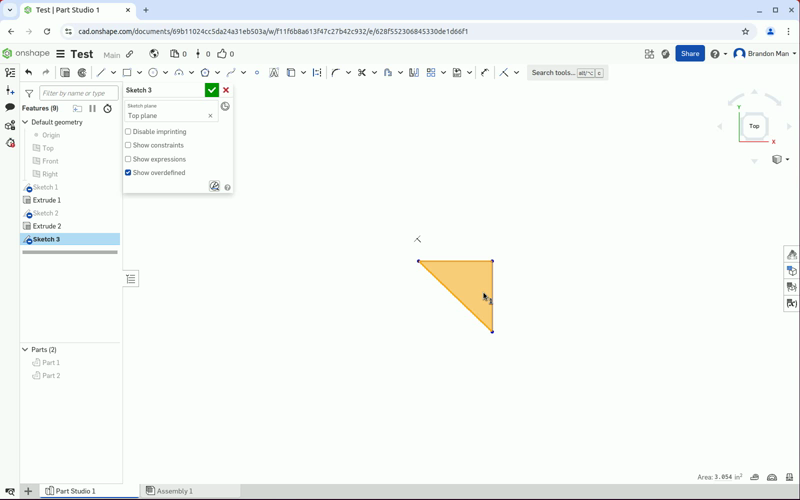
scroll(-6)
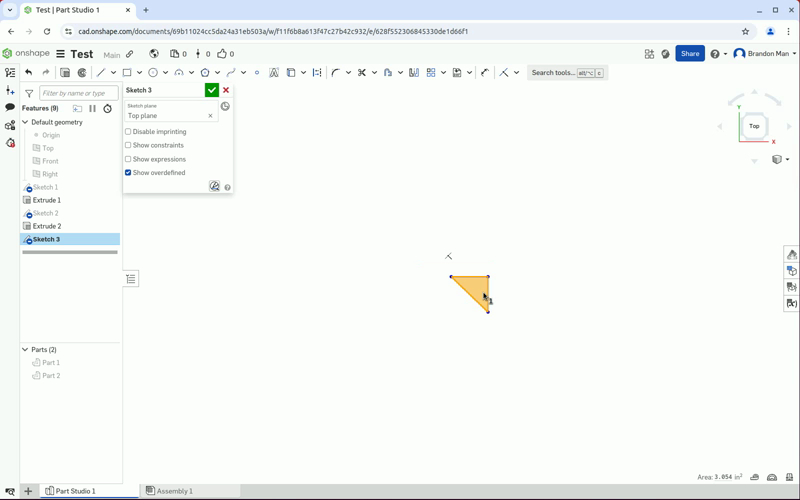
scroll(-6)
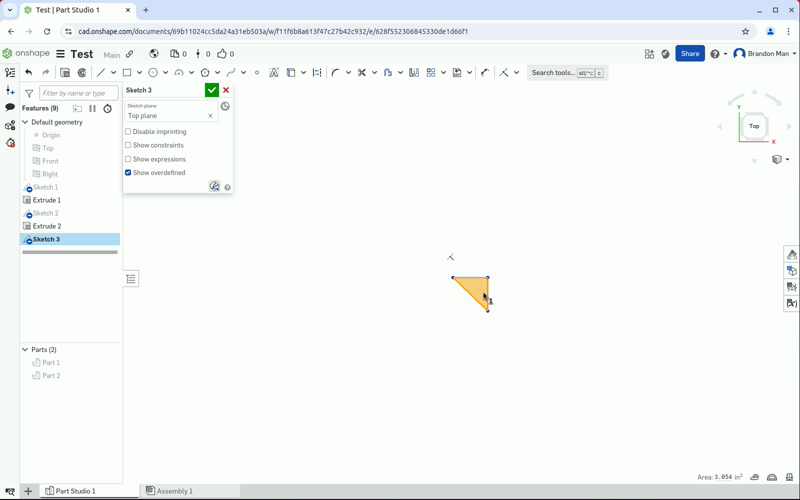
scroll(-6)
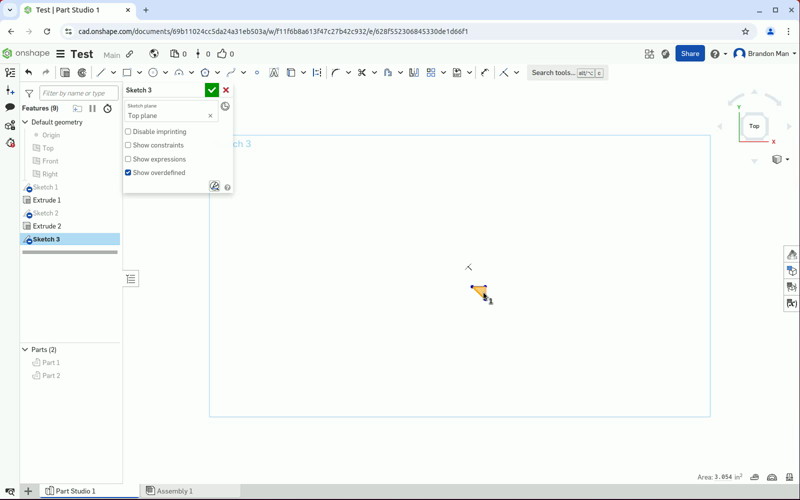
mouse_move(73, 352)
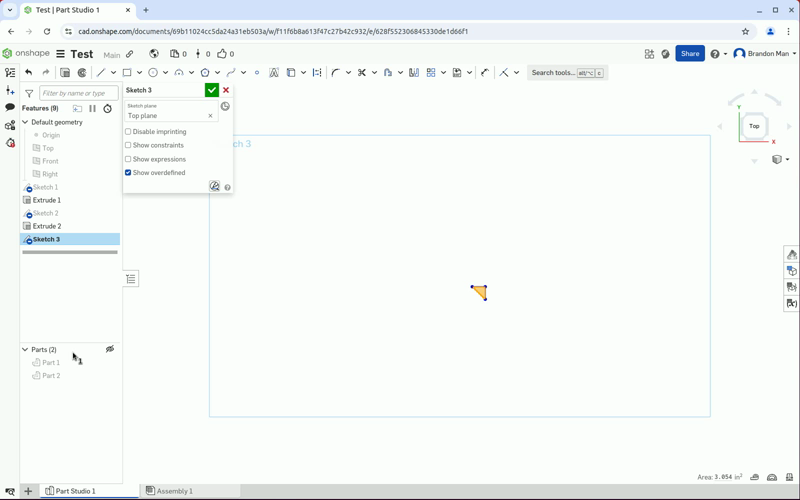
key(shift+y)
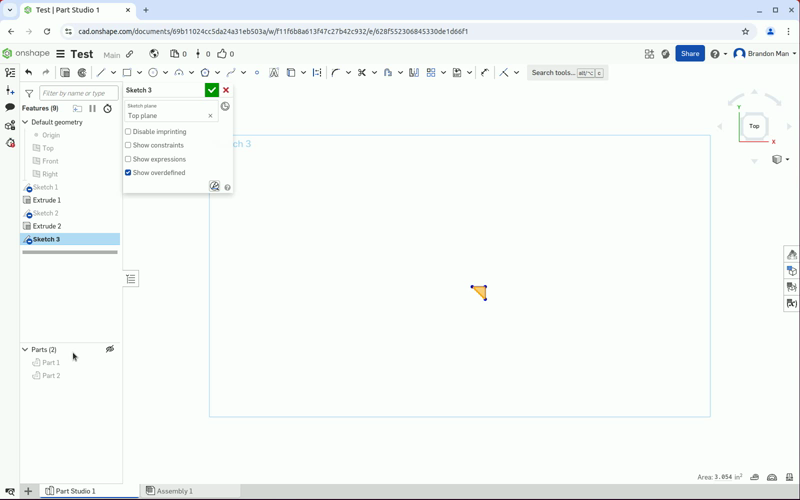
key(shift+e)
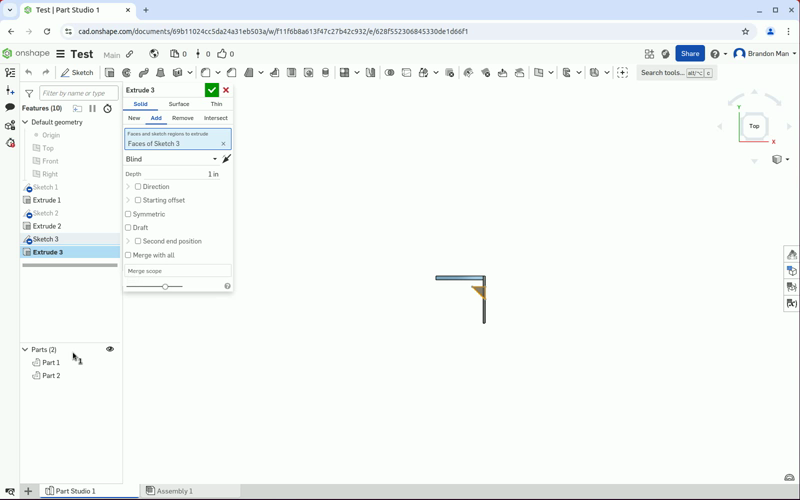
mouse_move(143, 106)
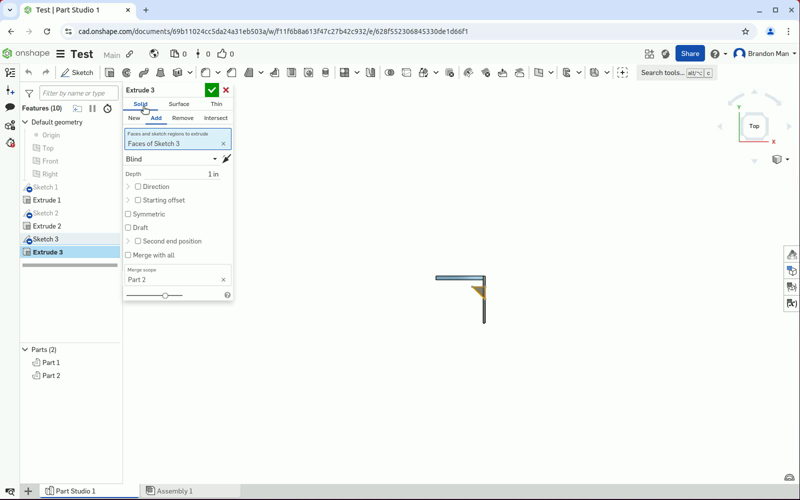
click(143, 106)
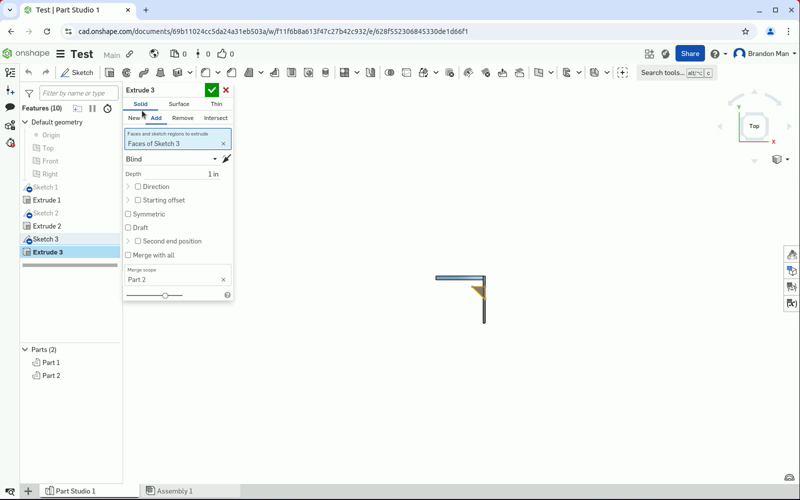
mouse_move(137, 120)
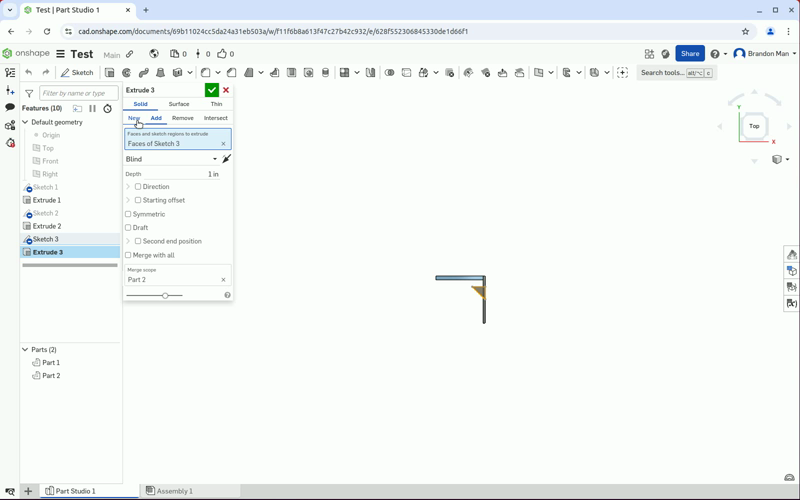
click(137, 120)
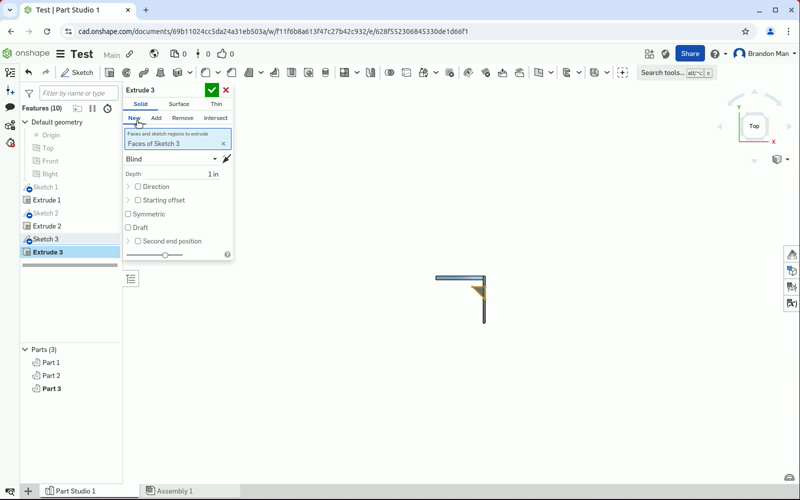
key(tab, 4)
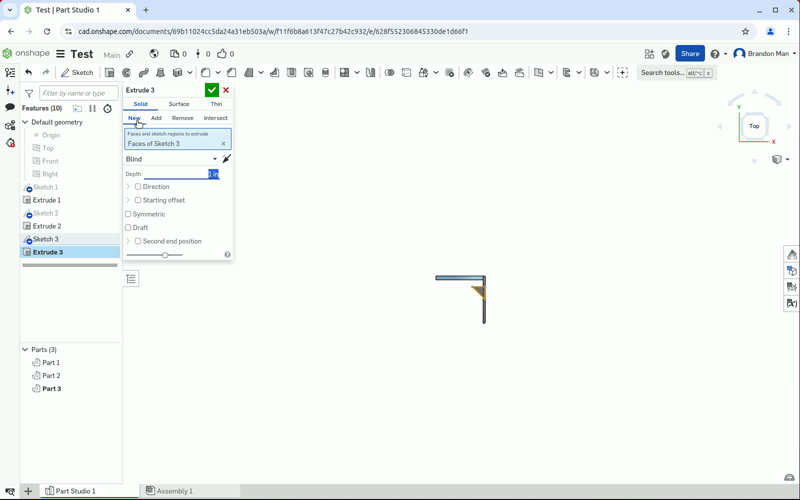
text(-46.216)
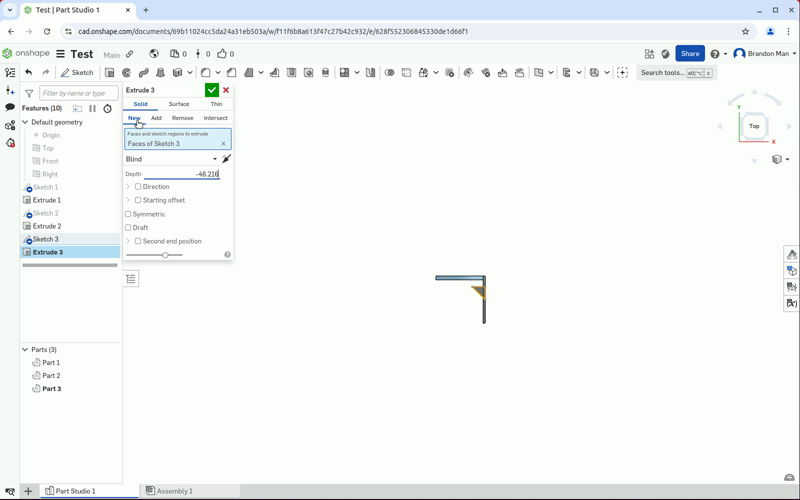
key(tab, 3)
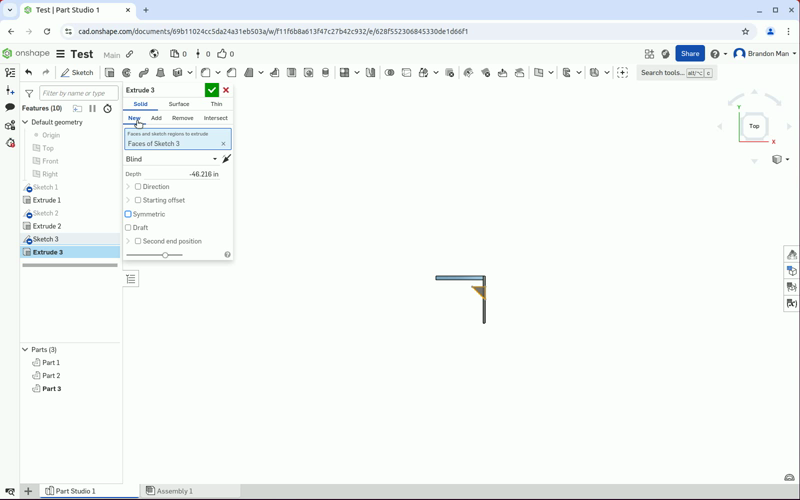
key(space)
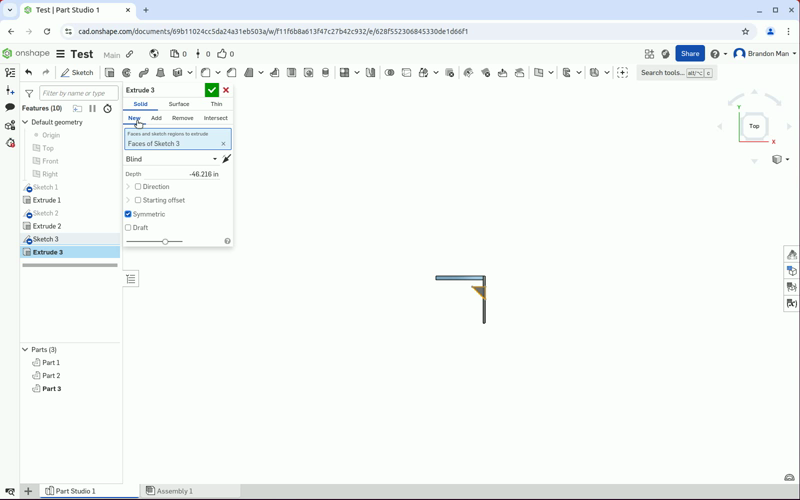
key(enter)
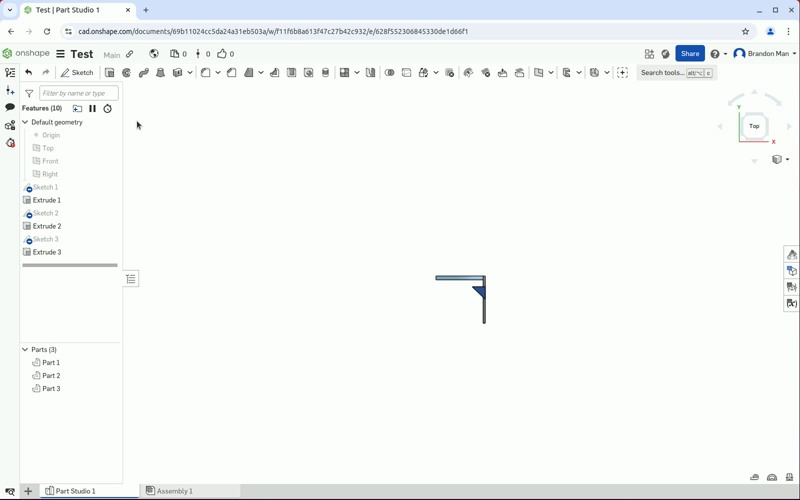
key(shift+h)
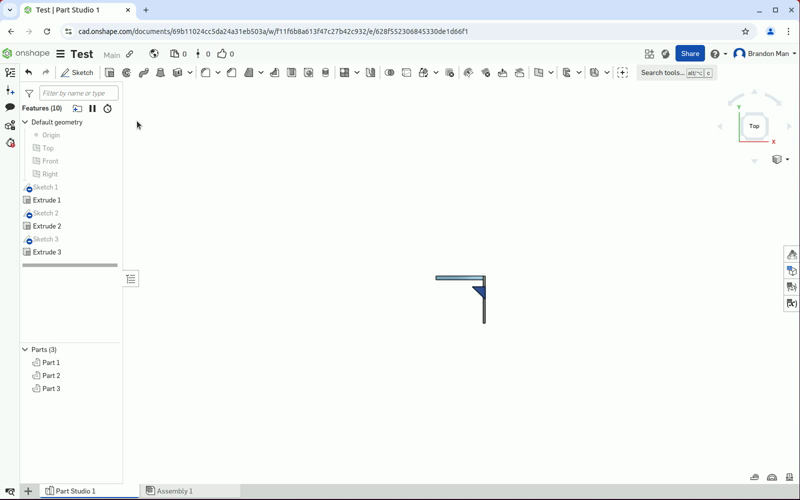
key(shift+h)
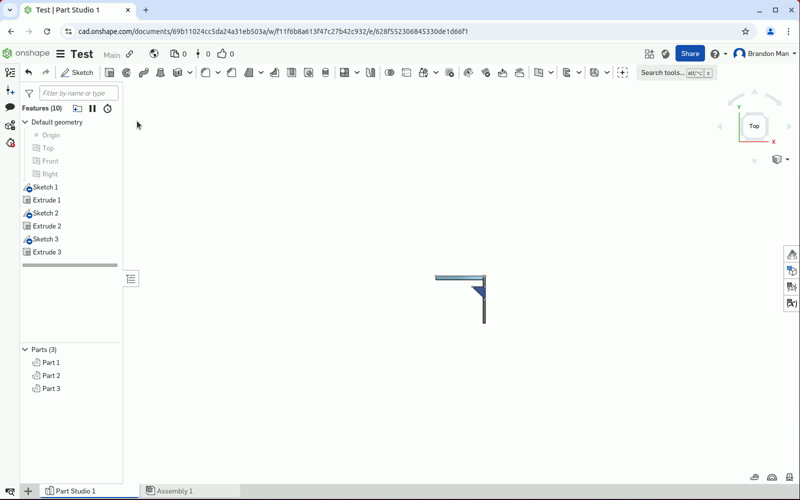
key(shift+7)
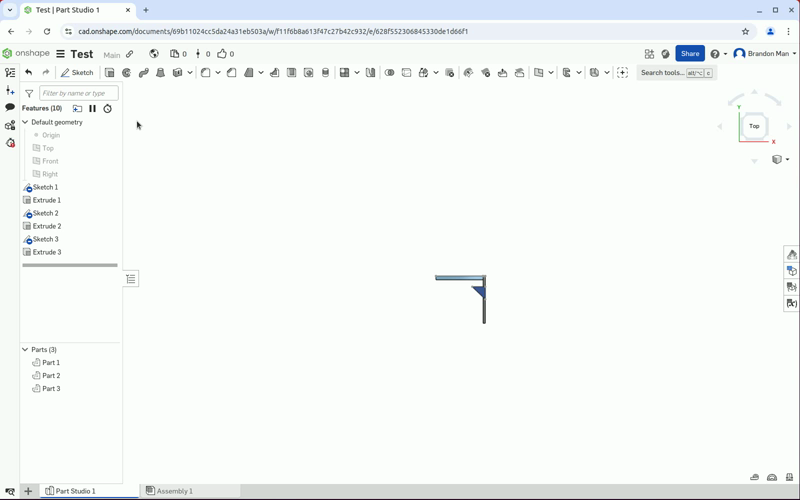
key(up, 3)
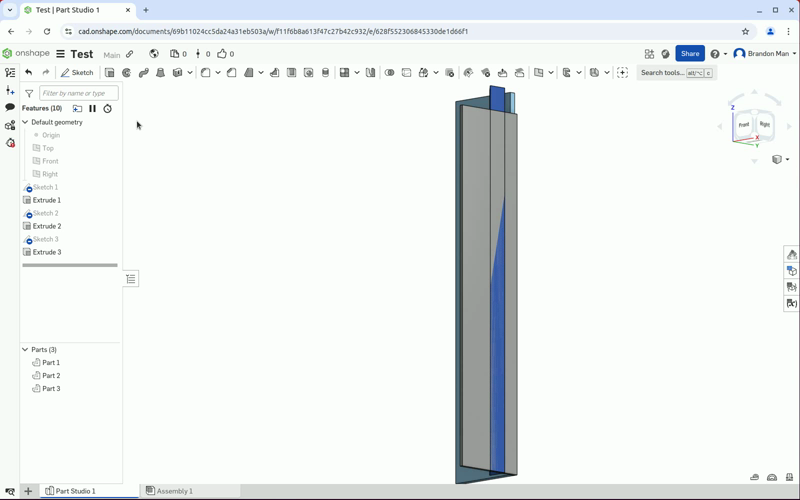
key(left, 3)
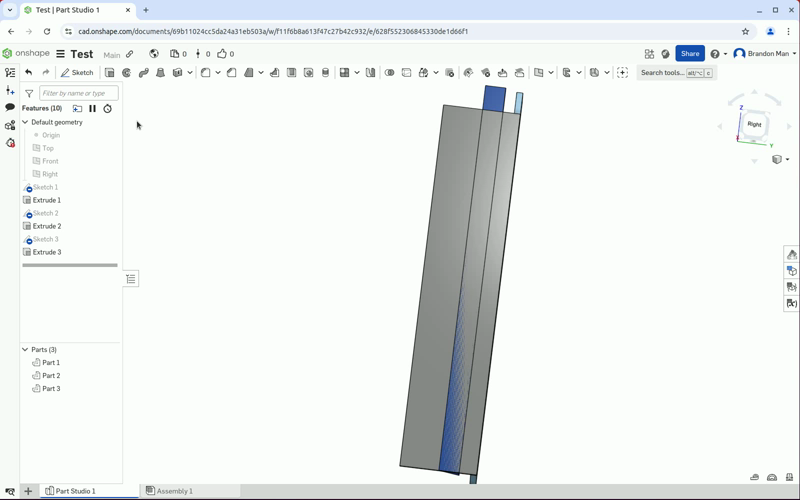
key(right, 3)
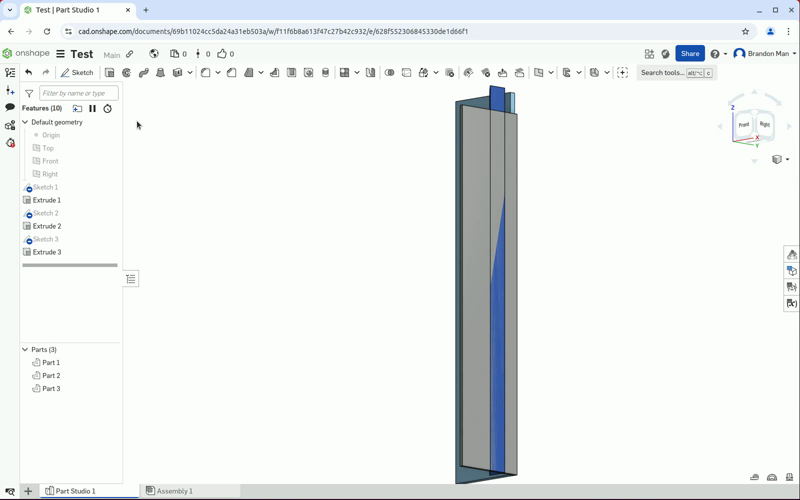
key(down, 3)
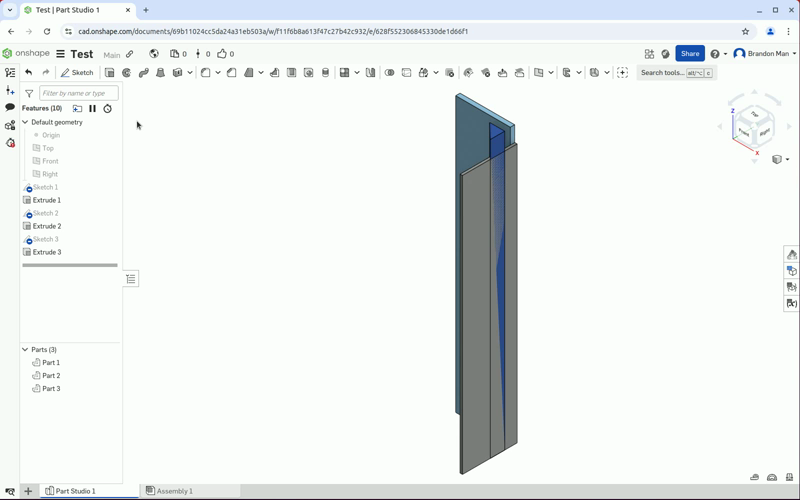
mouse_move(73, 189)
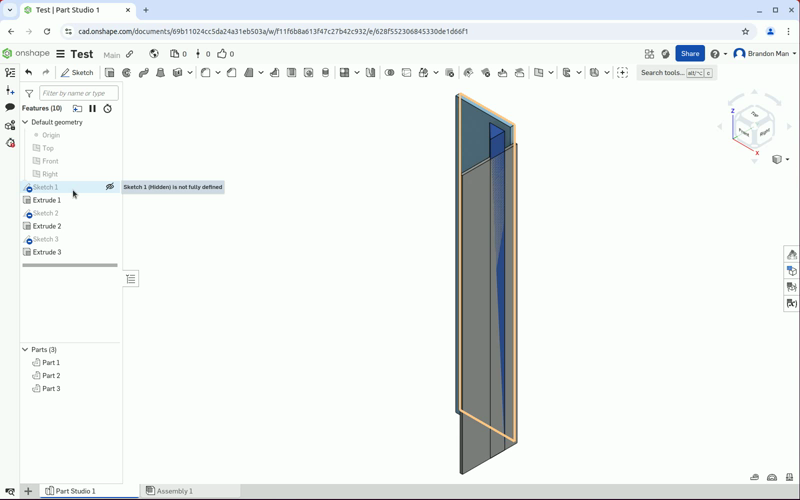
click(73, 189)